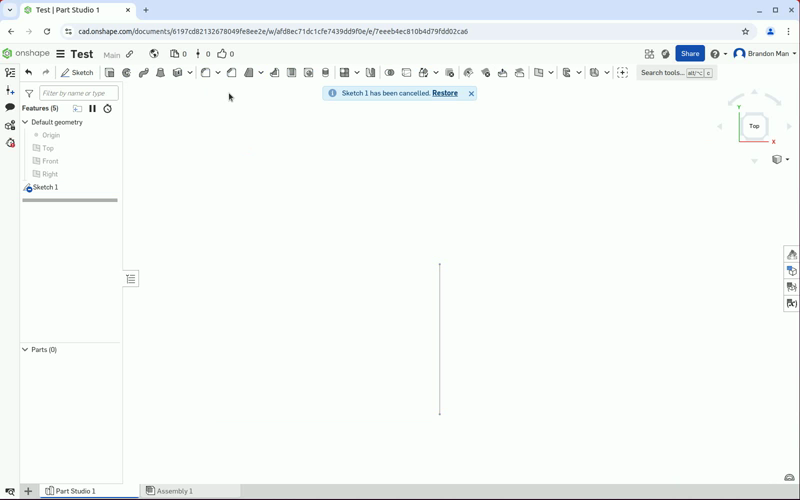
key(shift+h)
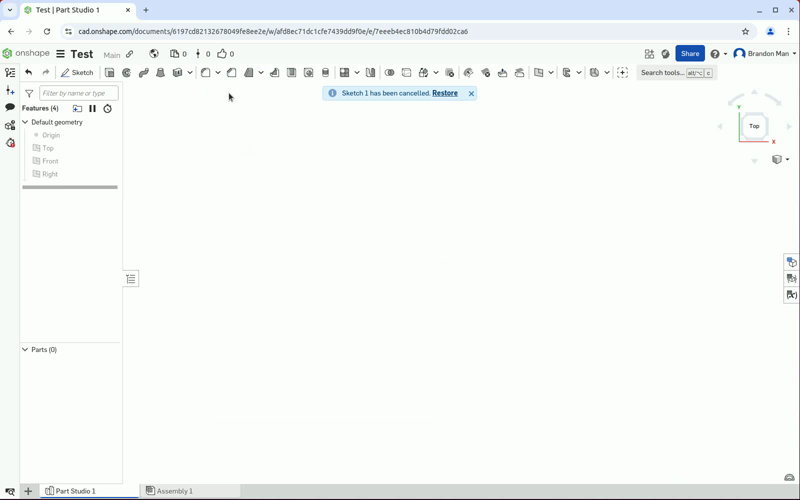
key(shift+s)
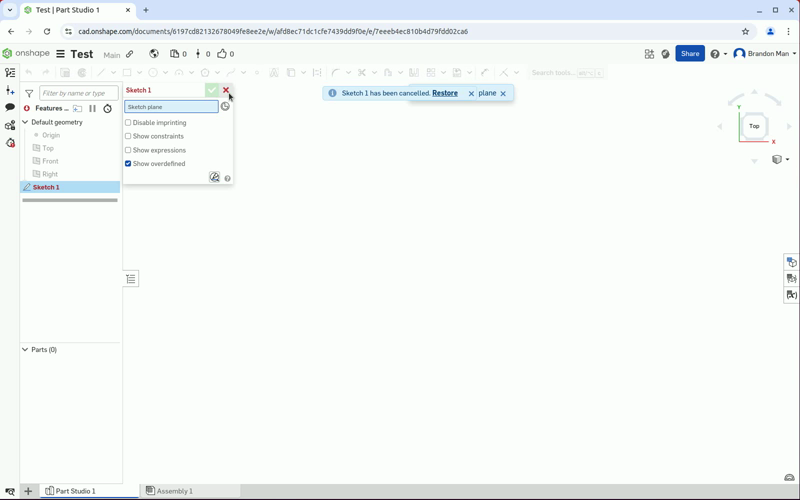
mouse_move(73, 150)
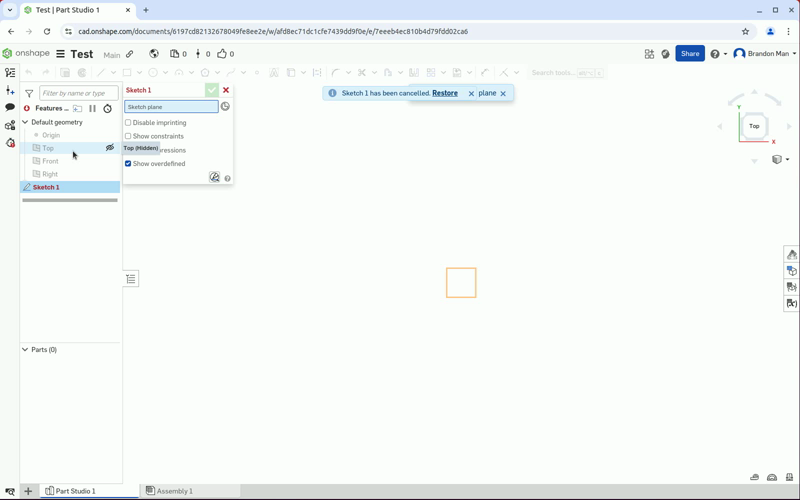
click(73, 150)
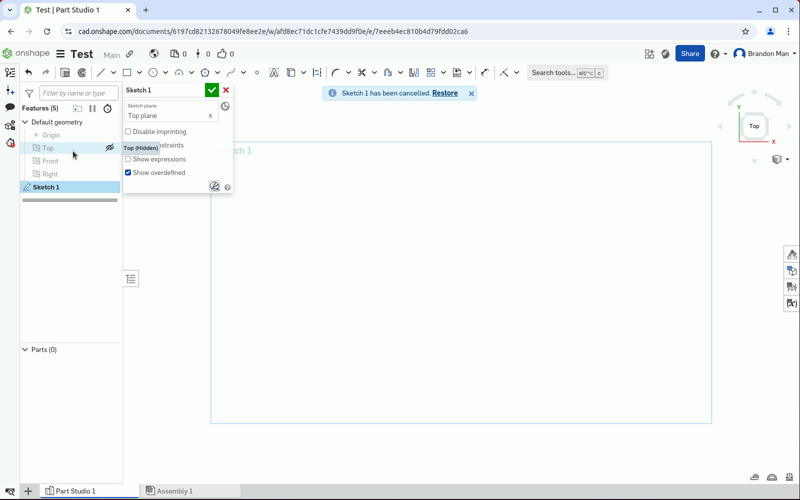
mouse_move(73, 352)
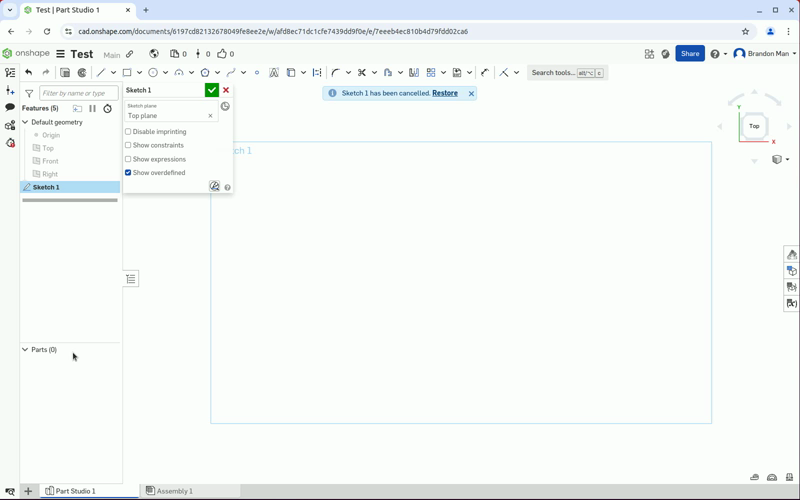
key(y)
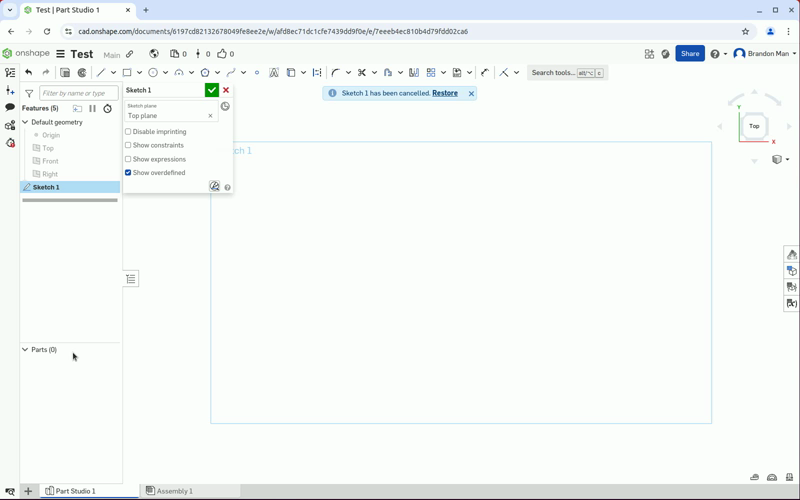
key(l)
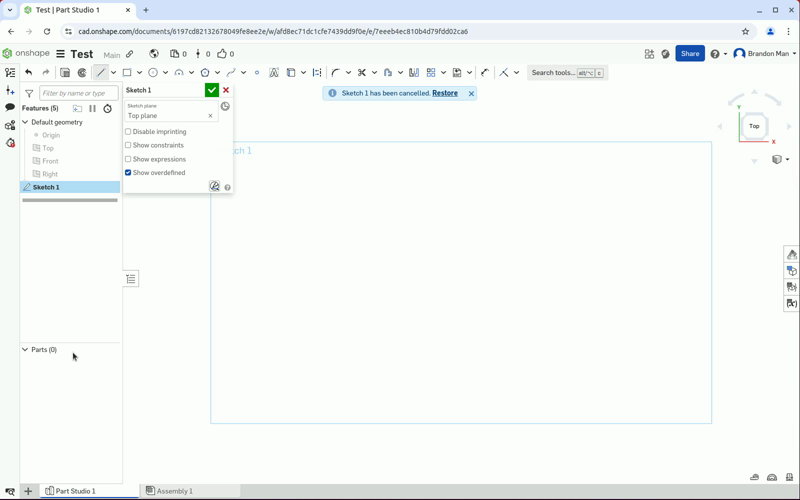
key_down(shift)
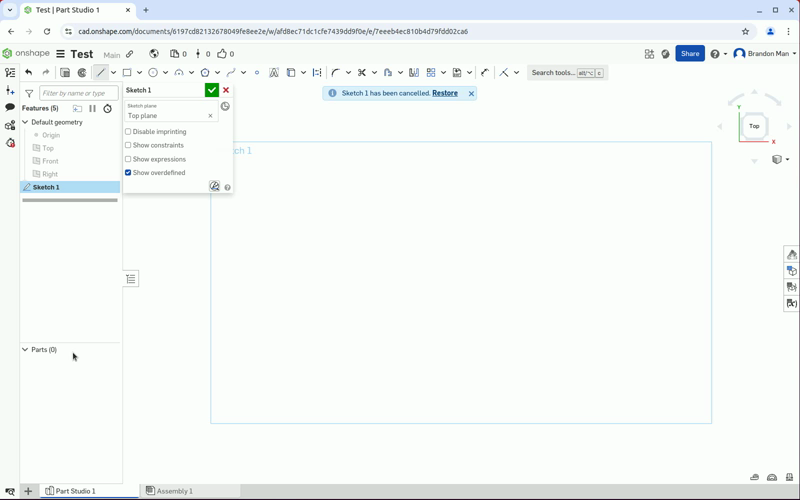
mouse_move(348, 253)
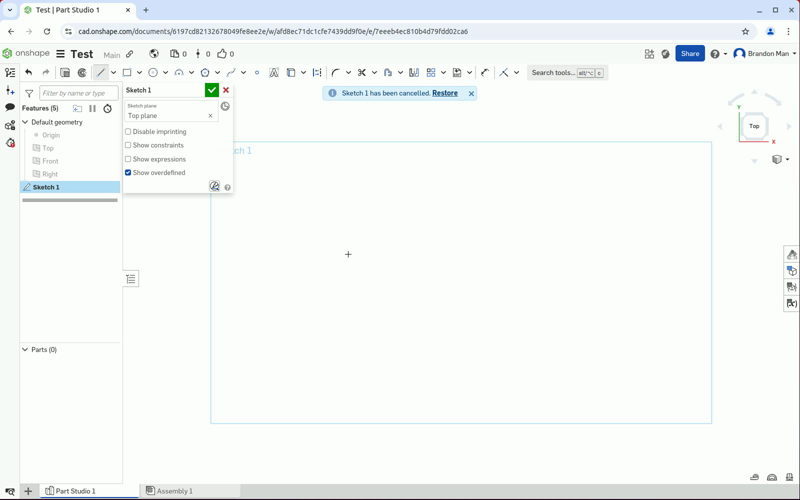
click(348, 253)
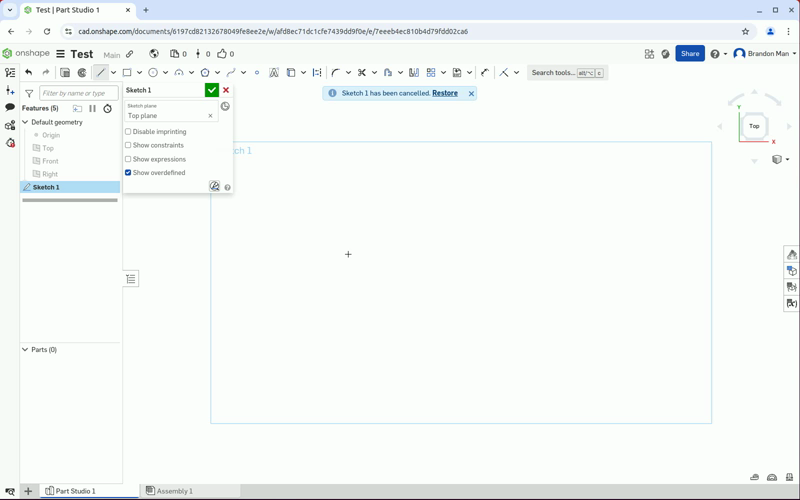
key_up(shift)
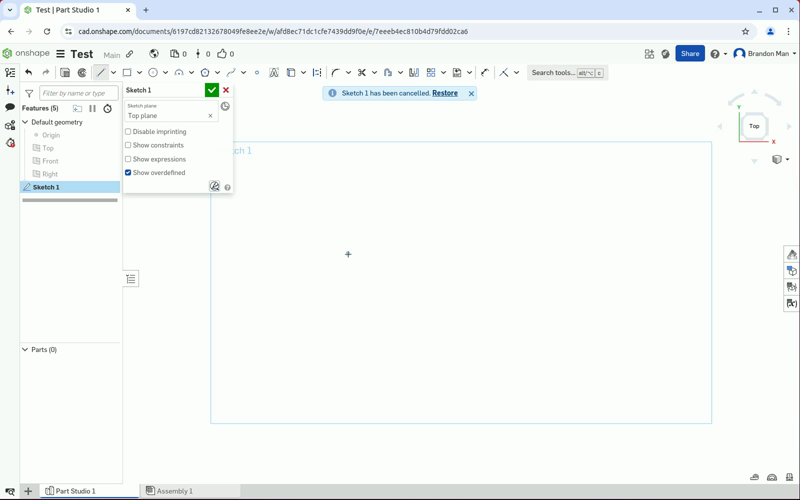
key_down(shift)
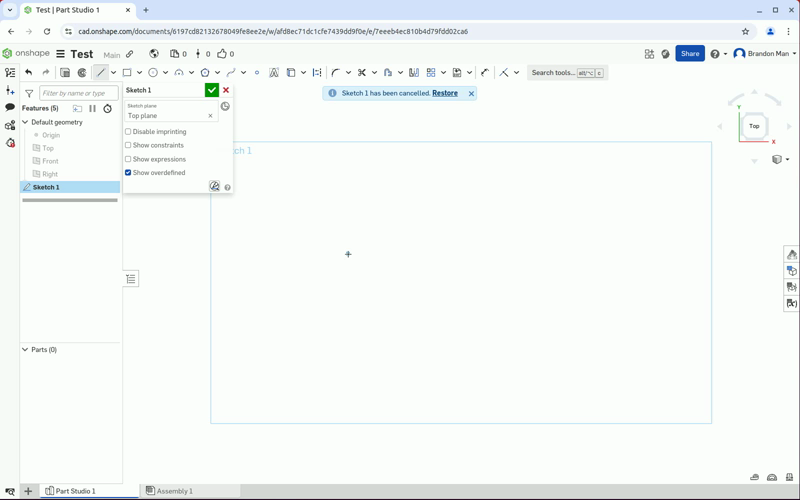
mouse_move(378, 253)
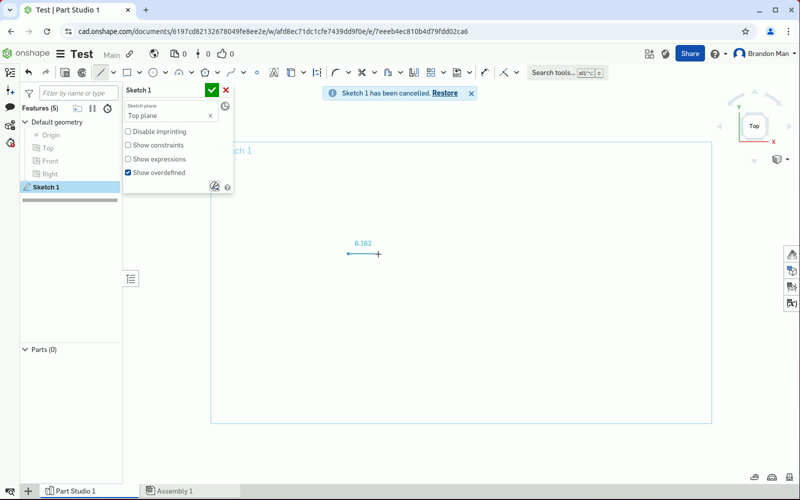
mouse_move(389, 266)
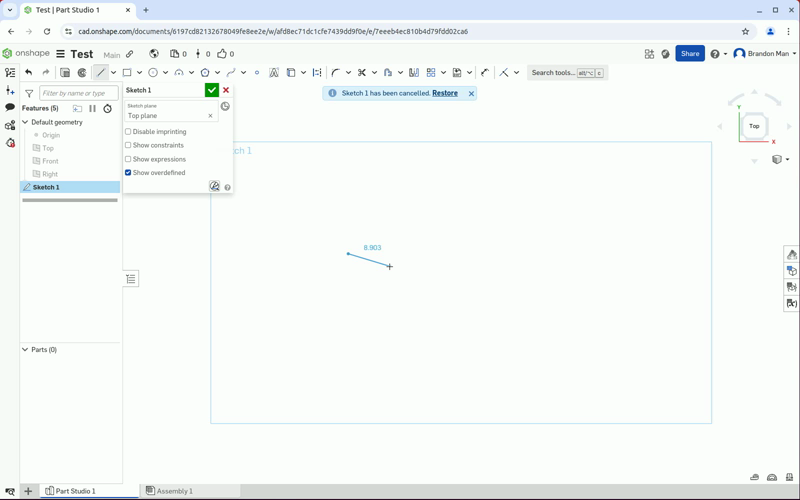
click(389, 266)
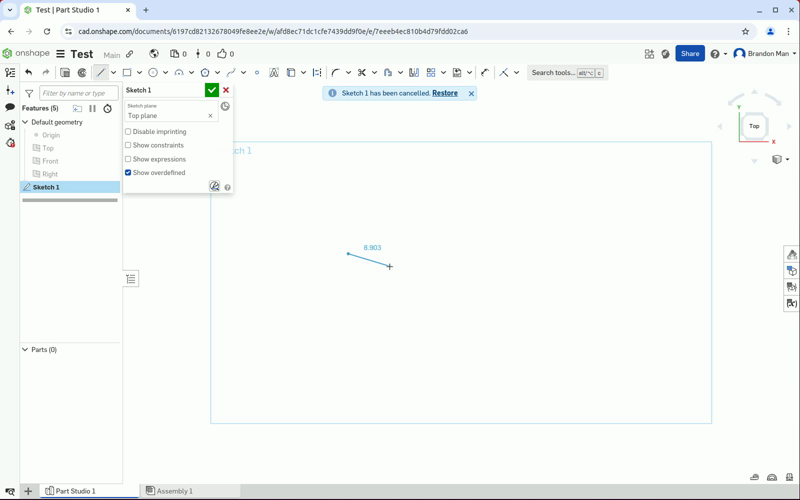
key_up(shift)
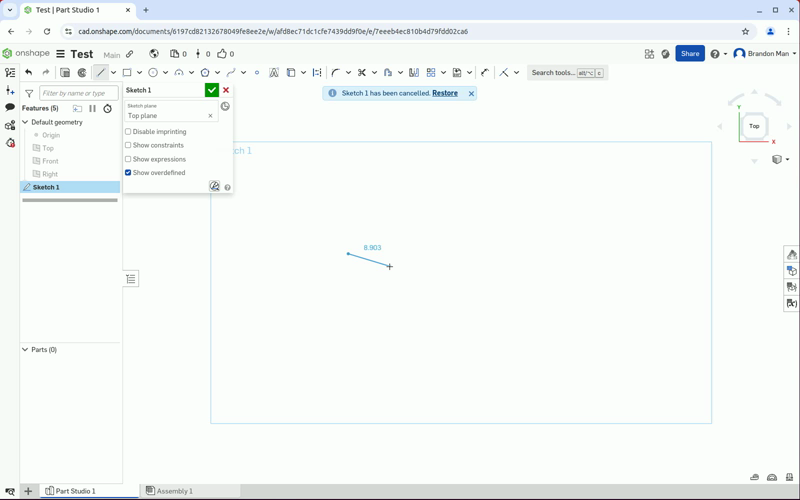
key_down(shift)
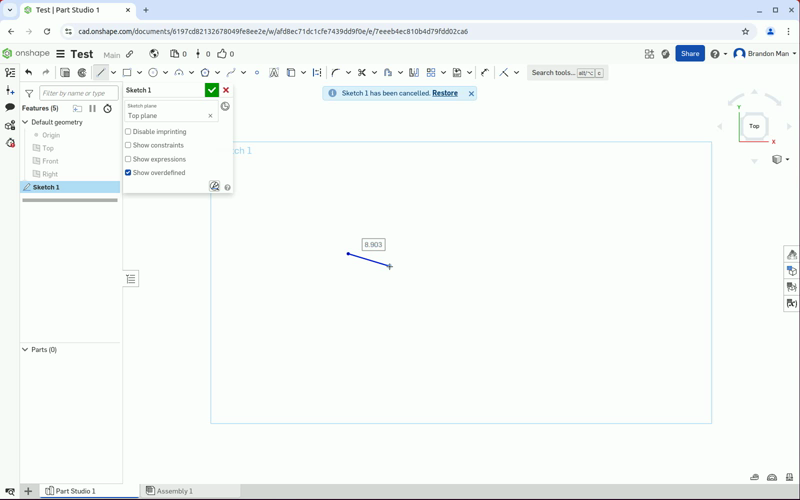
mouse_move(419, 266)
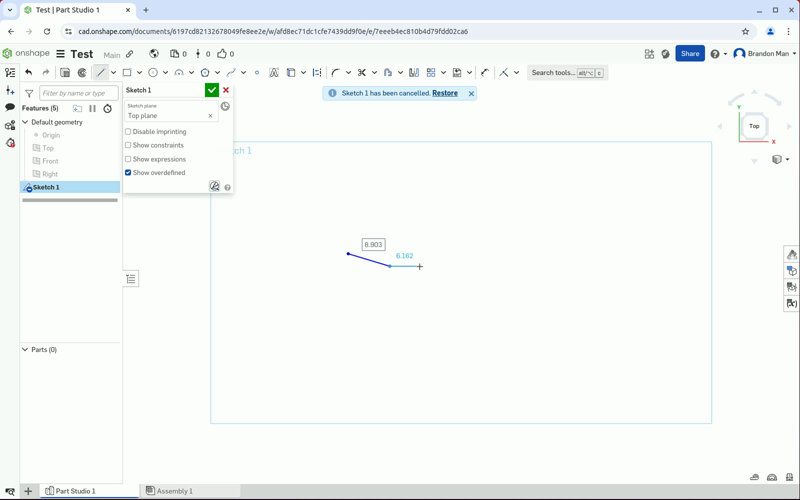
mouse_move(401, 307)
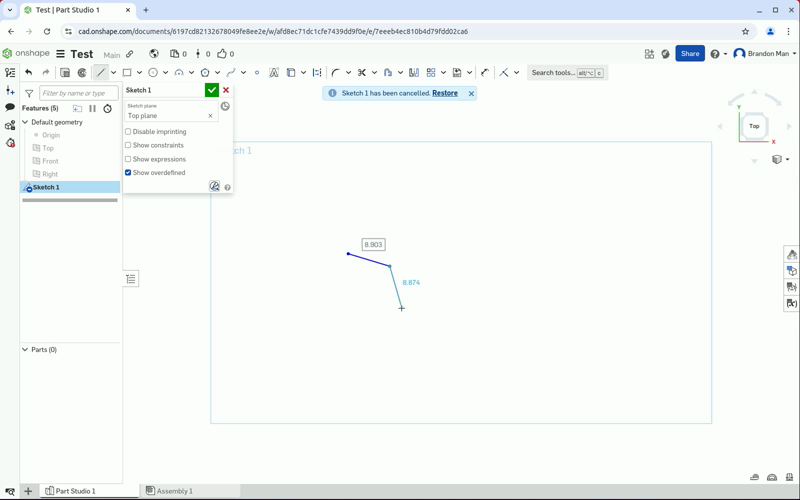
click(401, 307)
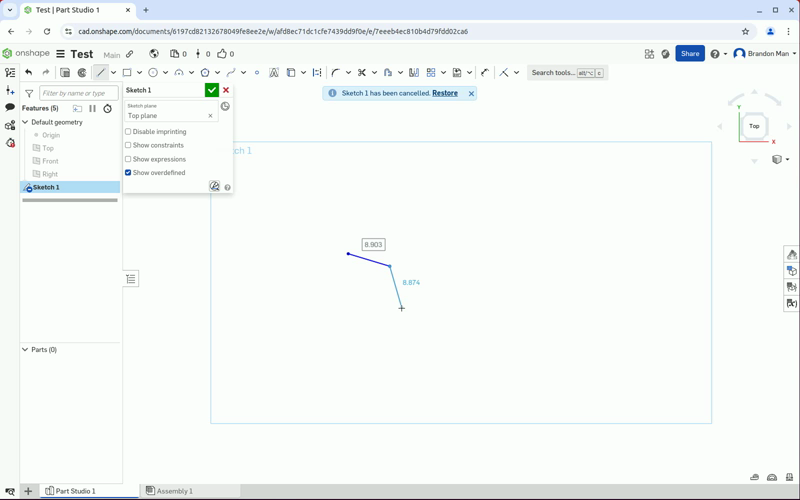
key_up(shift)
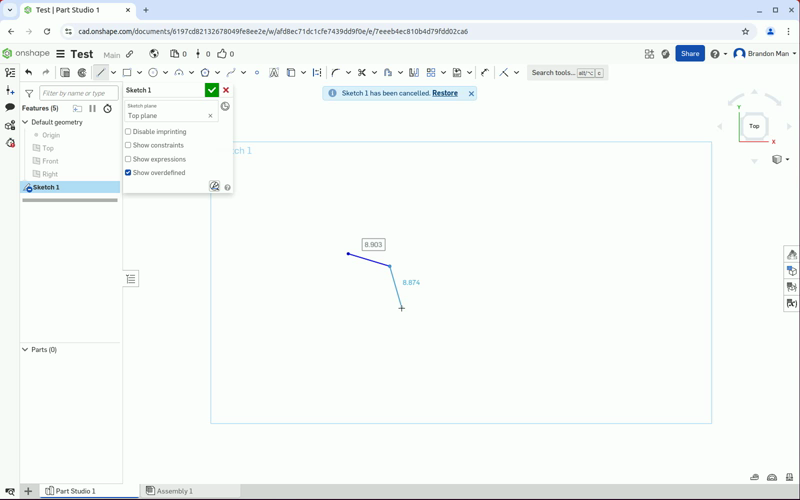
key_down(shift)
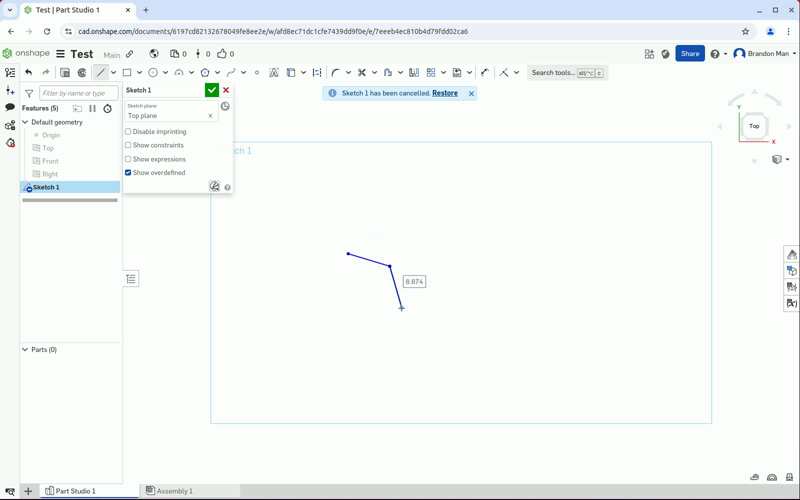
mouse_move(494, 307)
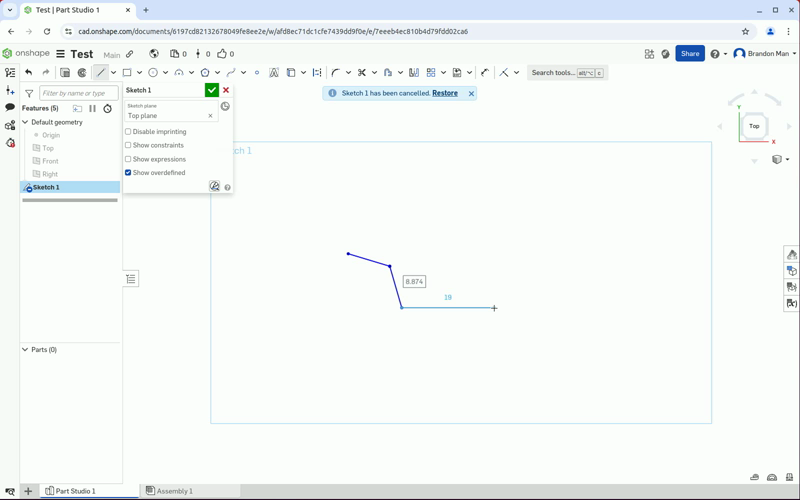
click(494, 307)
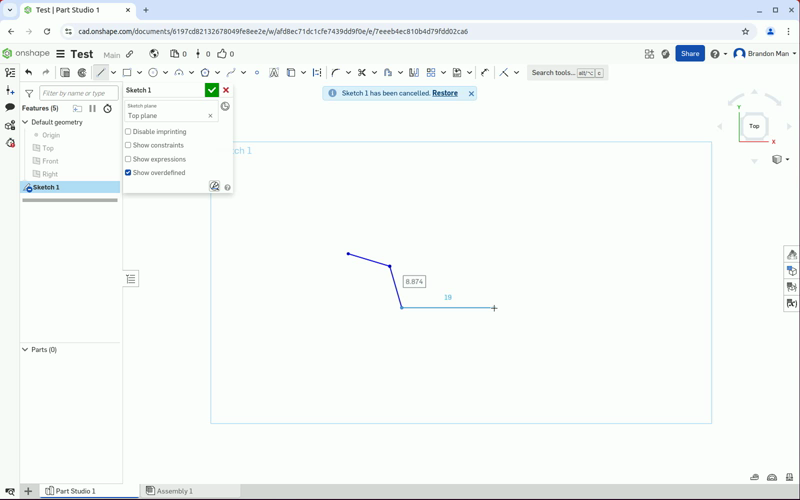
key_up(shift)
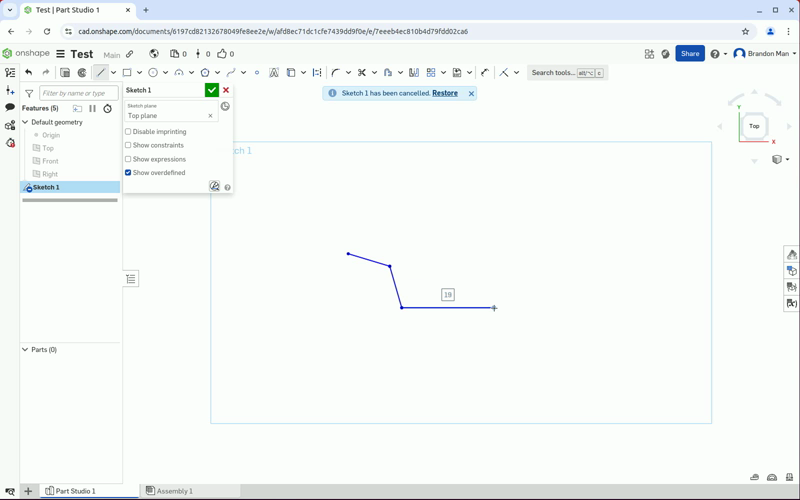
key_down(shift)
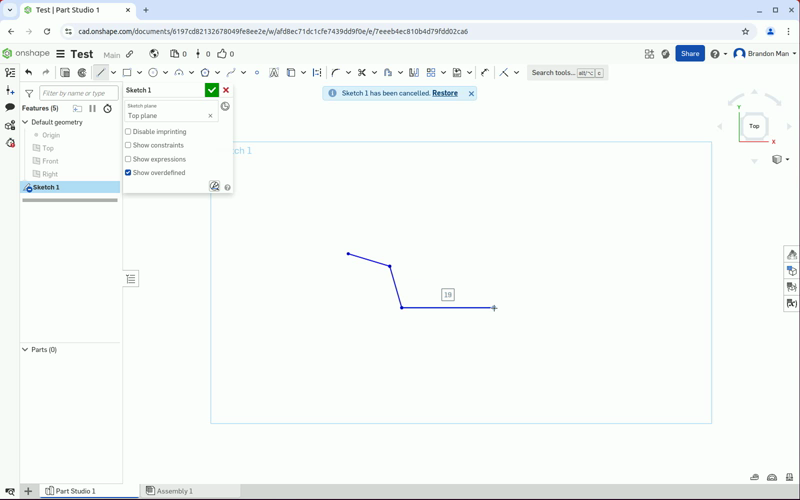
mouse_move(494, 224)
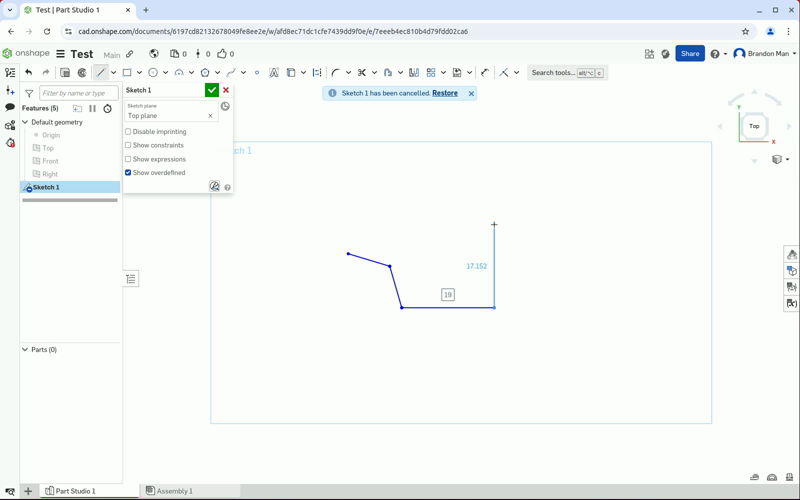
click(494, 224)
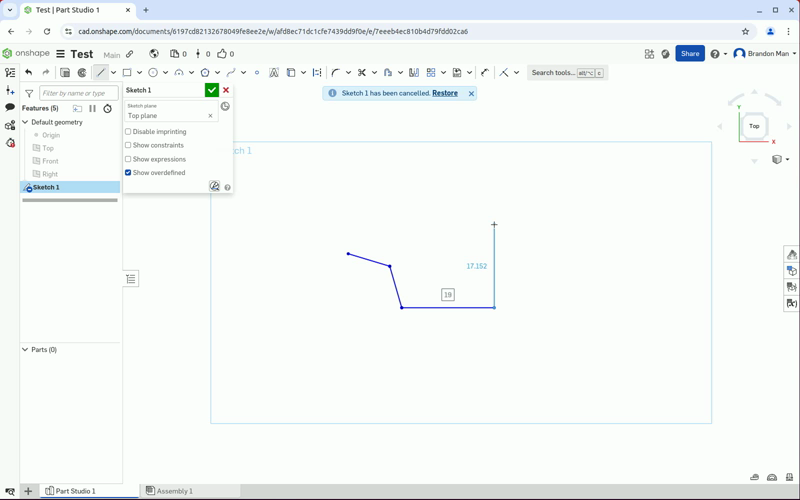
key_up(shift)
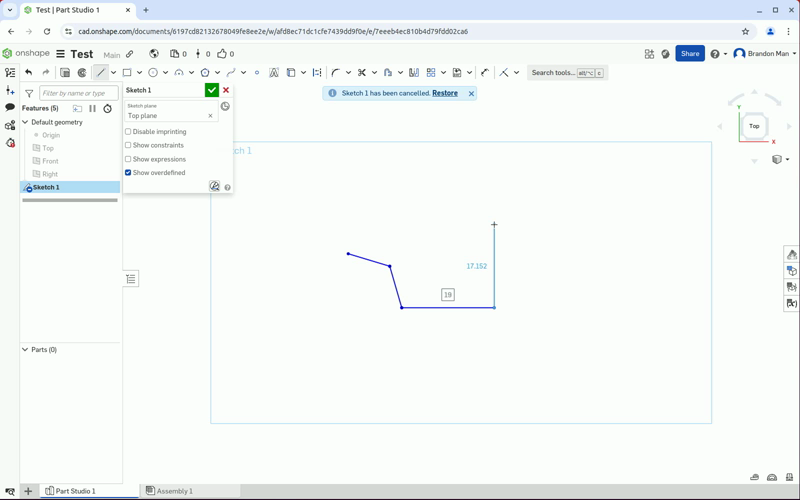
key_down(shift)
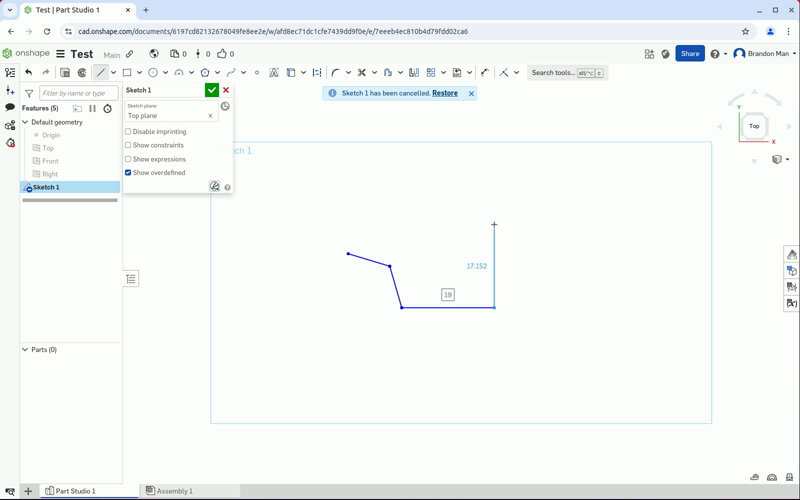
mouse_move(524, 224)
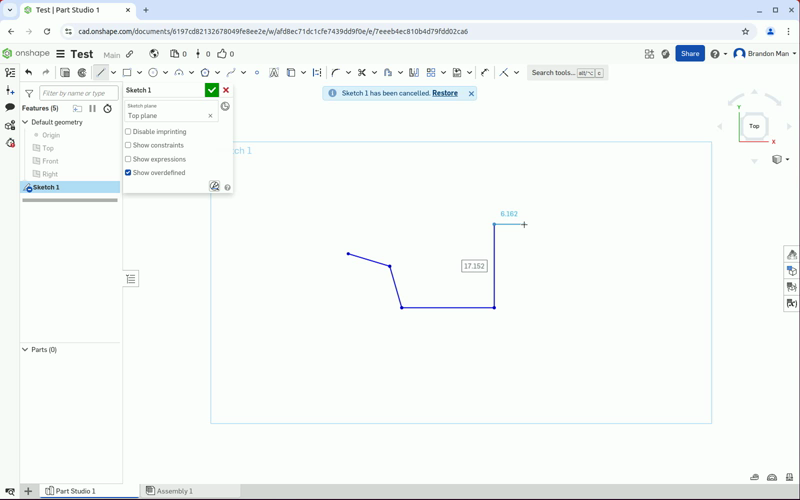
mouse_move(483, 224)
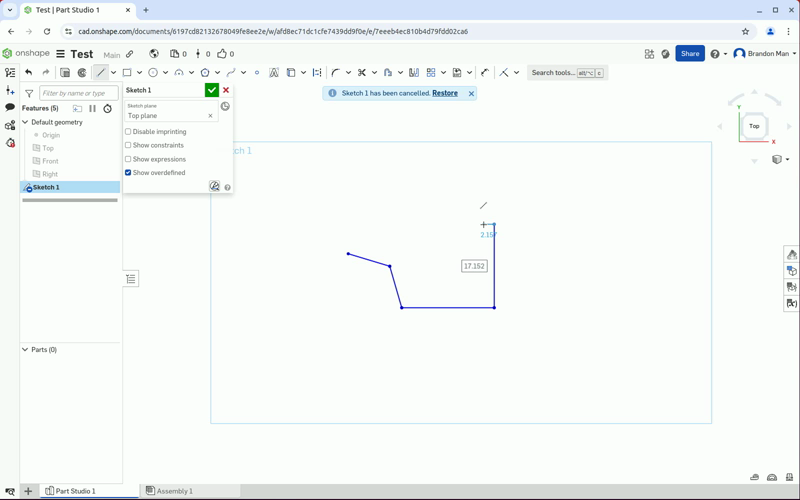
click(483, 224)
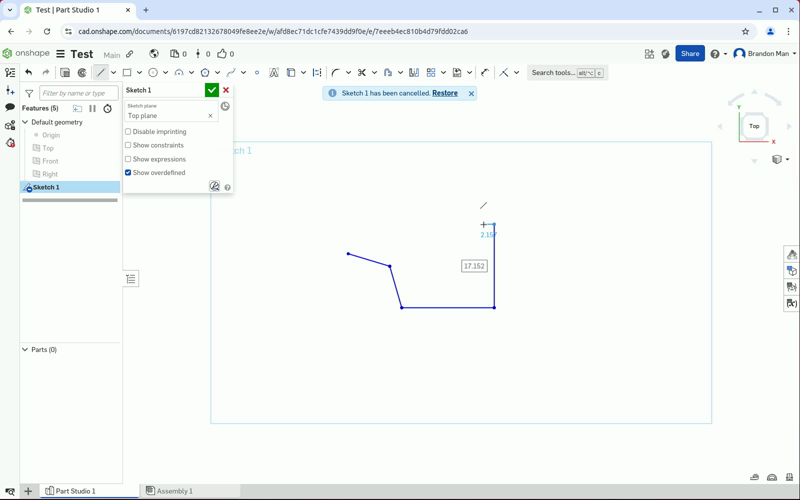
key_up(shift)
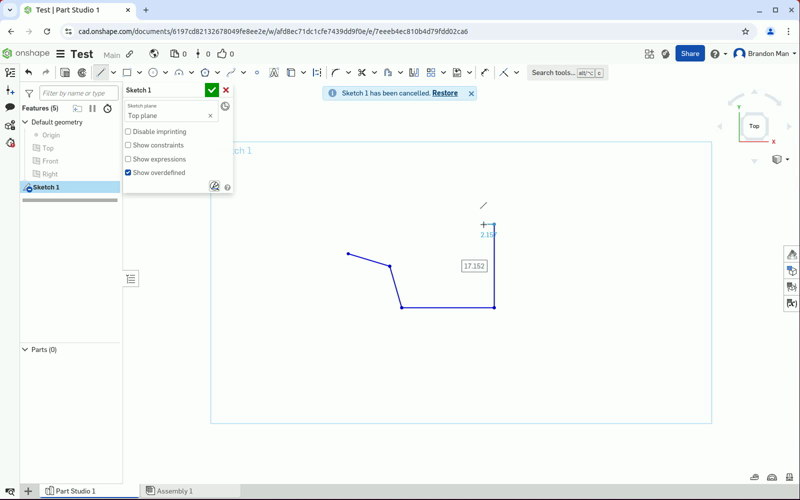
key_down(shift)
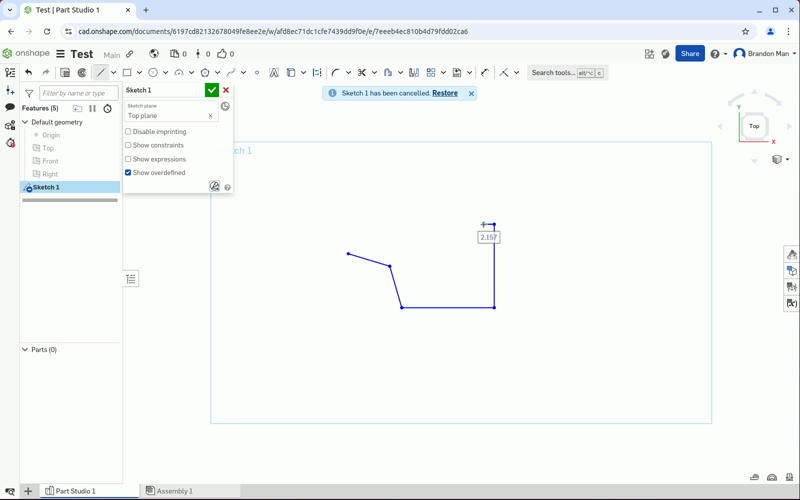
mouse_move(513, 224)
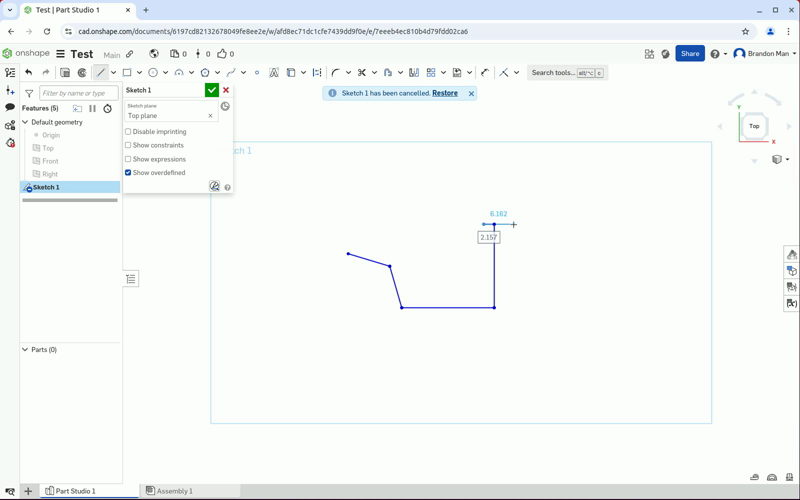
mouse_move(440, 236)
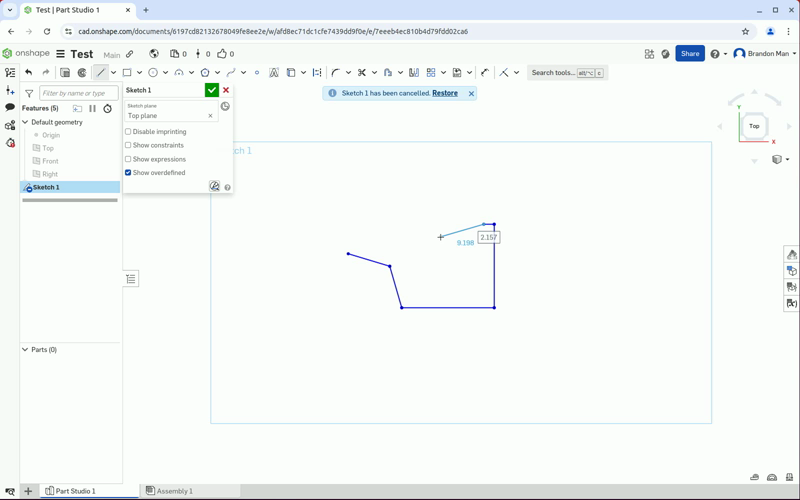
click(440, 236)
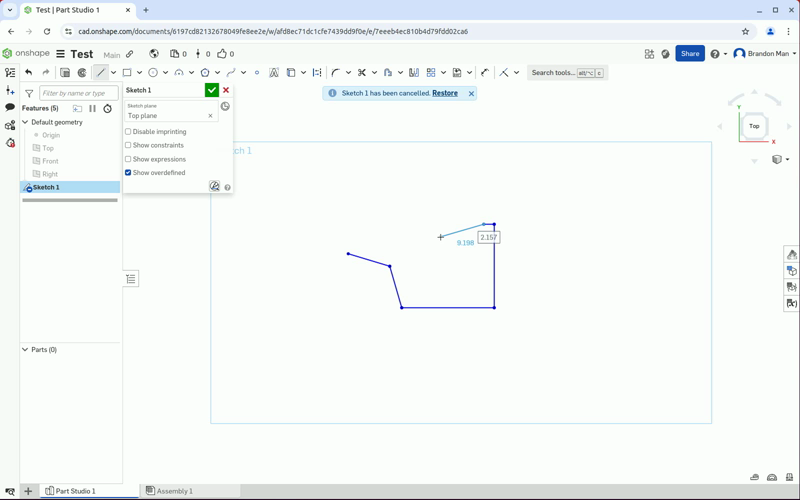
key_up(shift)
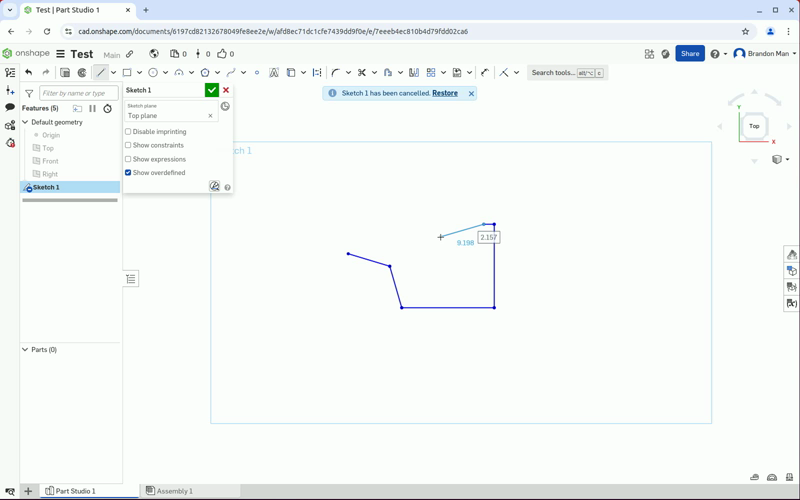
key_down(shift)
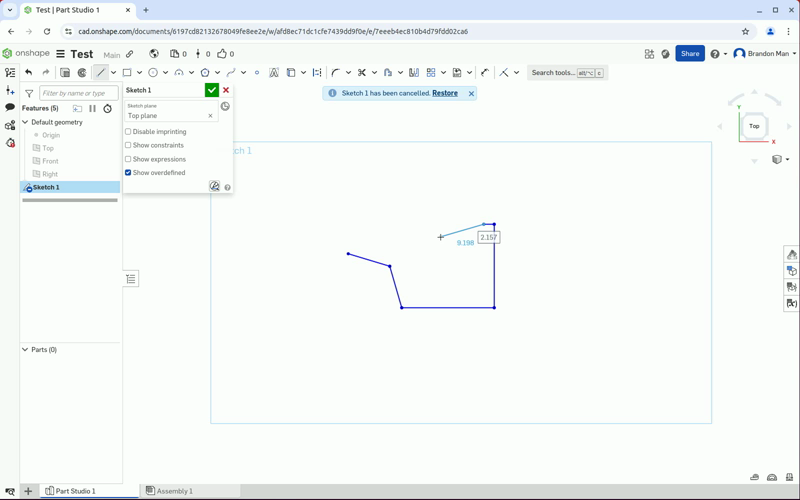
mouse_move(348, 236)
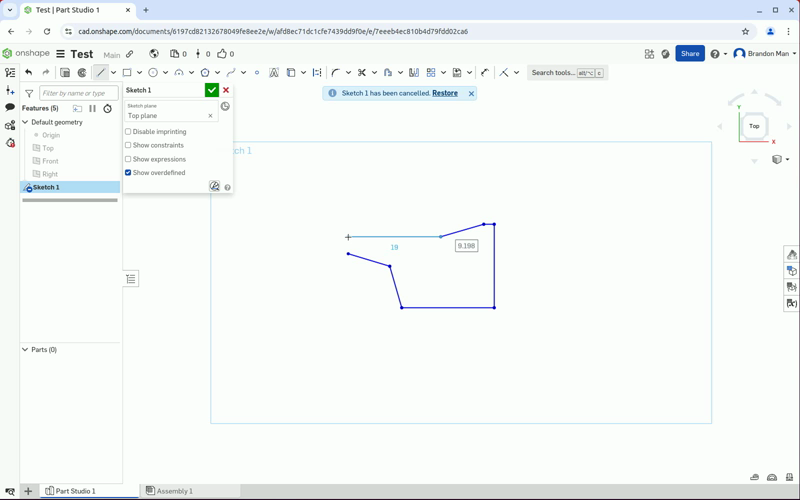
click(348, 236)
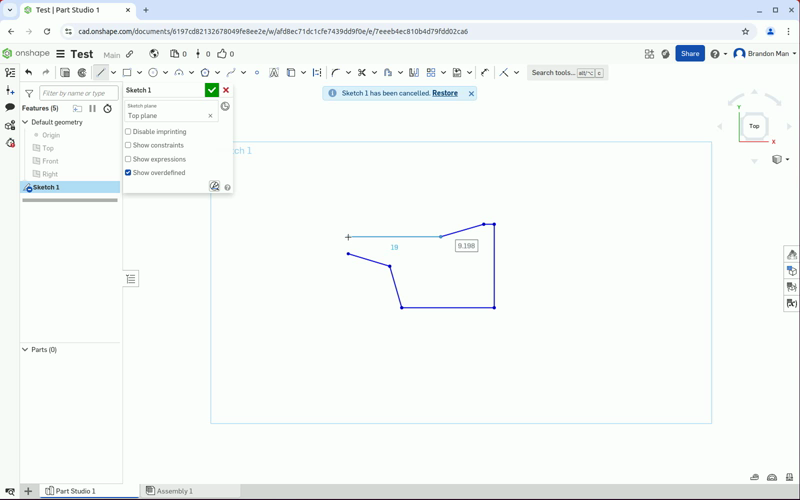
key_up(shift)
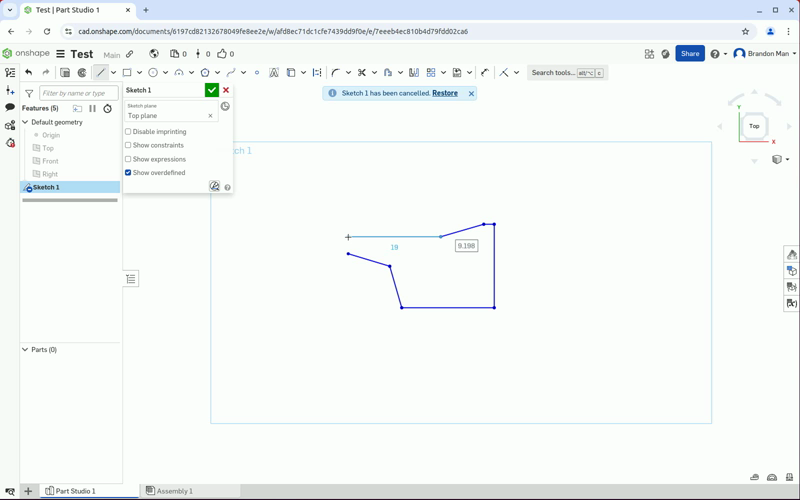
mouse_move(378, 236)
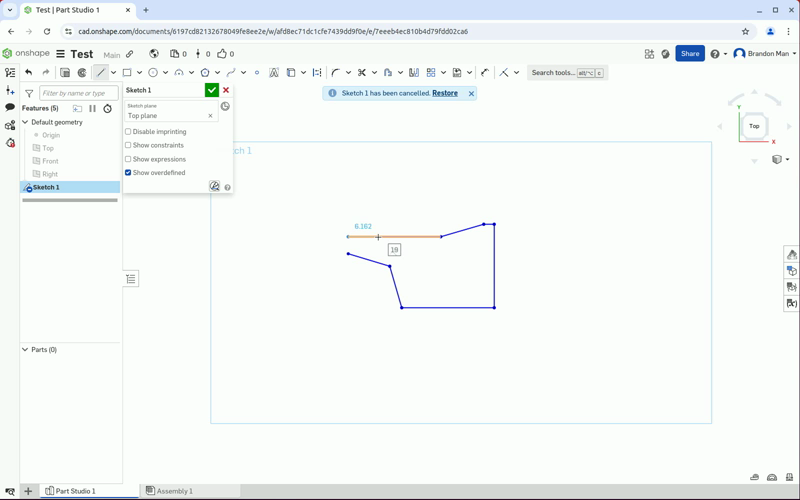
key_down(shift)
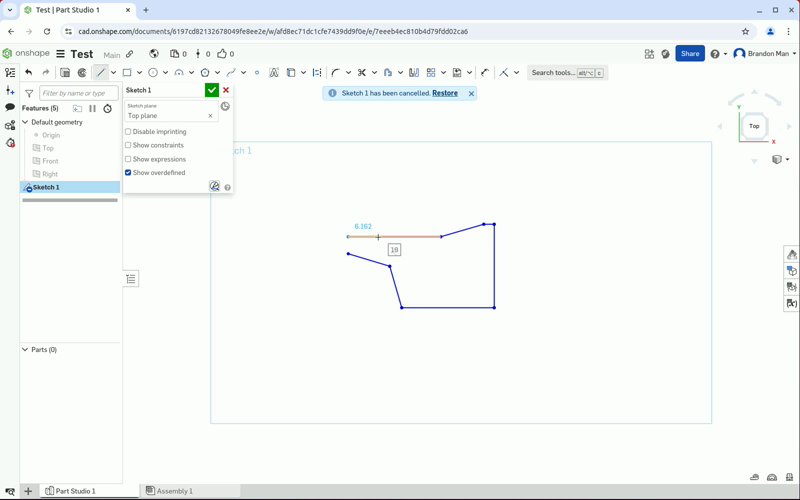
mouse_move(348, 253)
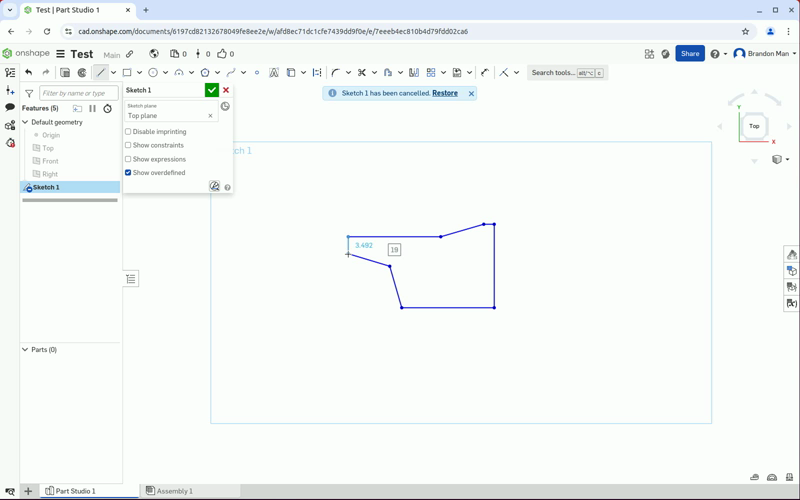
key_up(shift)
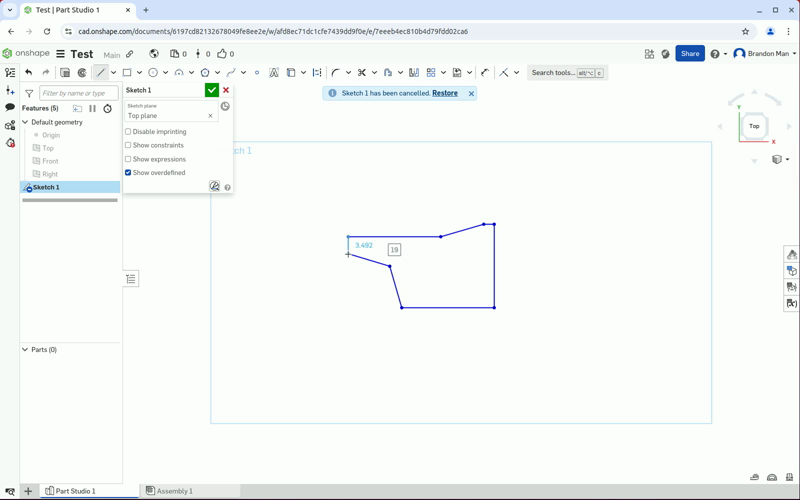
click(348, 253)
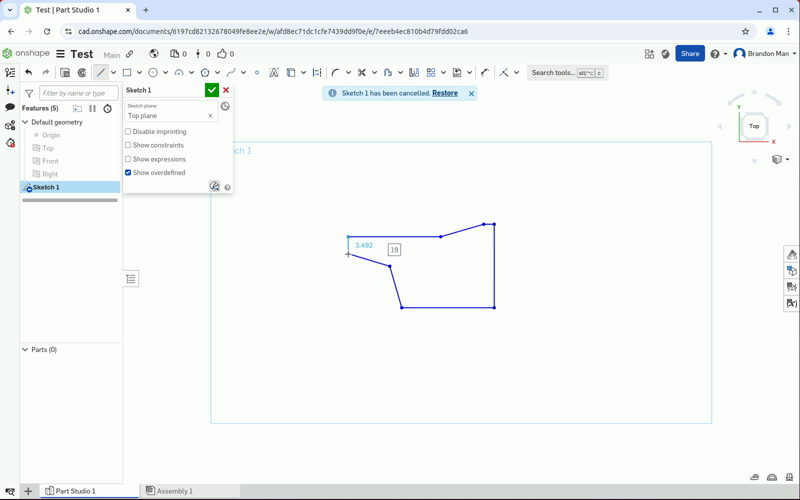
key(esc)
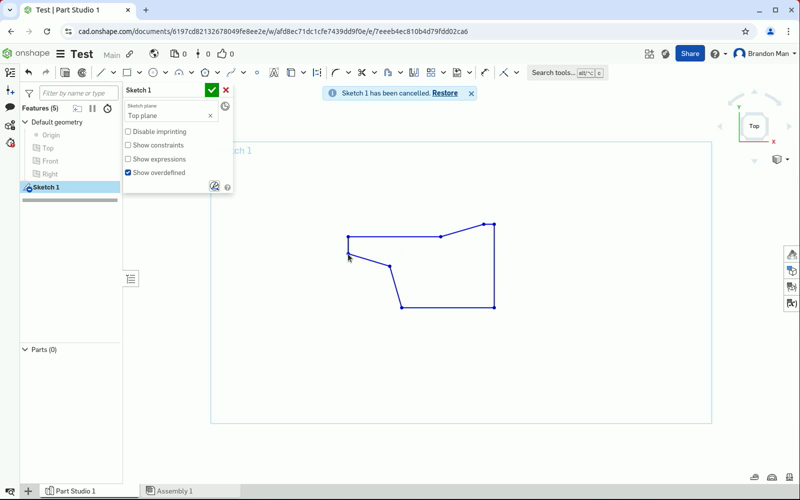
mouse_move(487, 233)
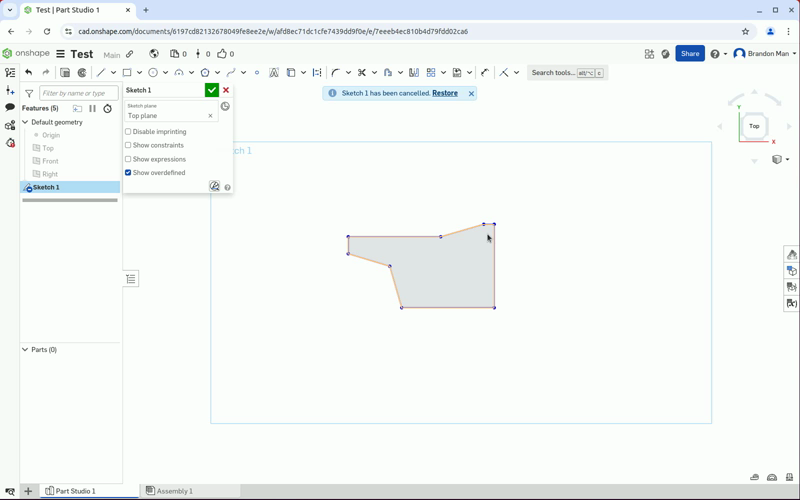
click(487, 233)
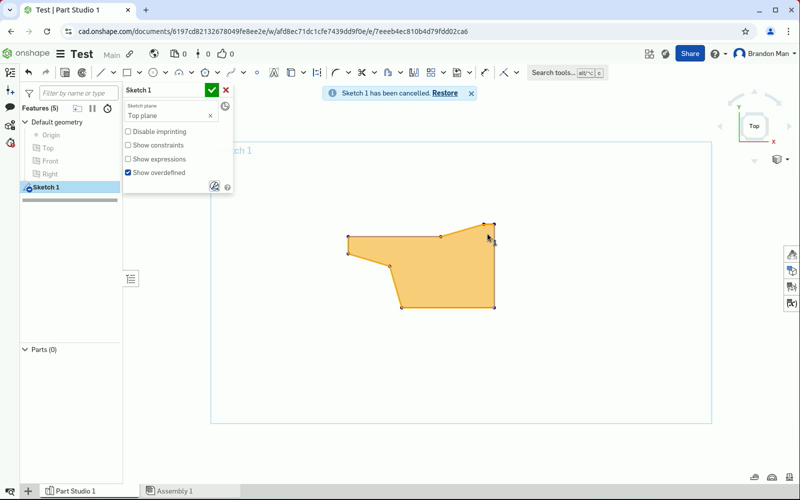
mouse_move(73, 352)
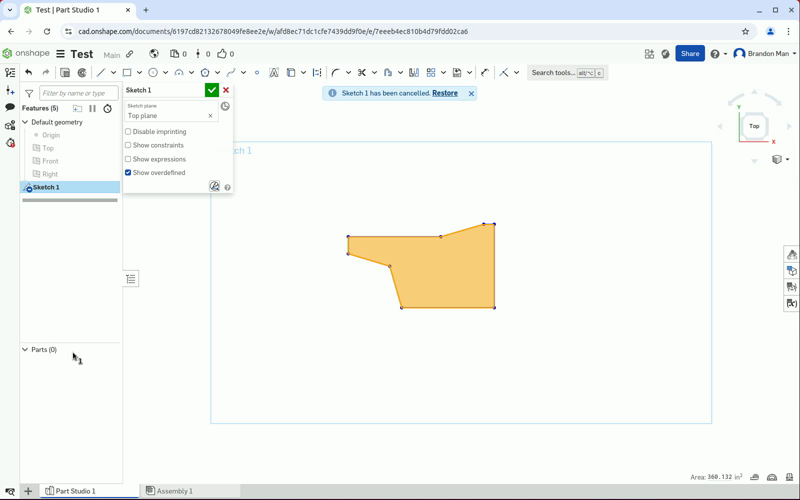
key(shift+y)
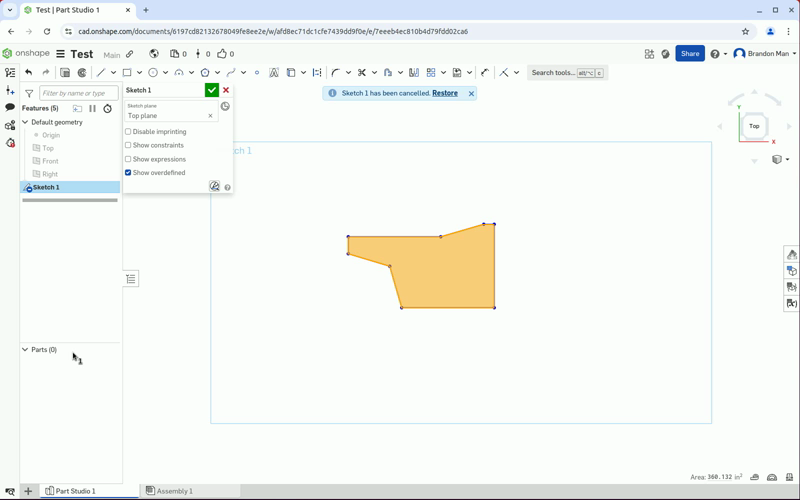
key(shift+e)
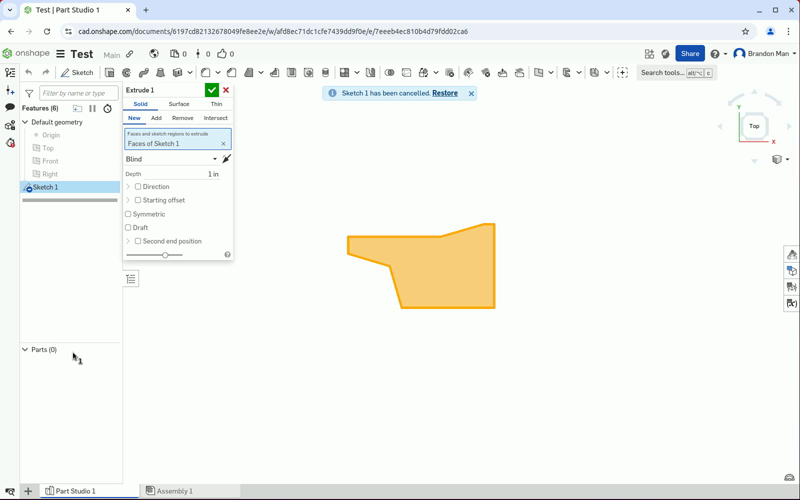
mouse_move(143, 106)
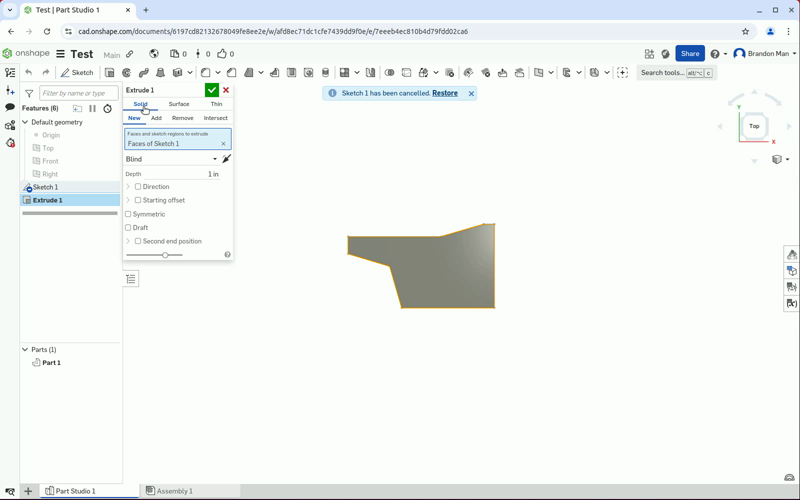
click(143, 106)
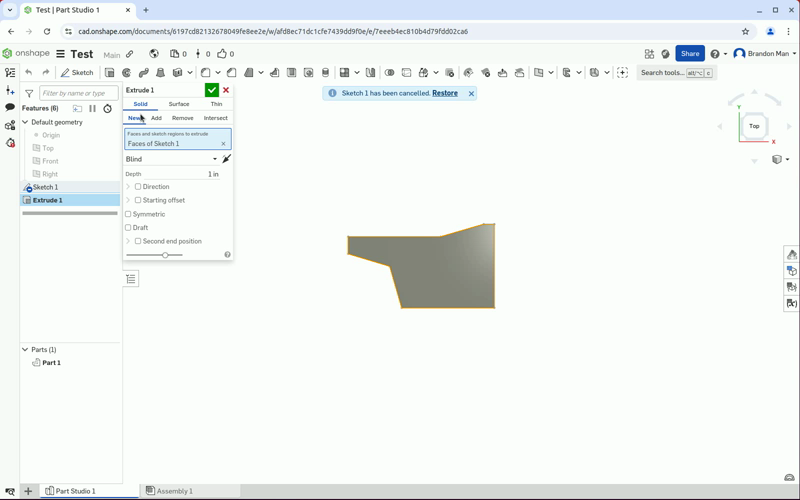
mouse_move(137, 120)
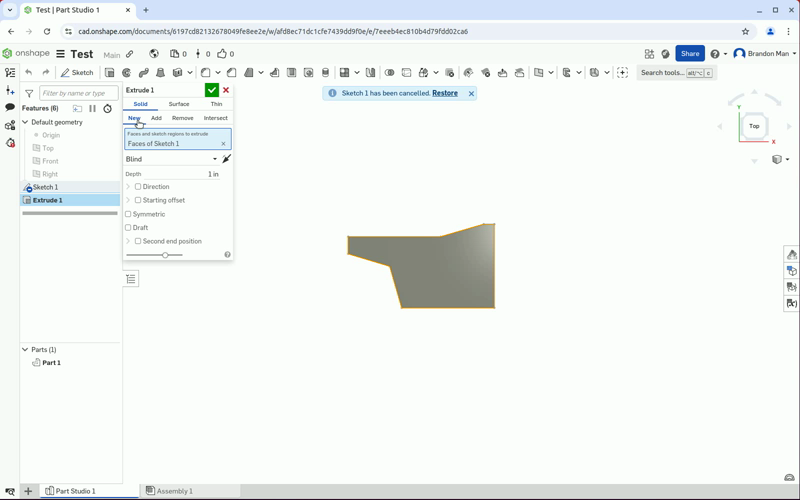
click(137, 120)
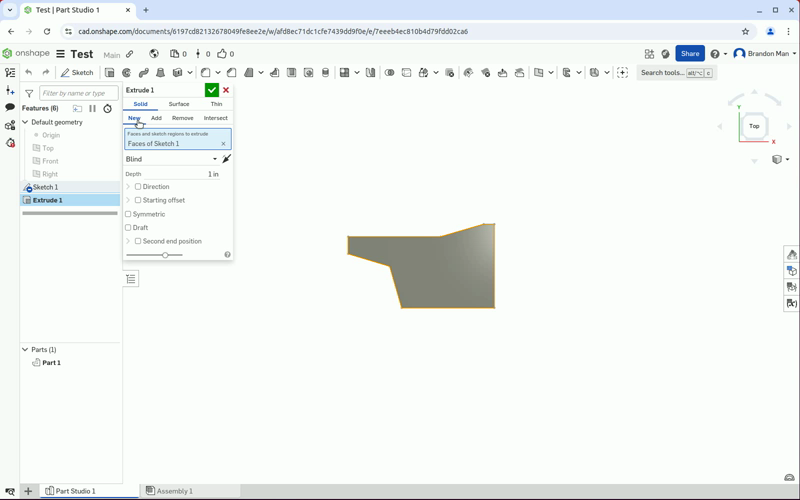
key(tab, 4)
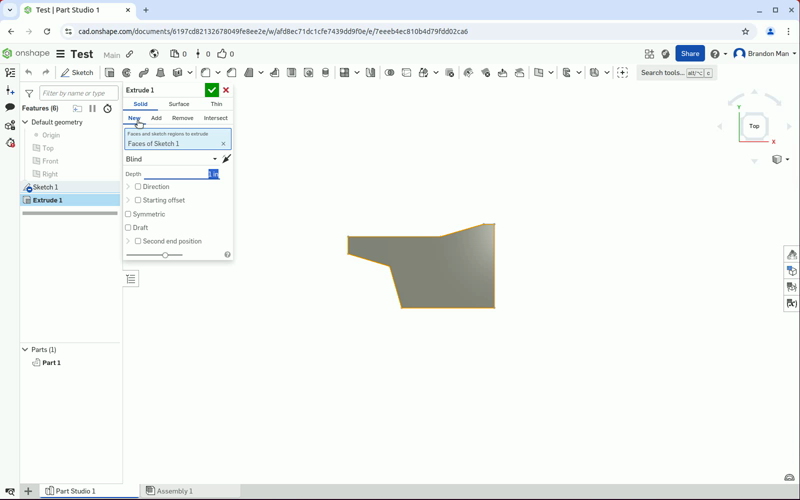
text(1.204)
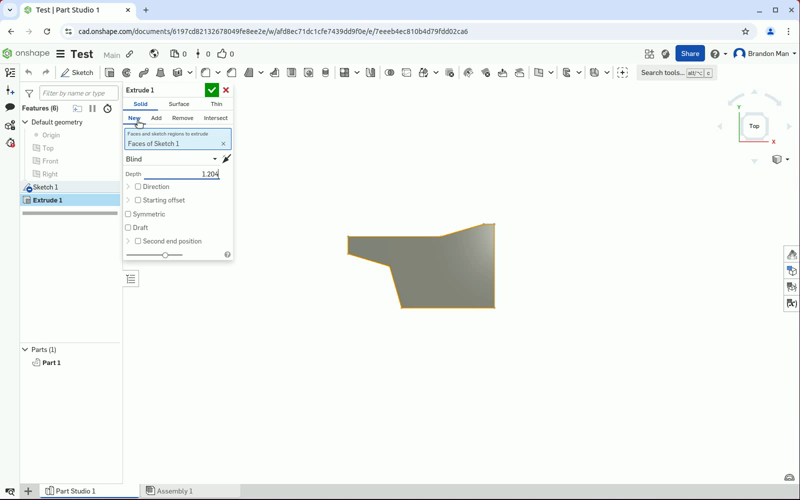
key(enter)
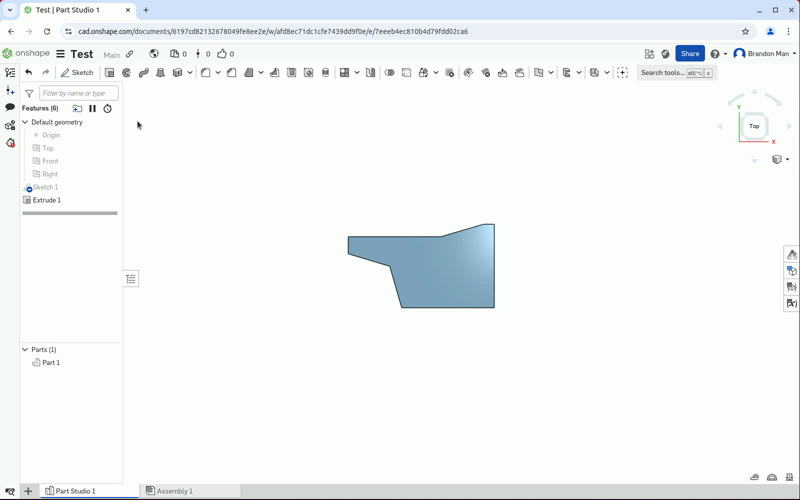
key(shift+h)
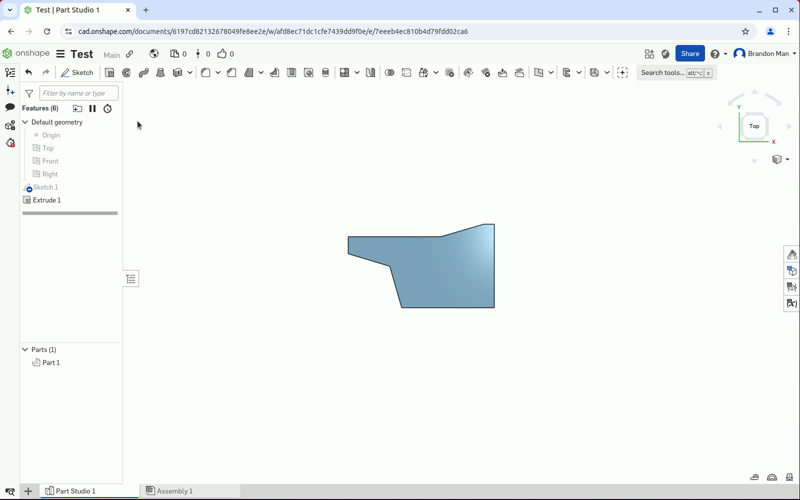
key(shift+h)
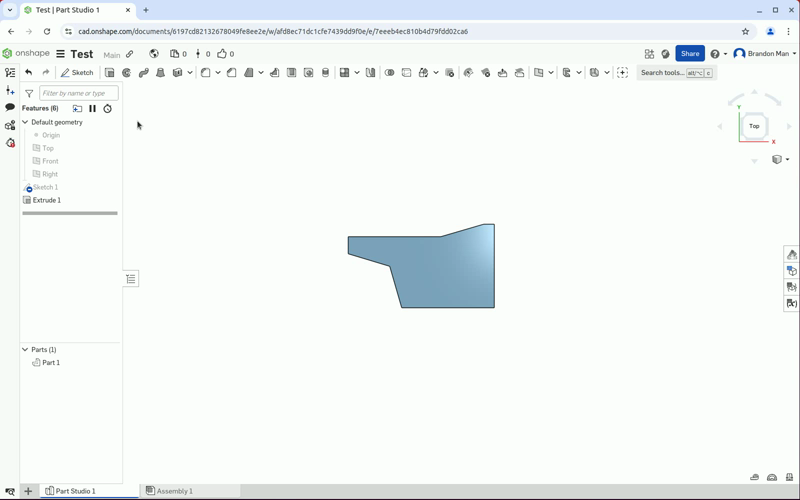
mouse_move(73, 189)
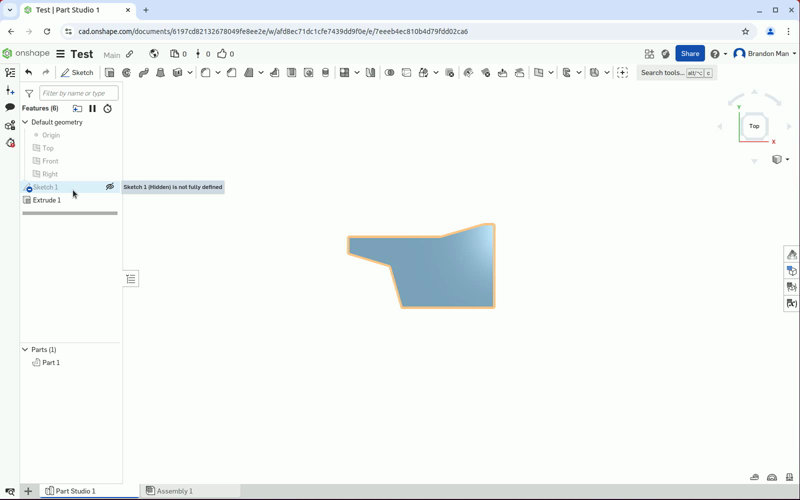
click(73, 189)
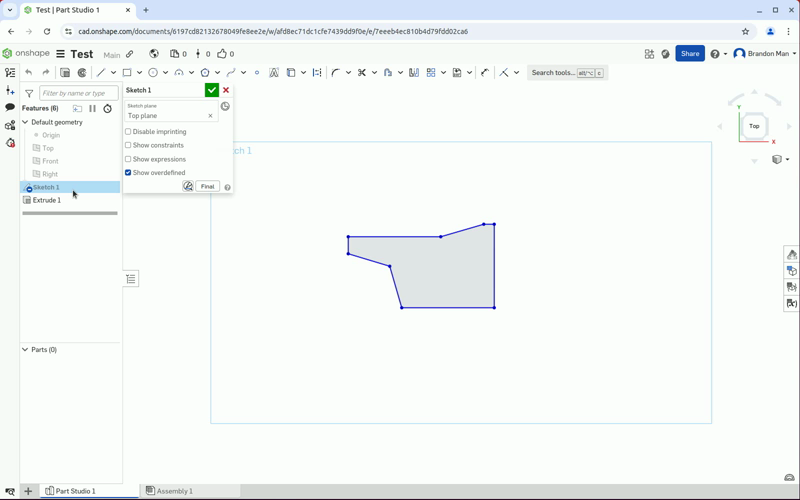
mouse_move(229, 92)
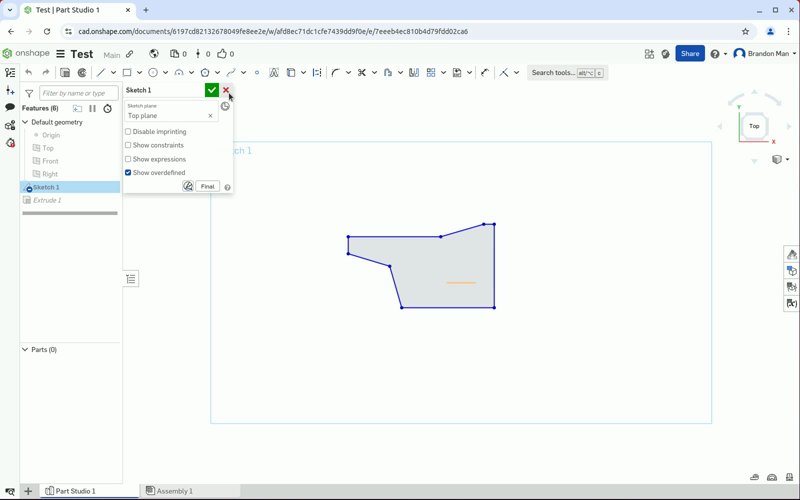
click(229, 92)
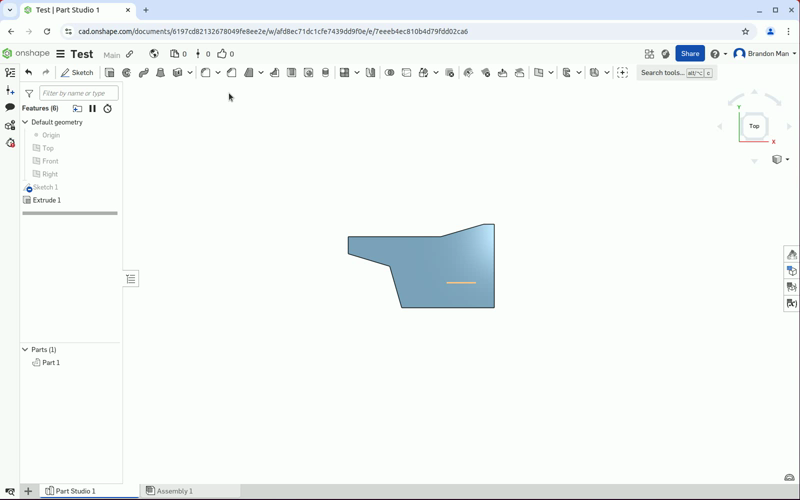
mouse_move(541, 75)
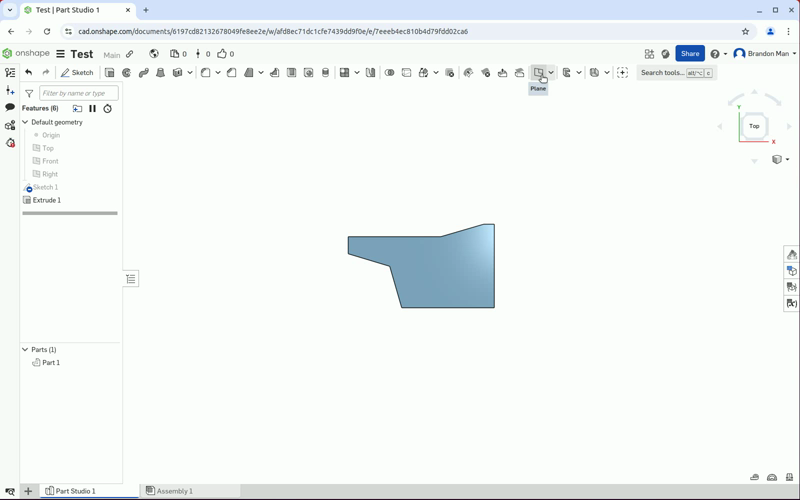
click(541, 75)
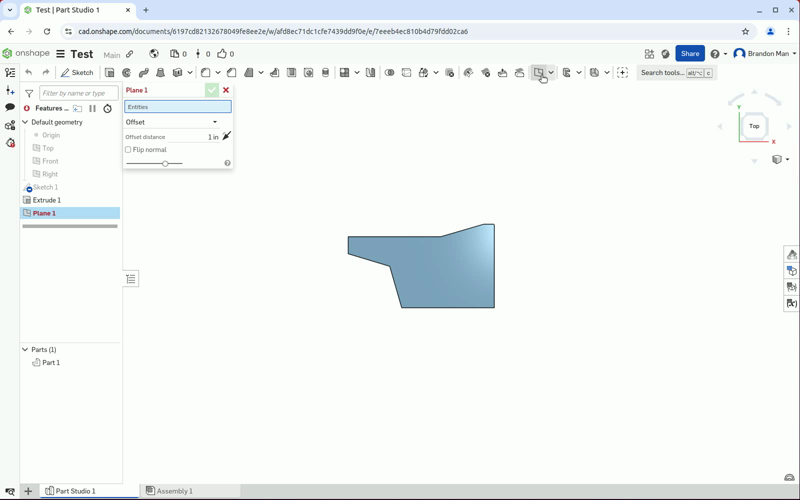
mouse_move(73, 150)
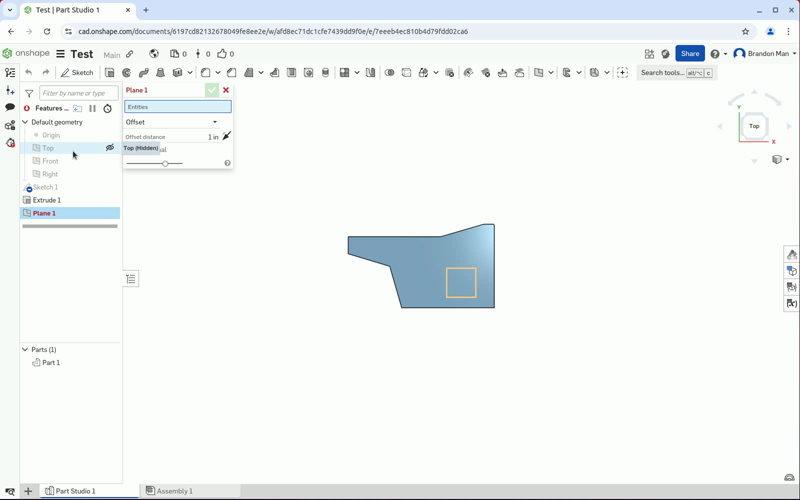
click(73, 150)
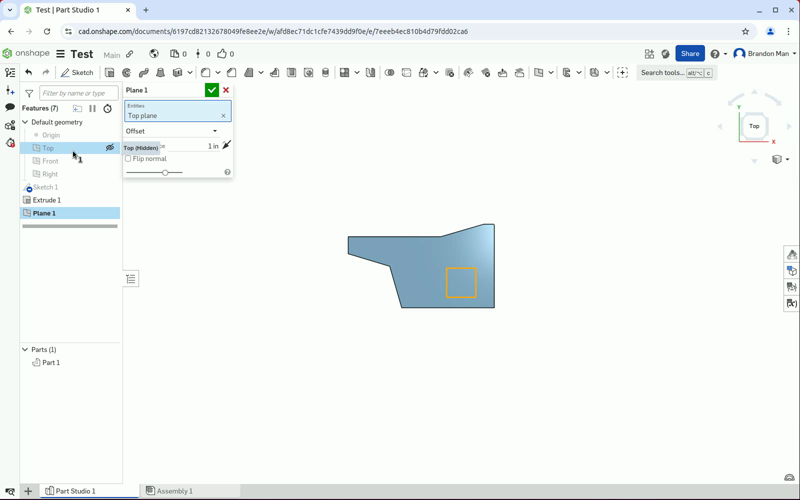
key(tab, 2)
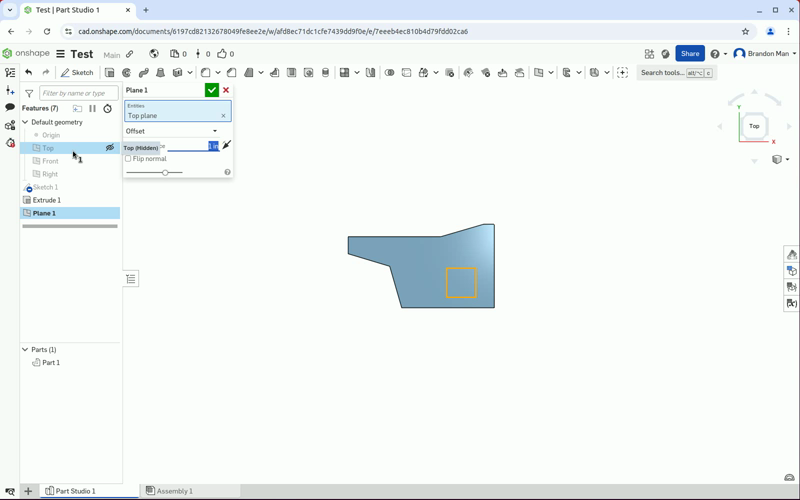
text(1.202)
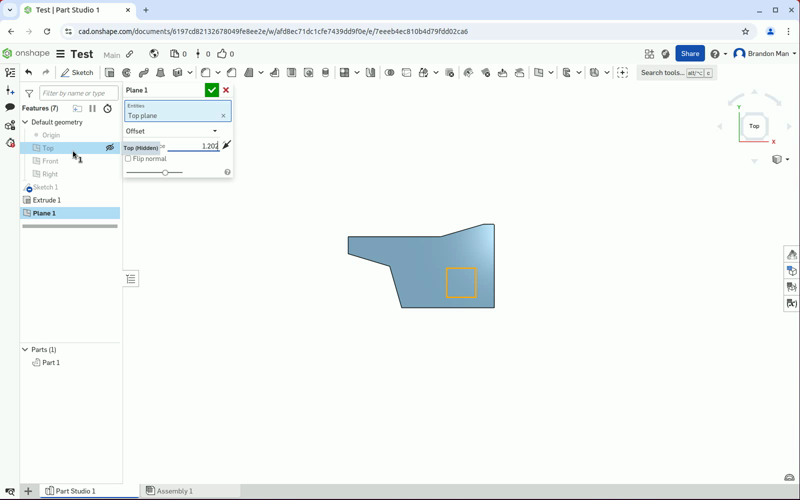
key(enter, 2)
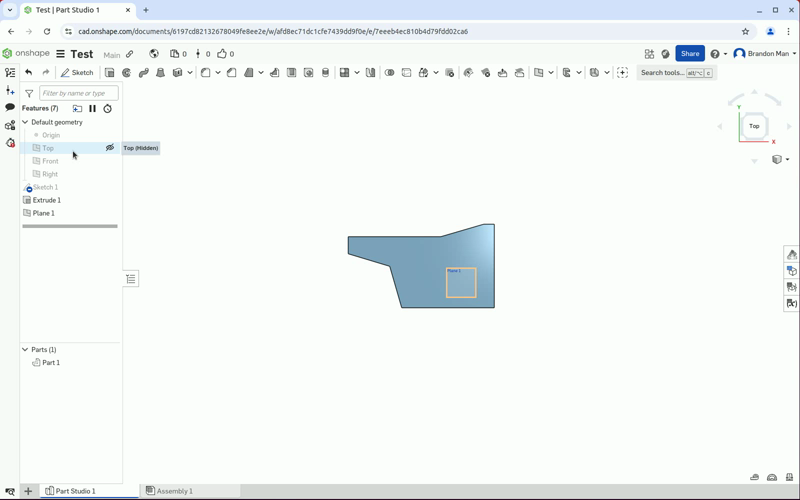
key(shift+s)
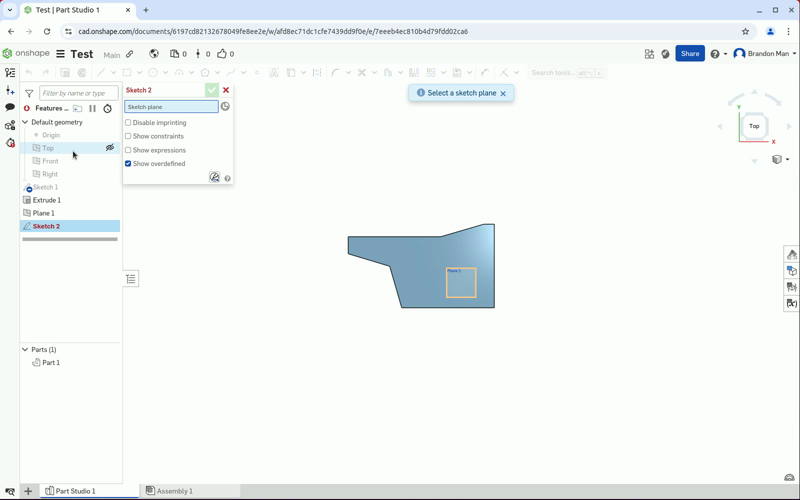
mouse_move(73, 215)
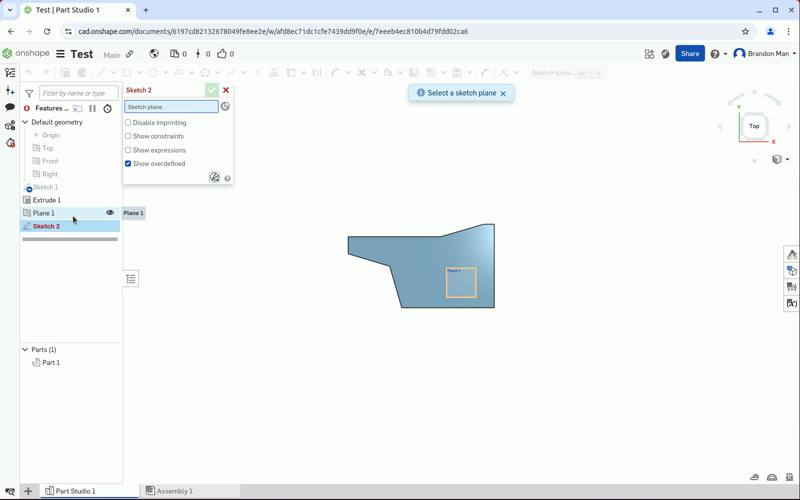
click(73, 215)
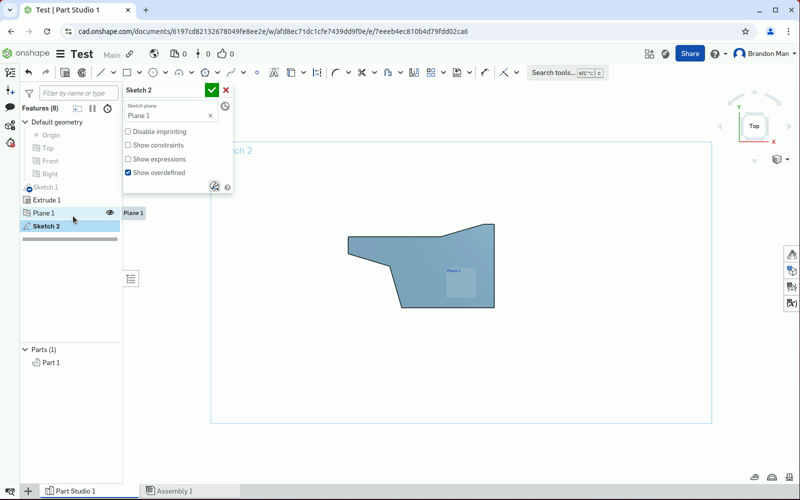
mouse_move(73, 352)
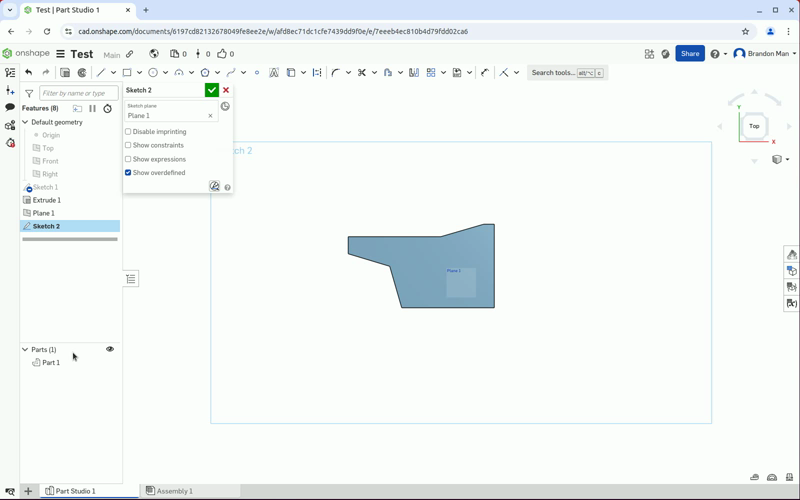
key(y)
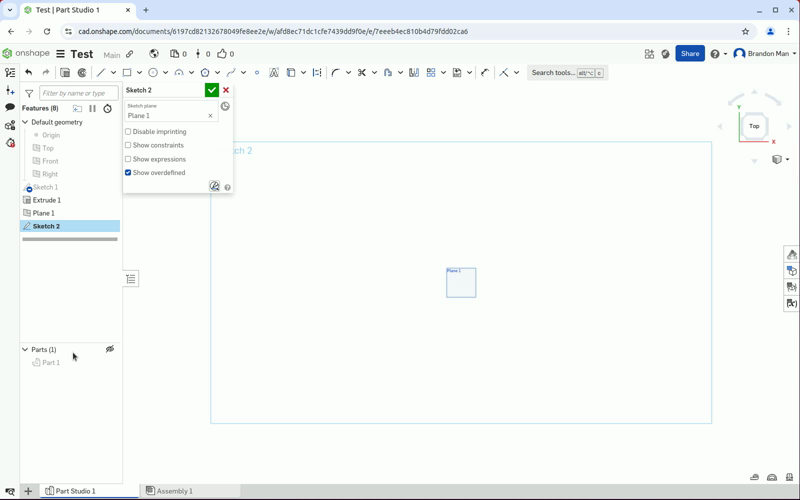
key(l)
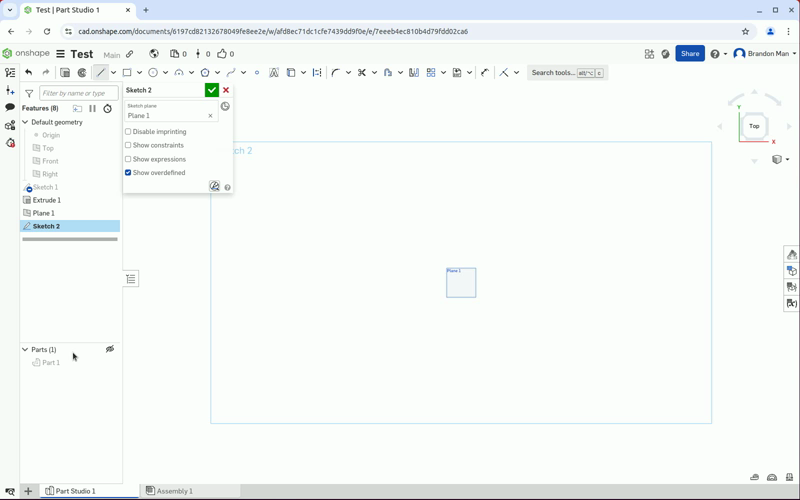
key_down(shift)
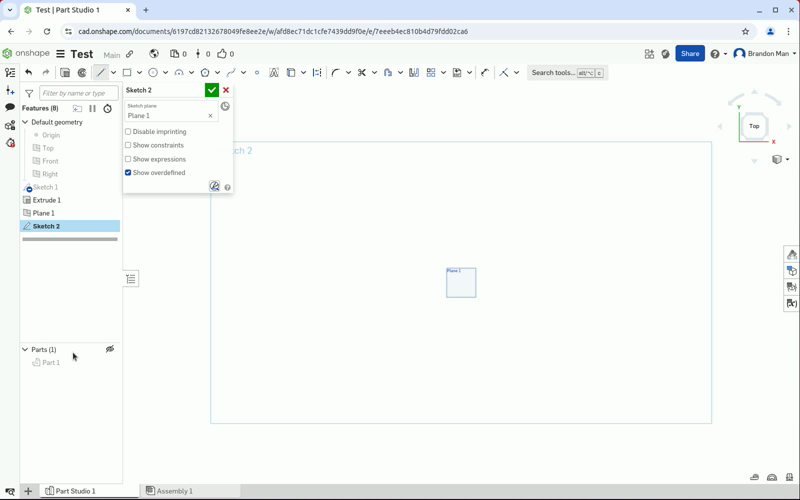
mouse_move(348, 253)
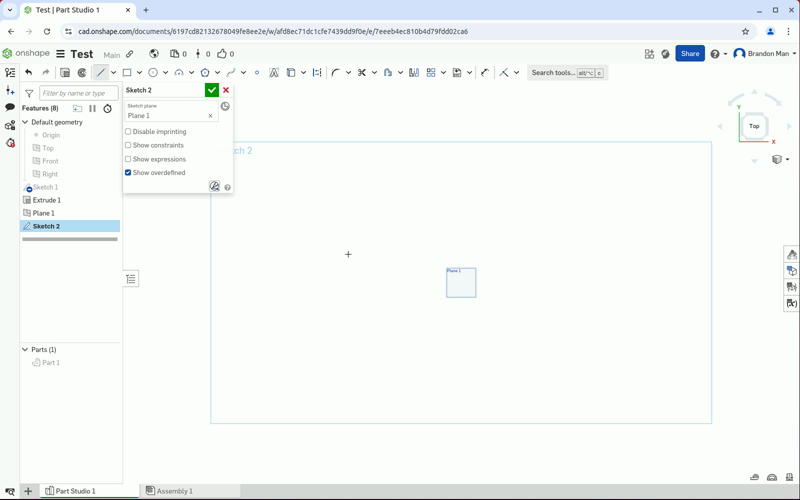
click(348, 253)
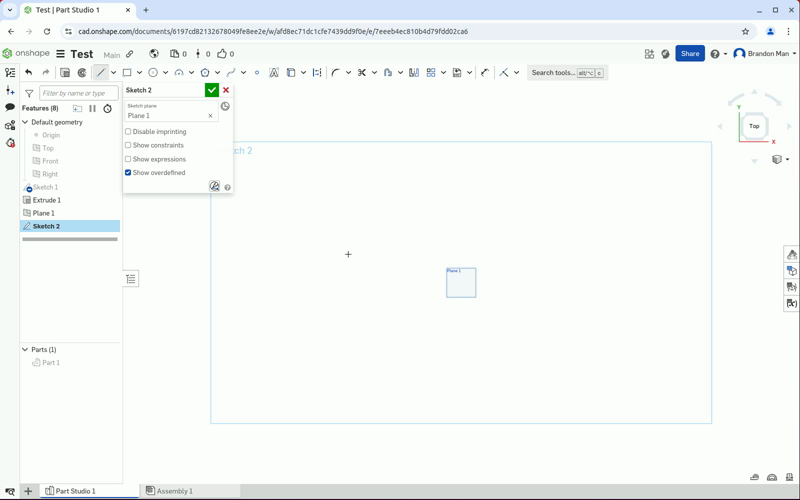
key_up(shift)
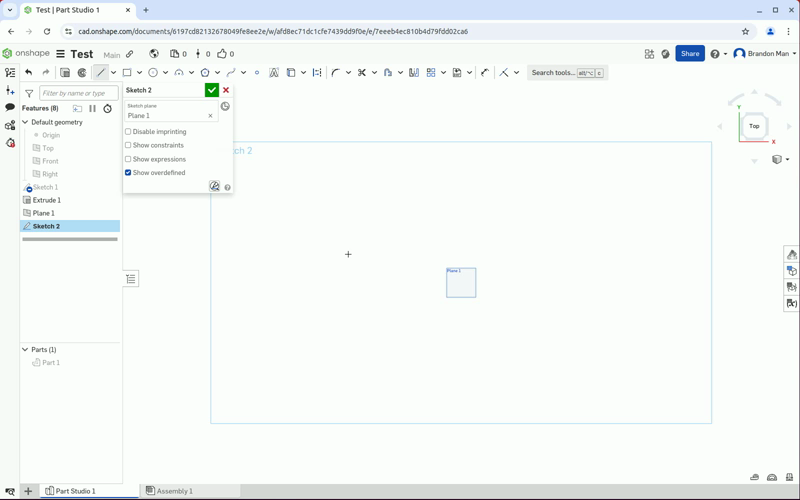
key_down(shift)
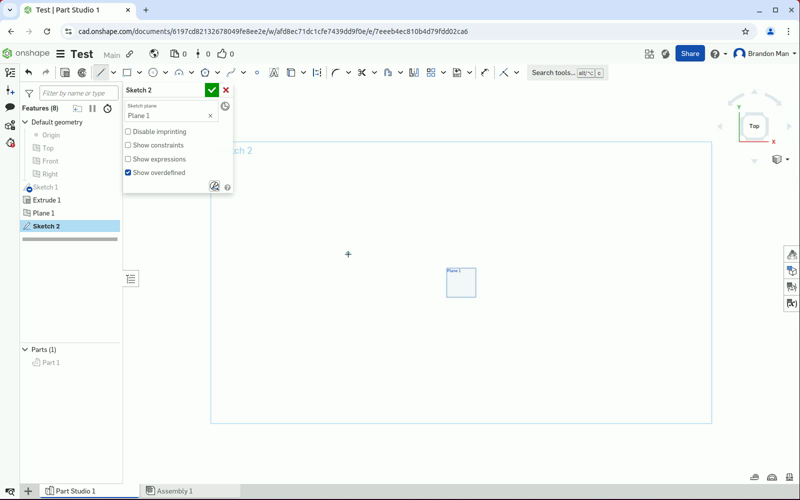
mouse_move(378, 253)
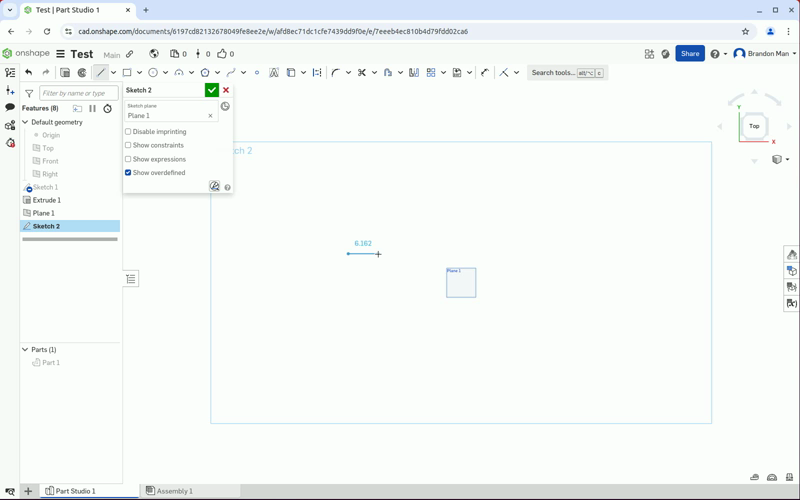
mouse_move(389, 266)
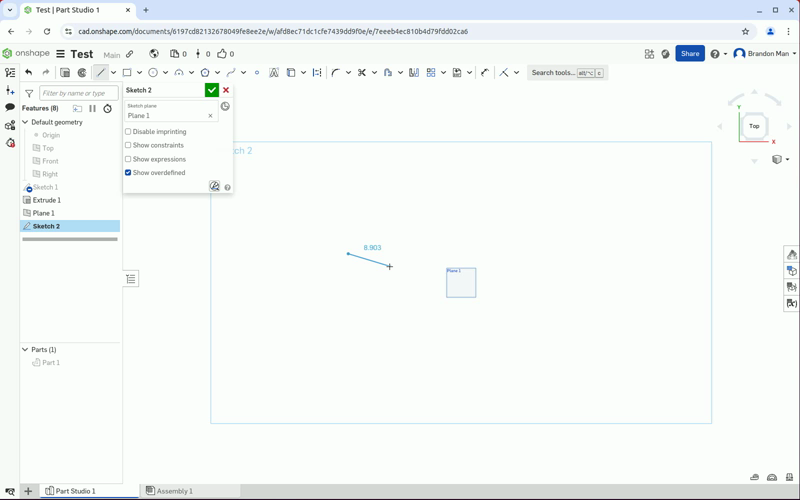
click(389, 266)
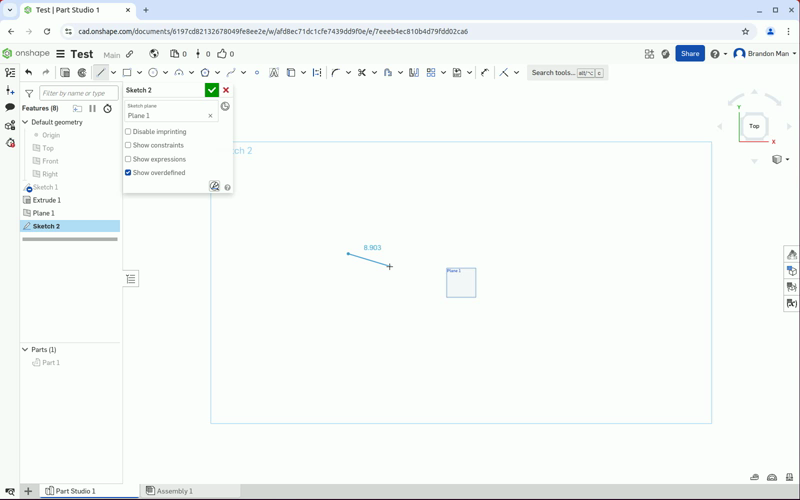
key_up(shift)
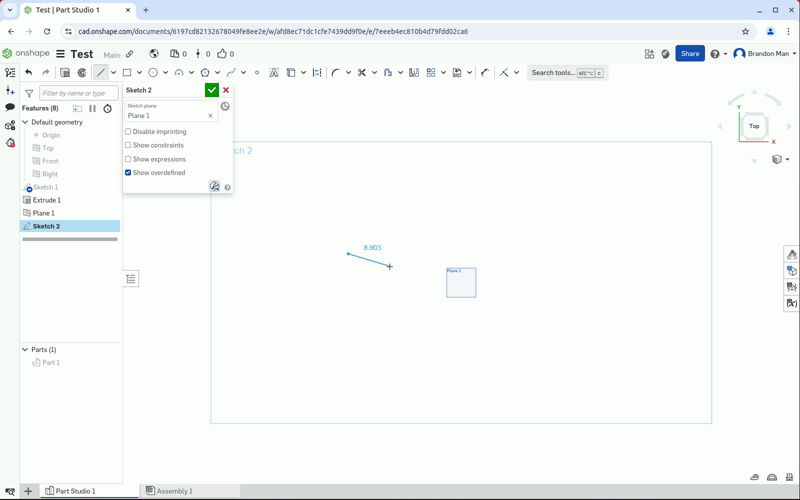
key_down(shift)
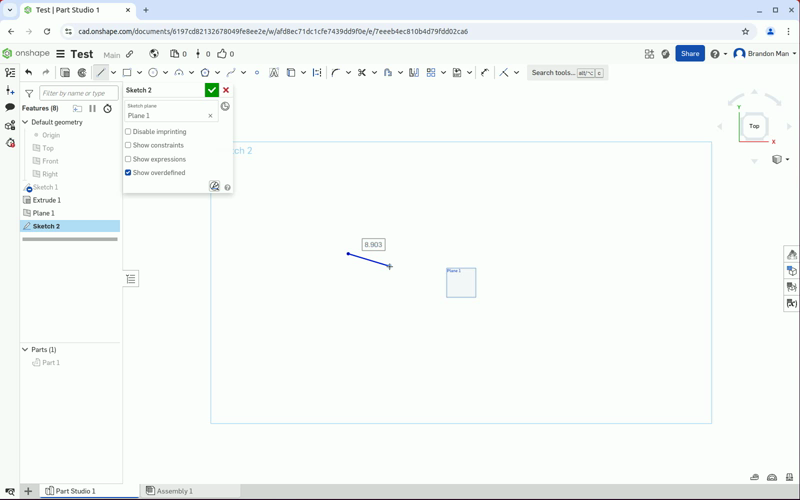
mouse_move(419, 266)
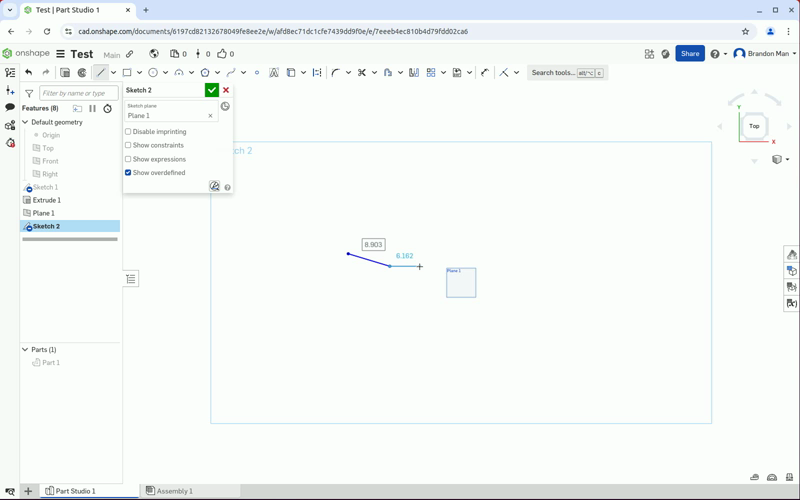
mouse_move(401, 307)
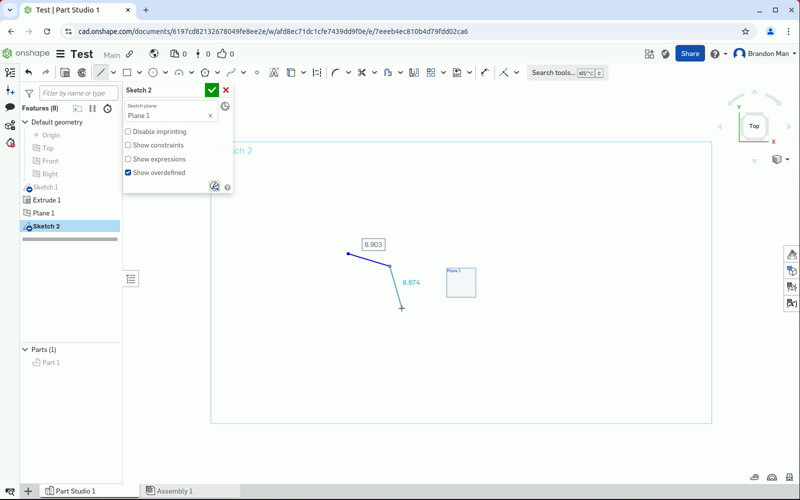
click(401, 307)
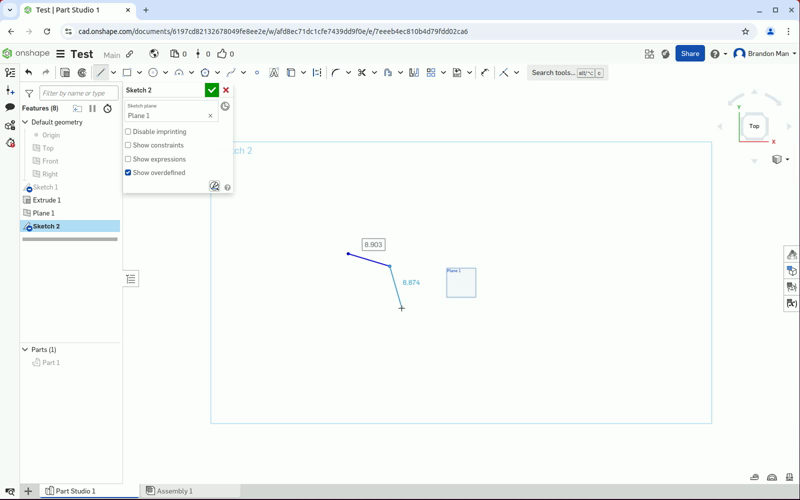
key_up(shift)
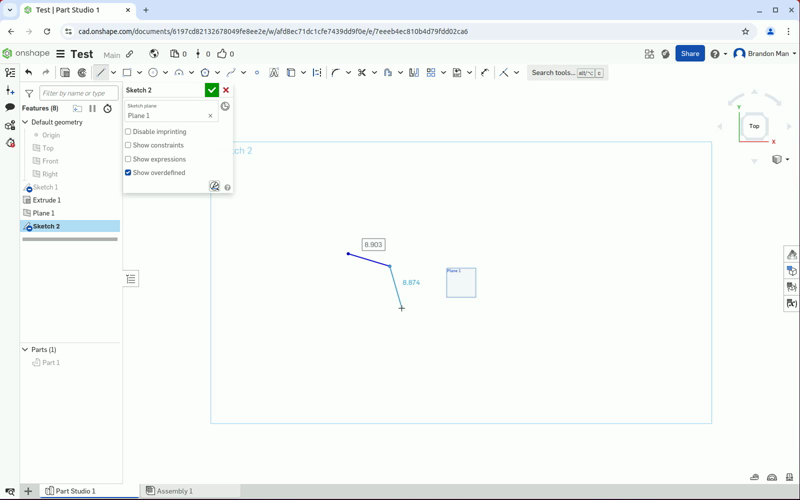
key_down(shift)
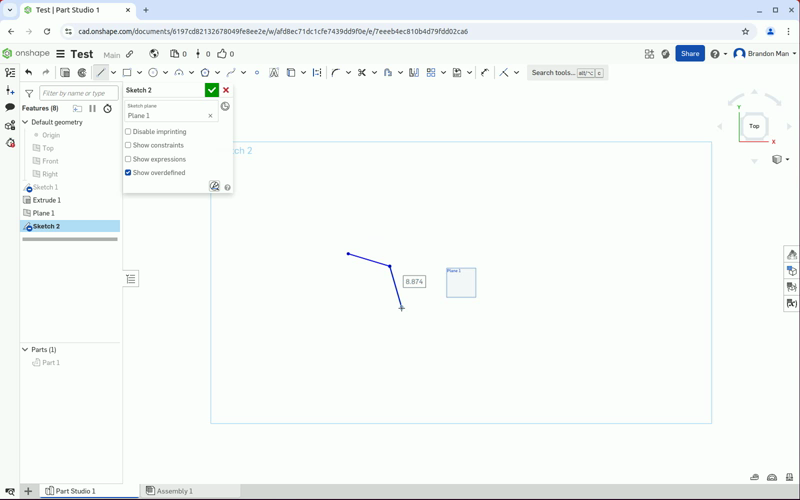
mouse_move(494, 307)
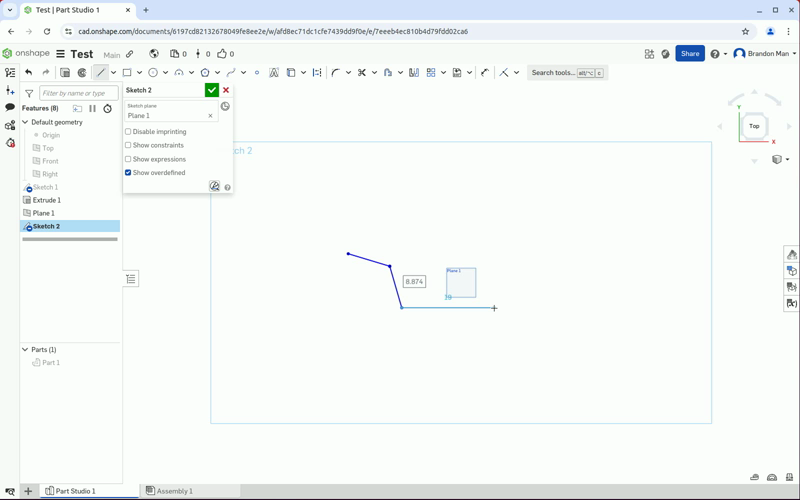
click(494, 307)
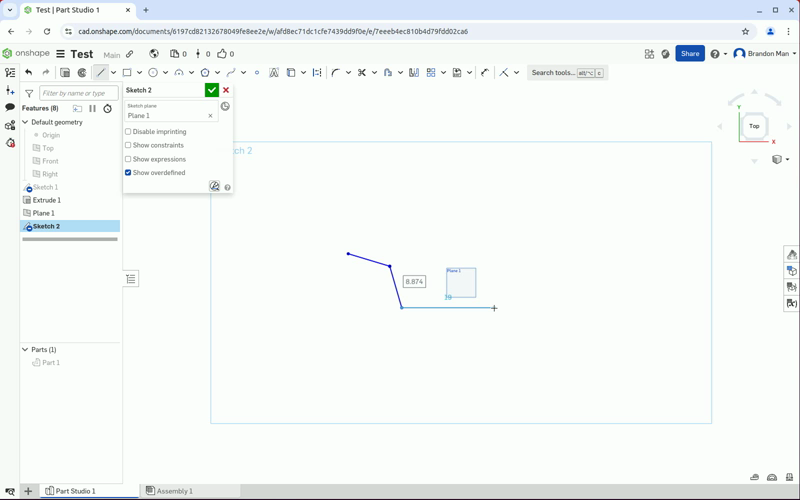
key_up(shift)
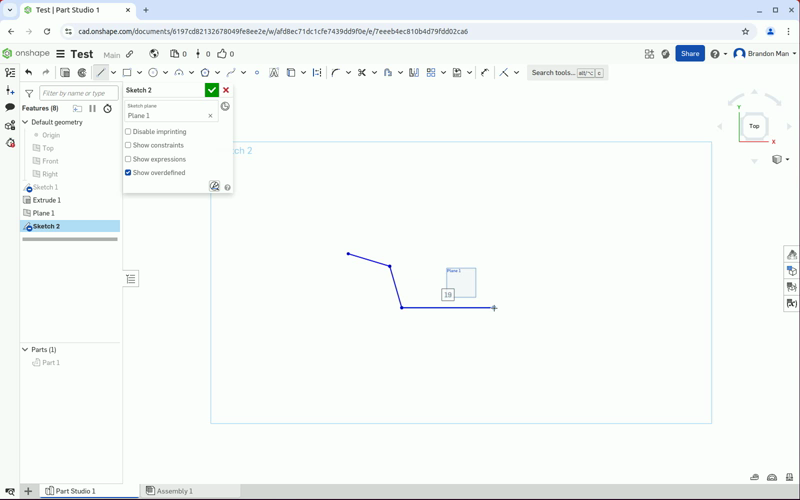
key_down(shift)
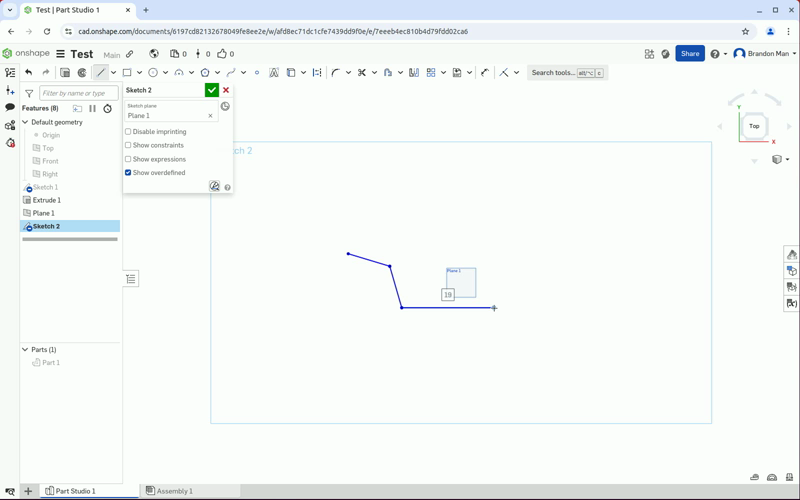
mouse_move(524, 307)
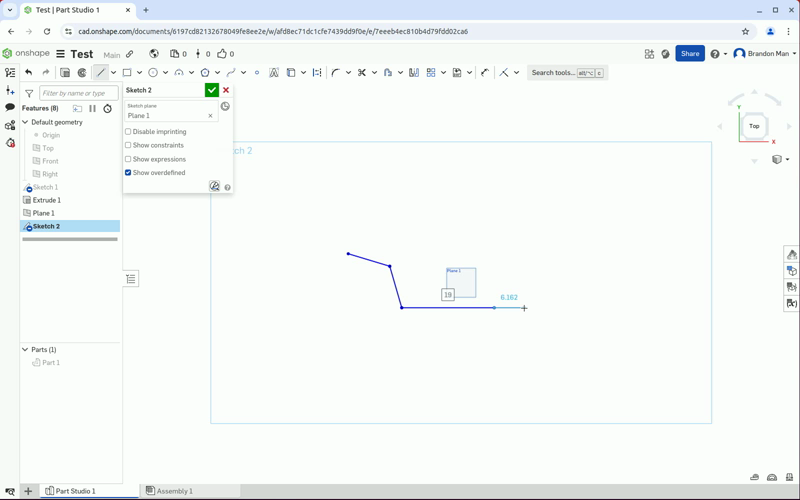
mouse_move(494, 303)
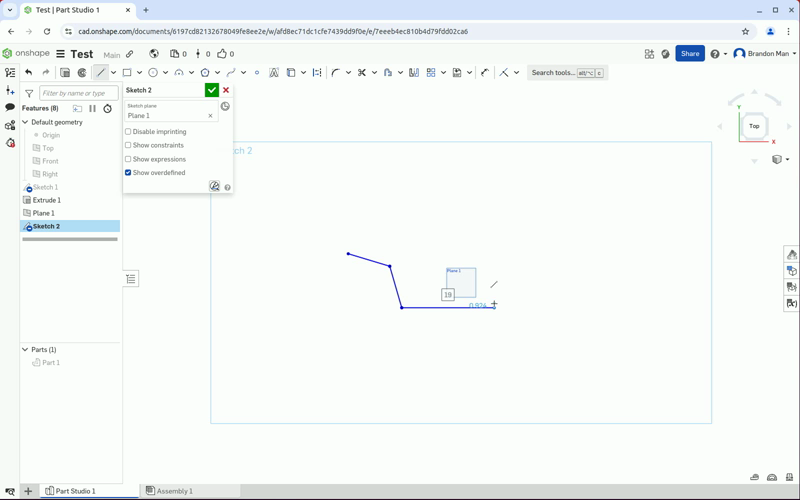
scroll(6)
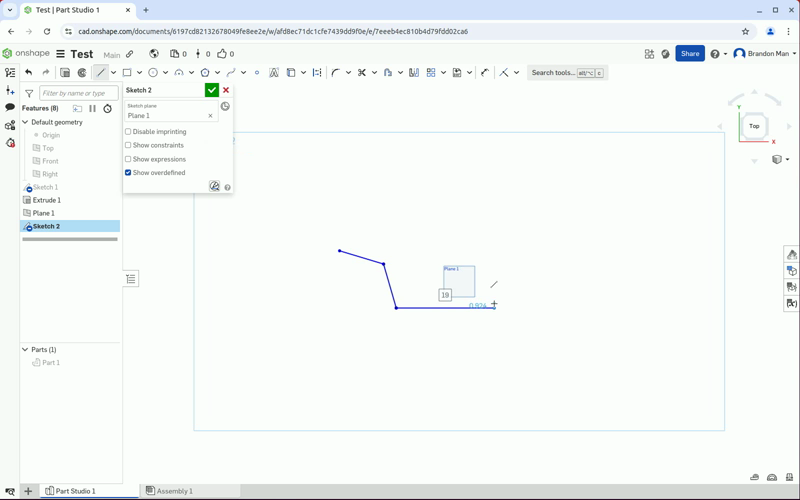
scroll(6)
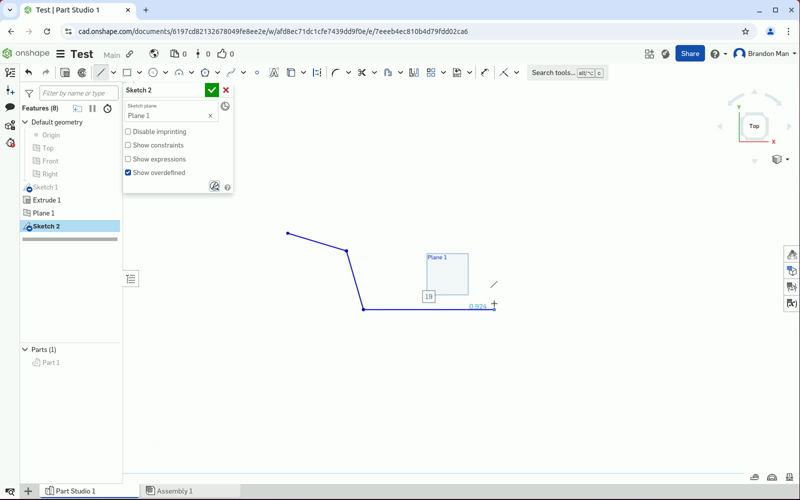
scroll(6)
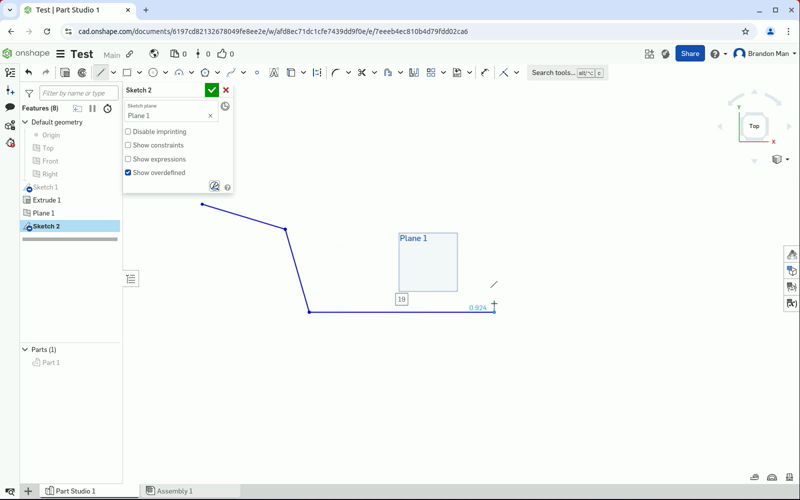
scroll(6)
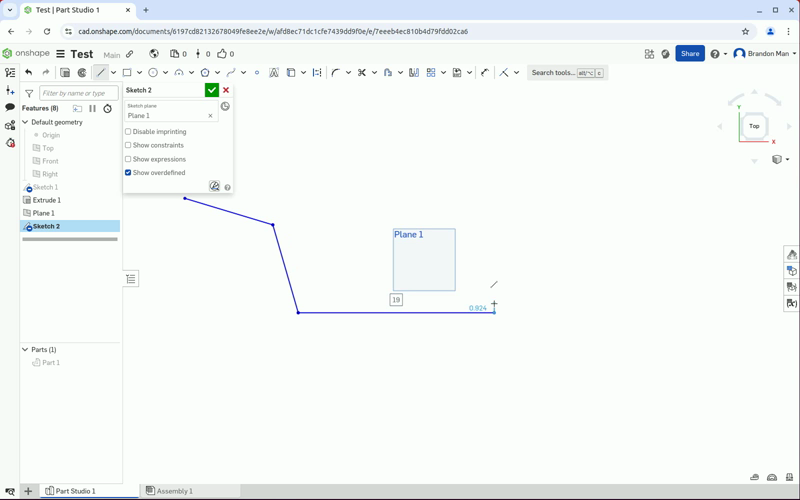
scroll(6)
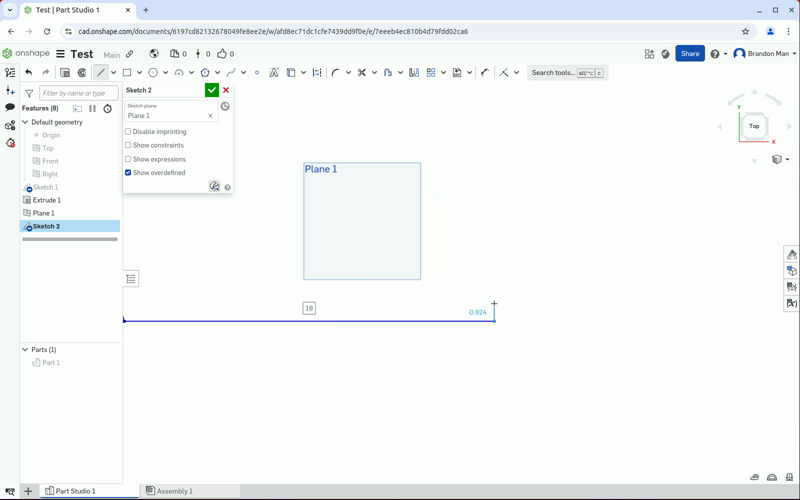
scroll(6)
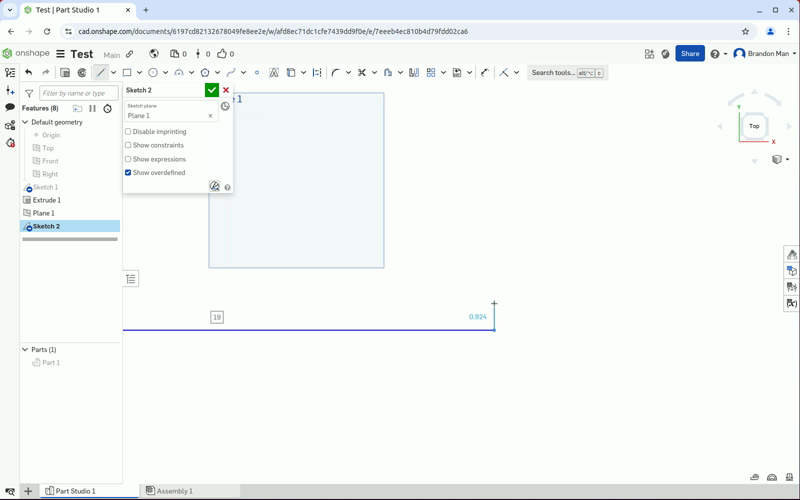
scroll(6)
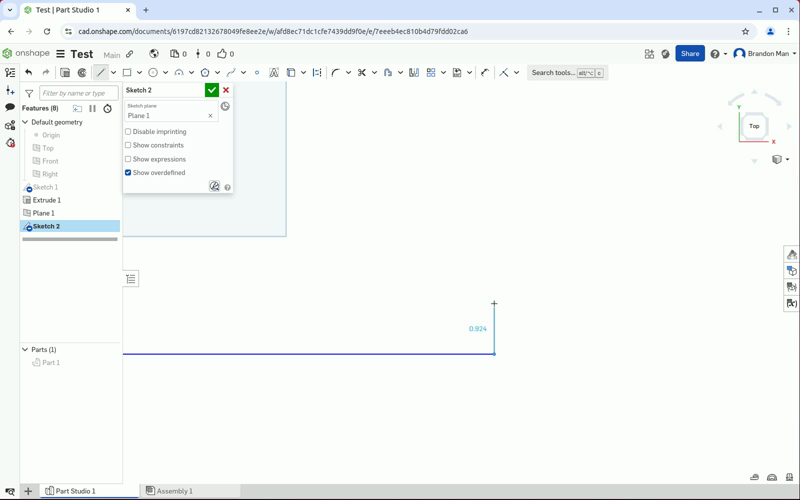
click(494, 303)
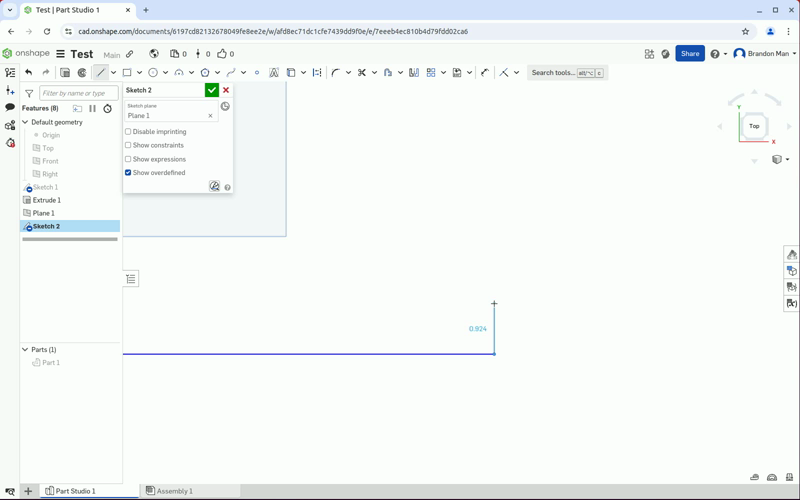
scroll(-6)
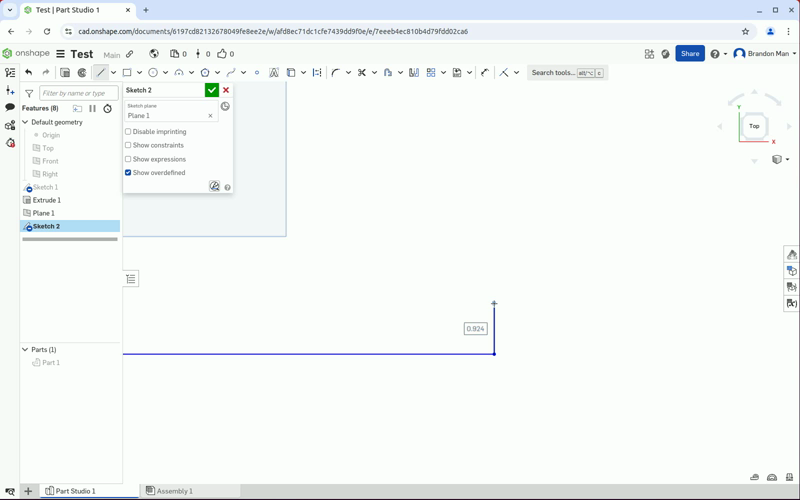
scroll(-6)
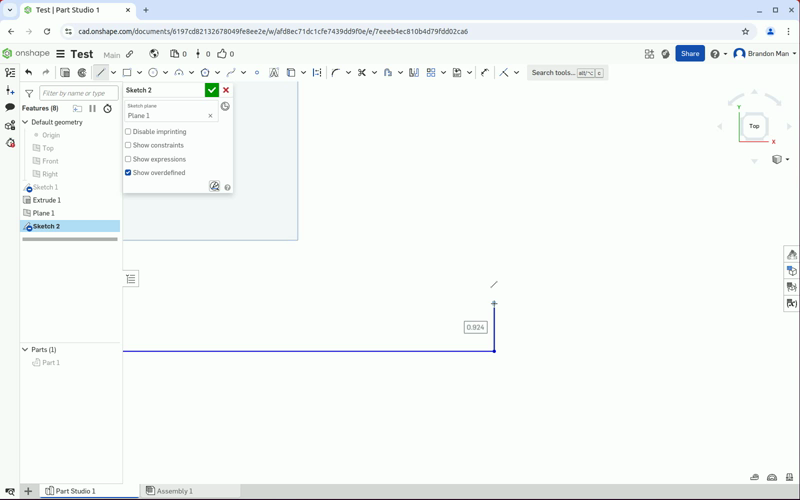
scroll(-6)
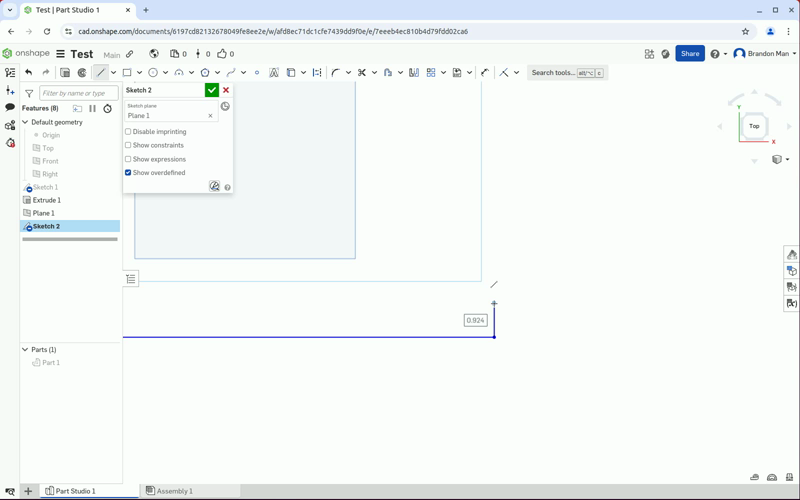
scroll(-6)
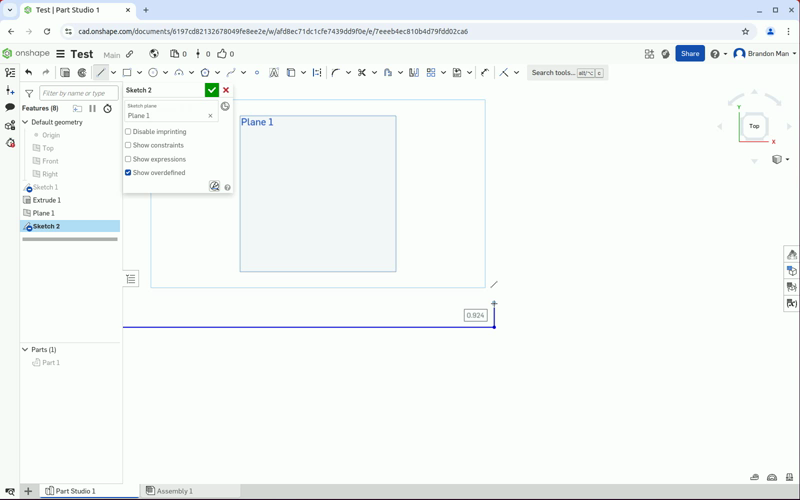
scroll(-6)
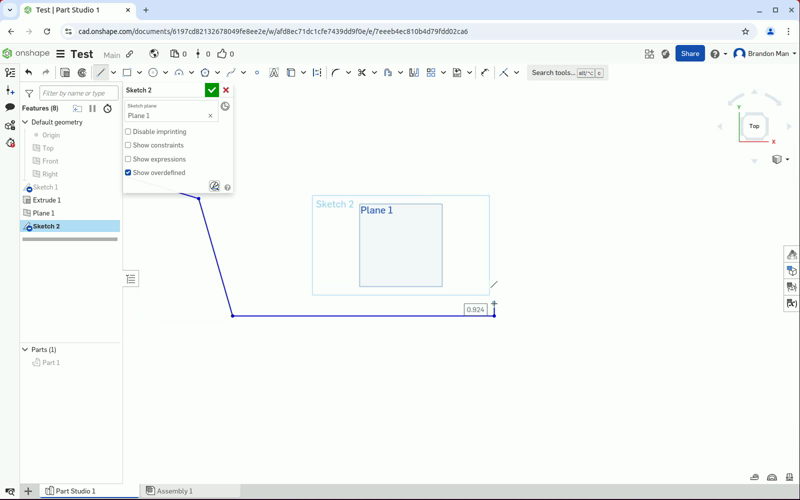
scroll(-6)
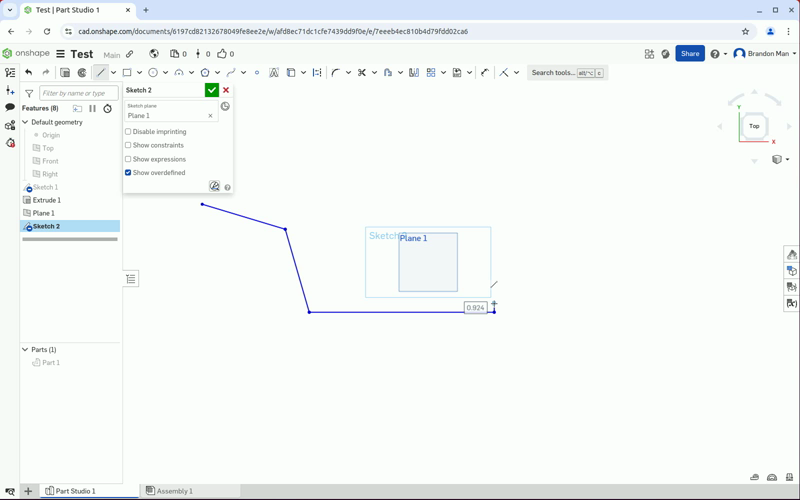
scroll(-6)
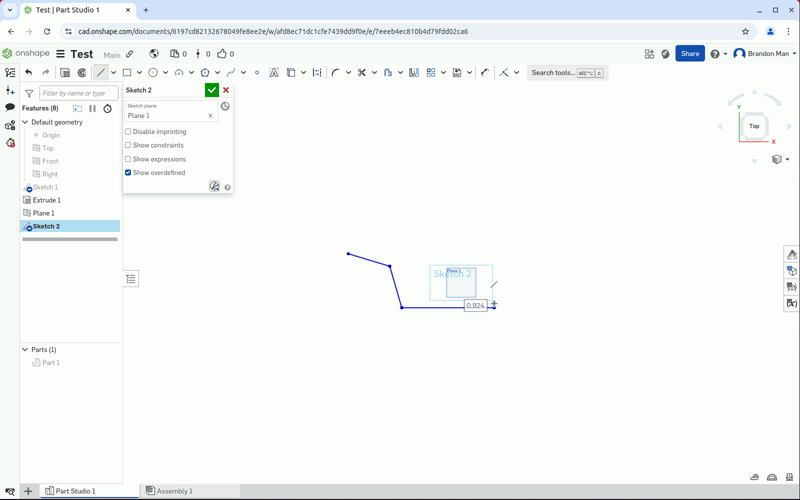
key_up(shift)
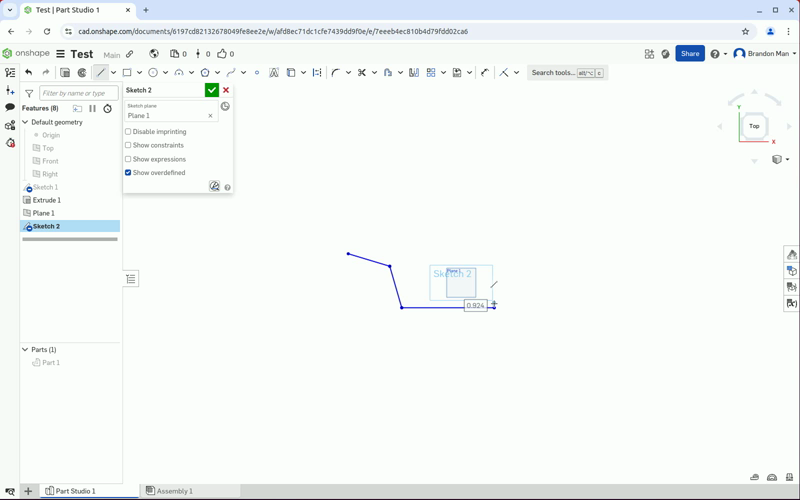
key_down(shift)
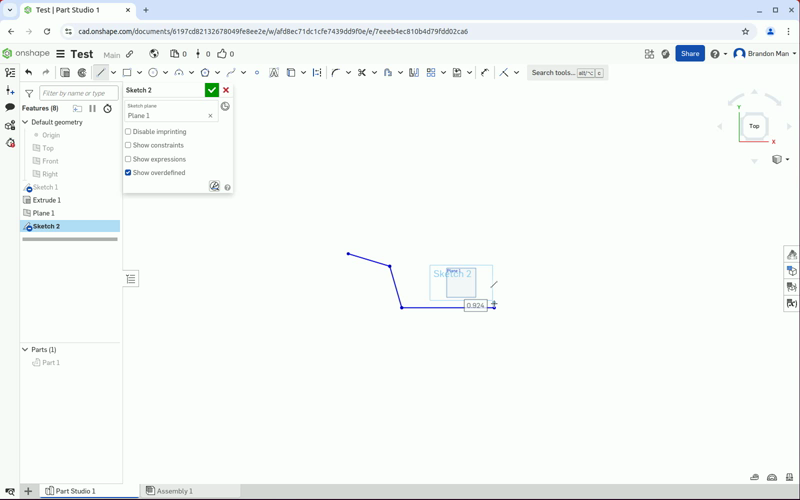
mouse_move(406, 303)
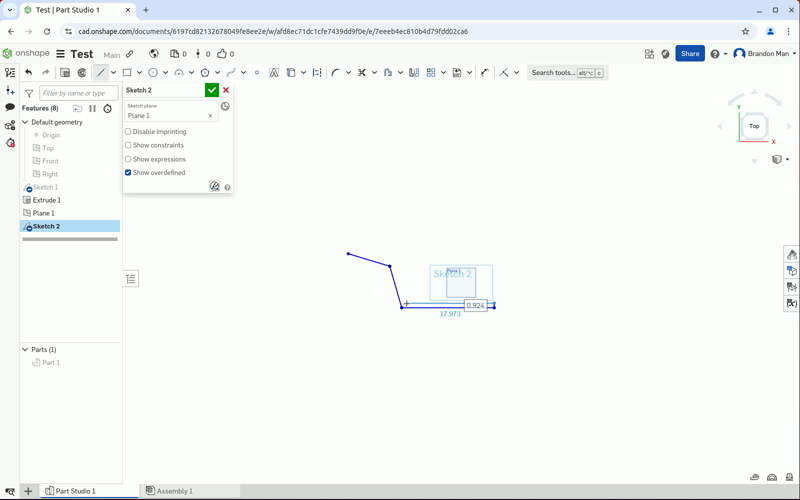
click(406, 303)
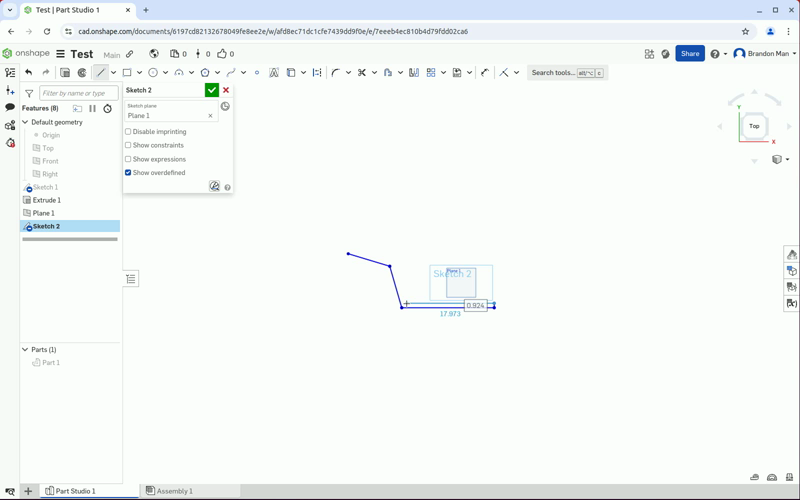
key_up(shift)
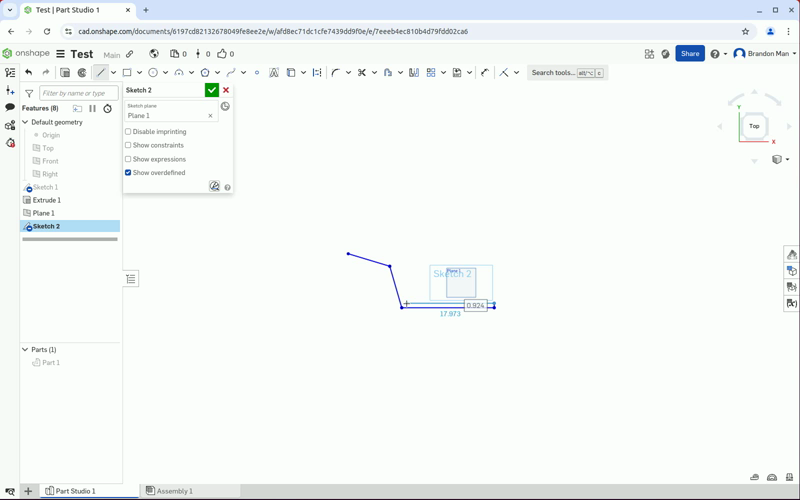
key_down(shift)
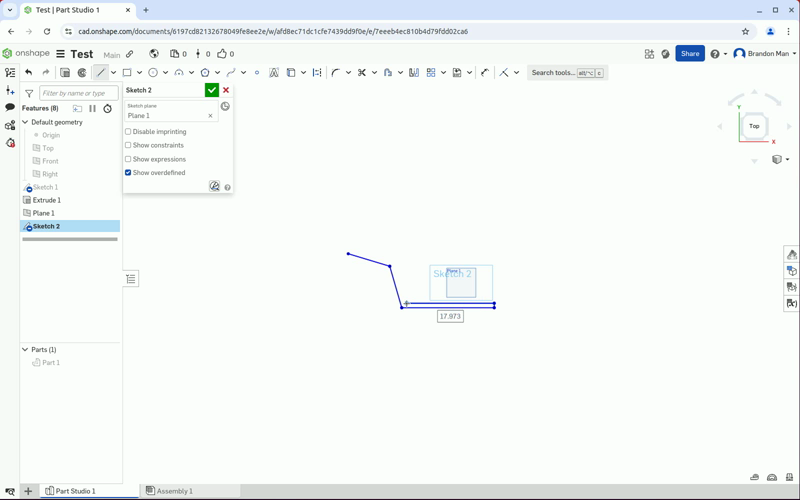
mouse_move(436, 303)
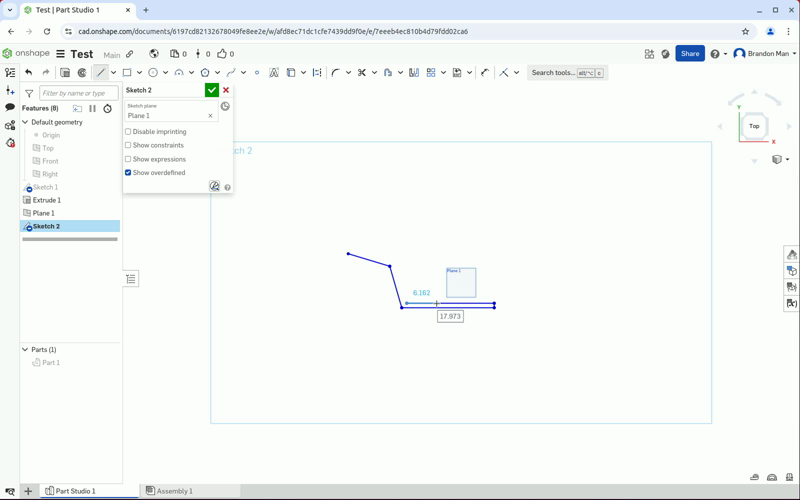
mouse_move(406, 249)
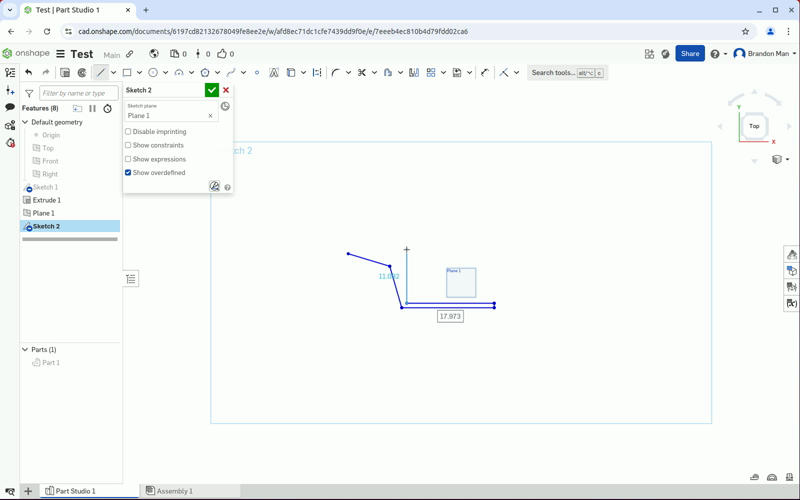
click(406, 249)
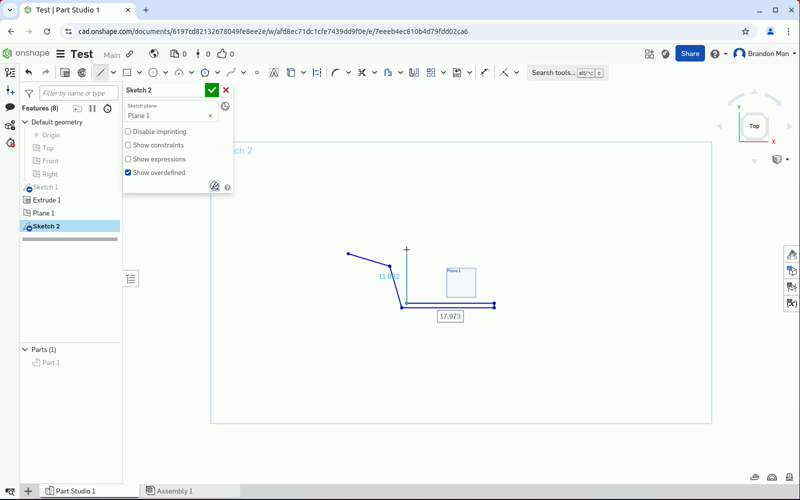
key_up(shift)
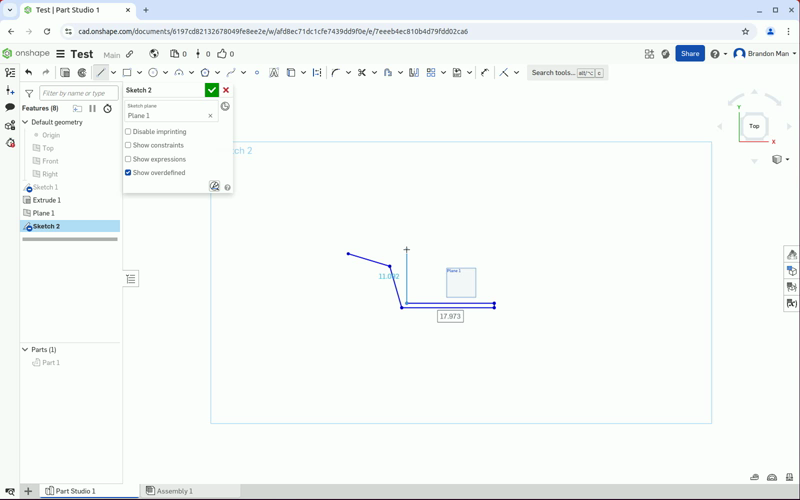
key_down(shift)
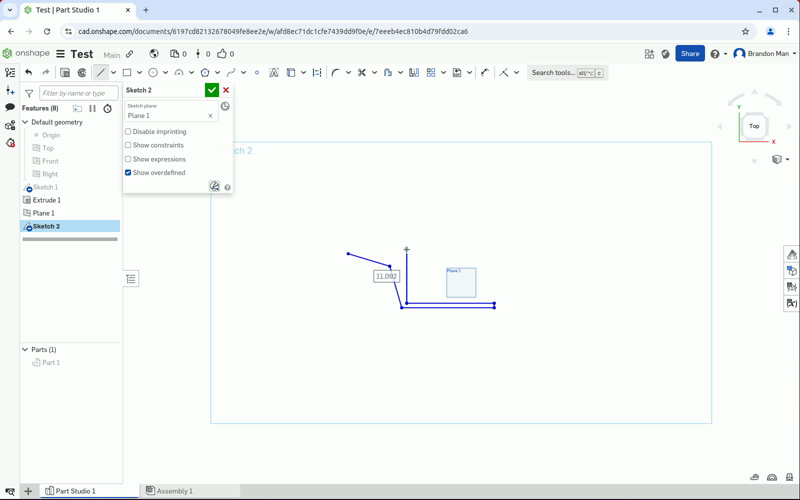
mouse_move(436, 249)
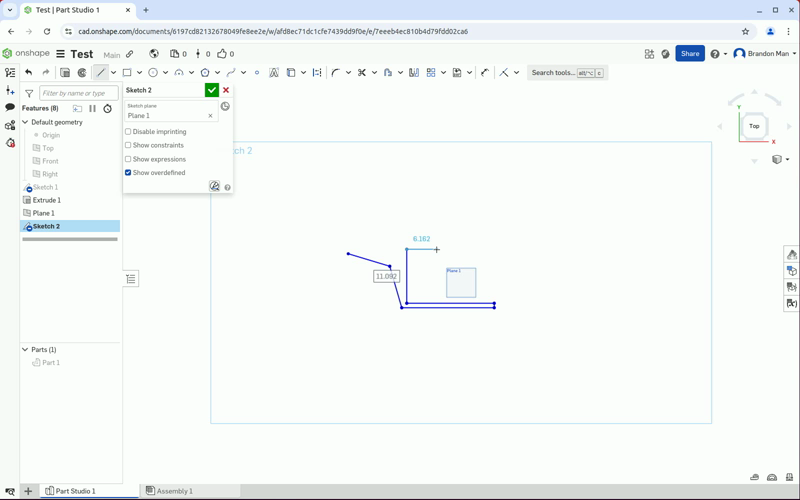
mouse_move(348, 249)
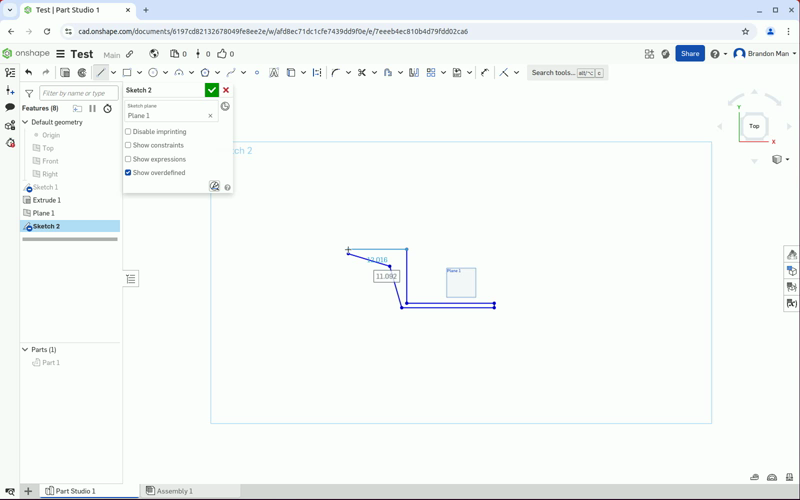
click(348, 249)
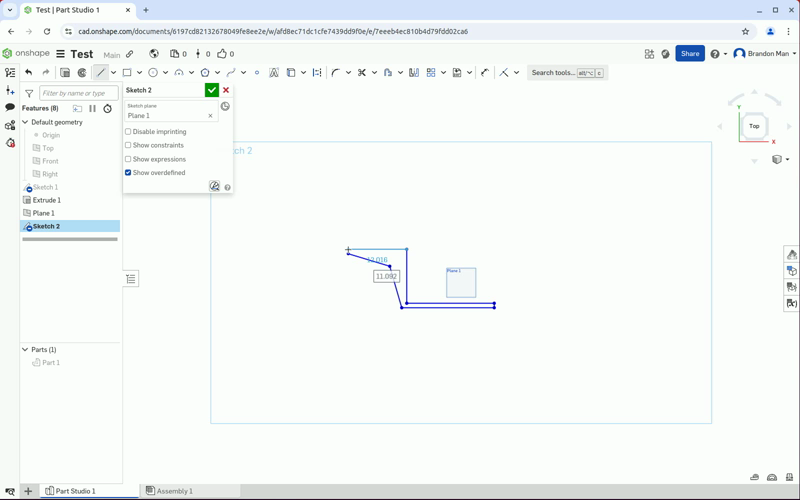
key_up(shift)
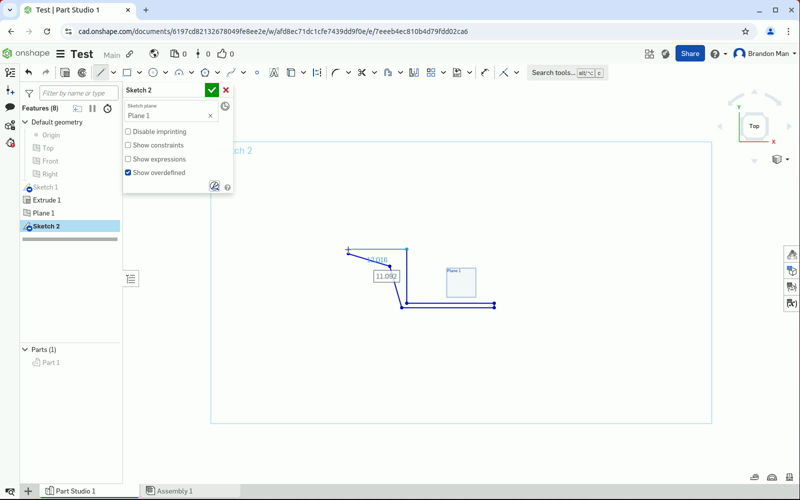
mouse_move(378, 249)
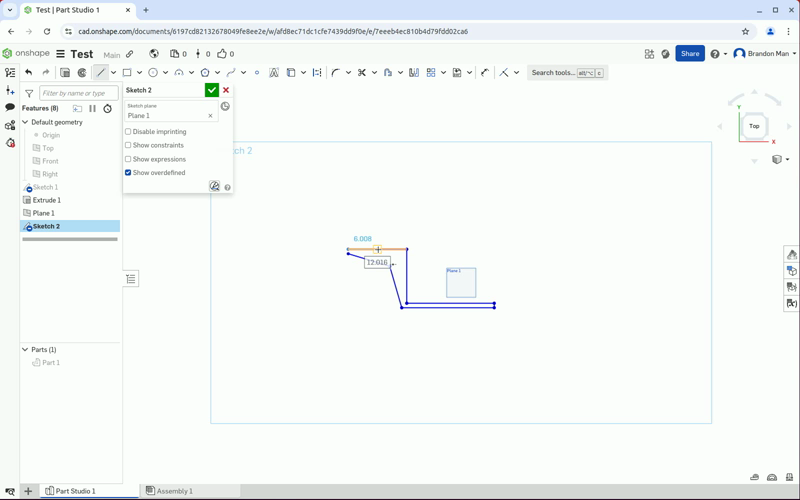
key_down(shift)
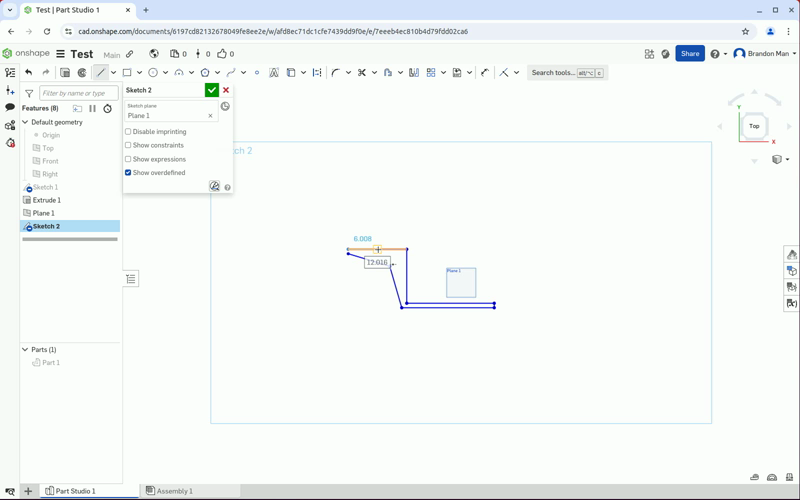
mouse_move(348, 253)
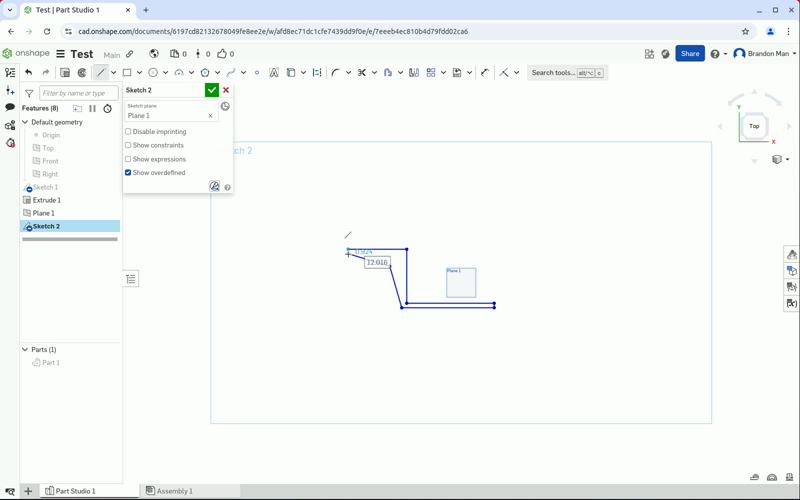
scroll(6)
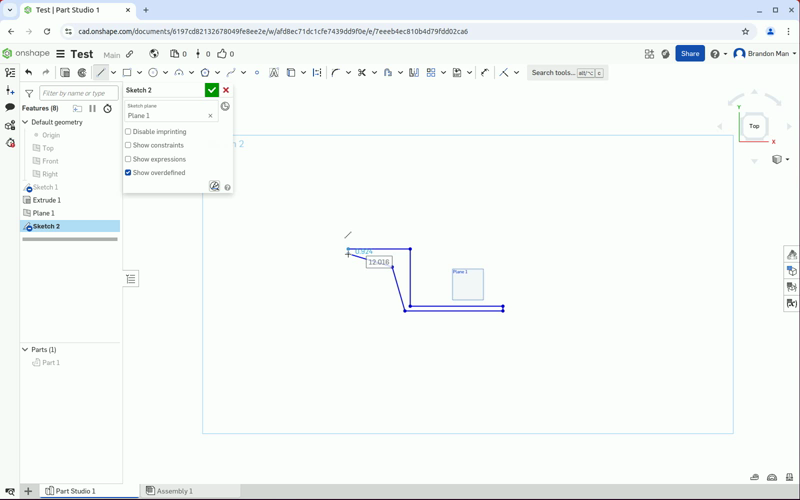
scroll(6)
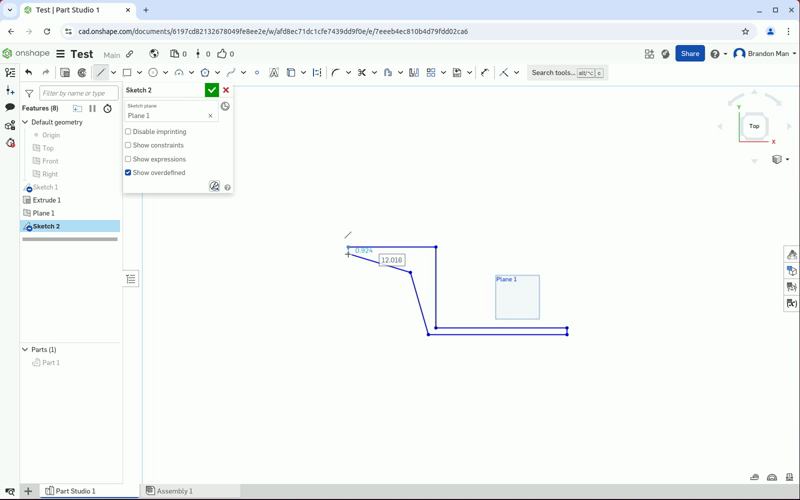
scroll(6)
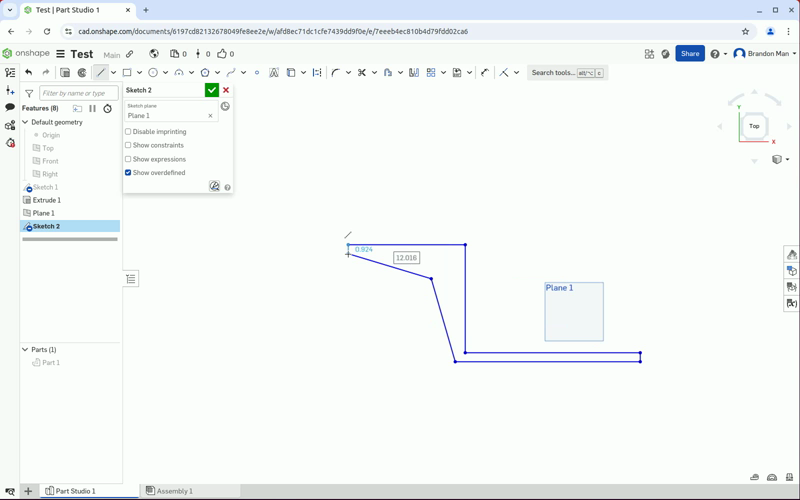
scroll(6)
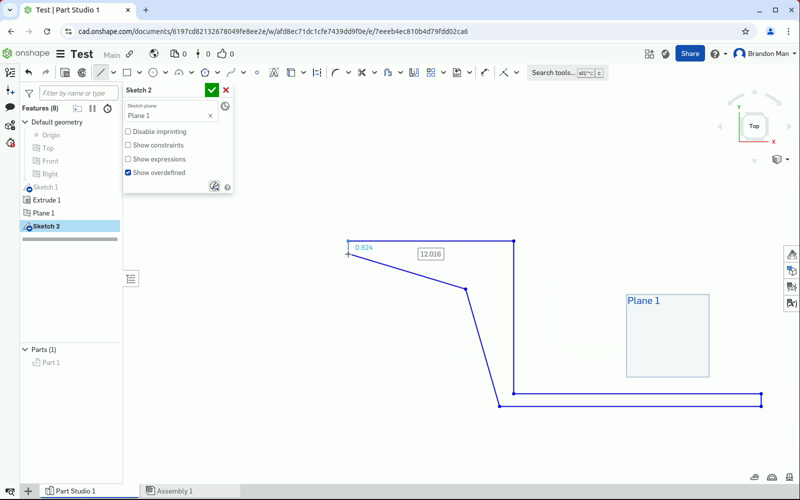
scroll(6)
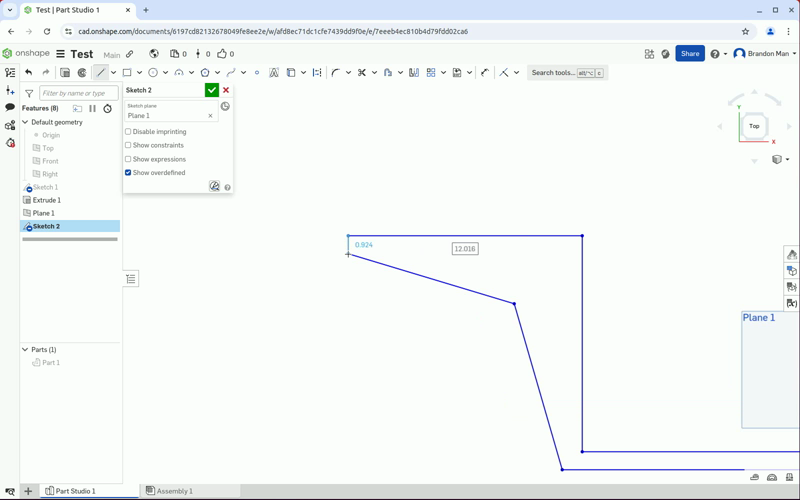
scroll(6)
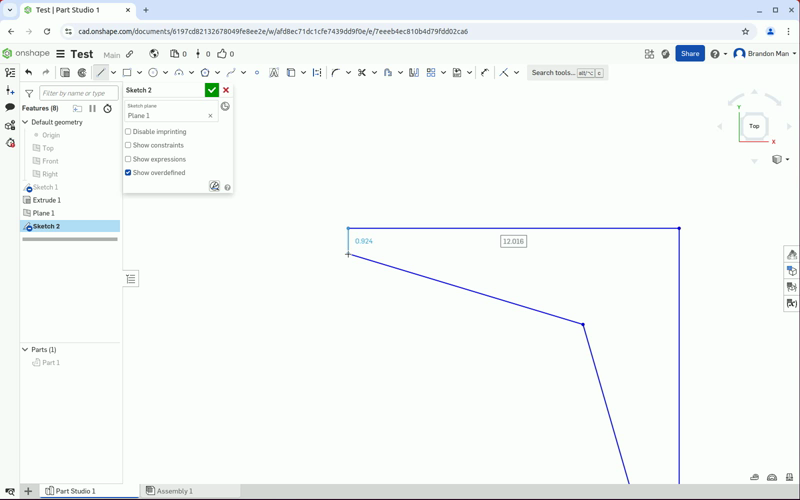
scroll(6)
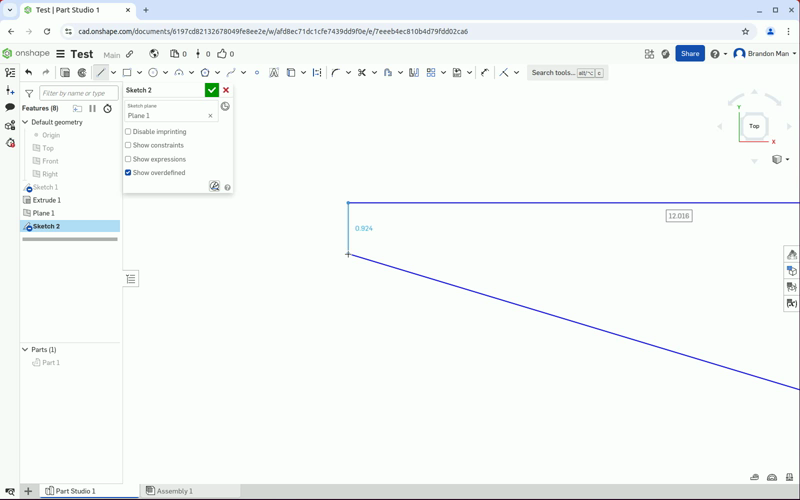
key_up(shift)
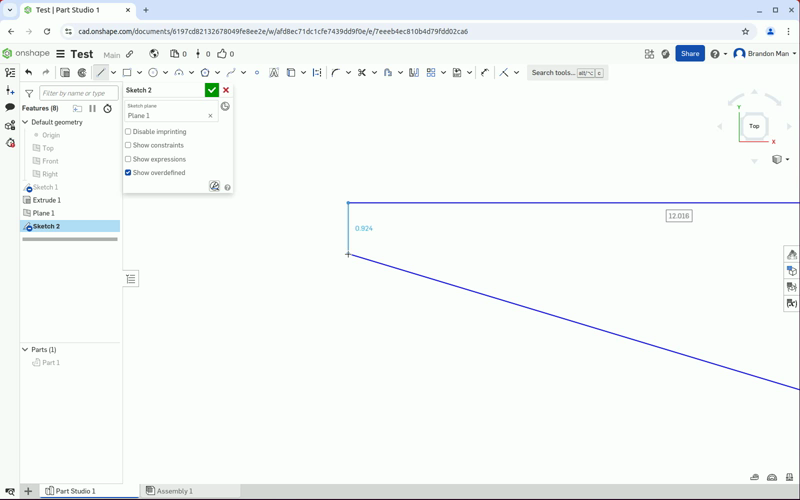
click(348, 253)
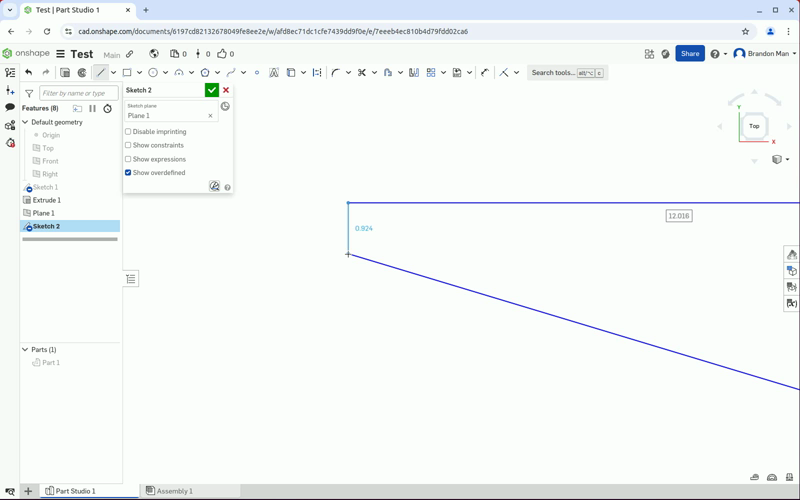
scroll(-6)
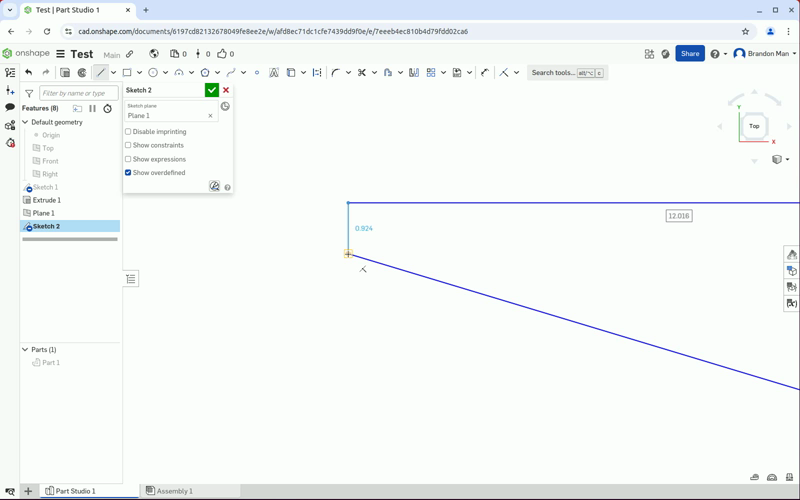
scroll(-6)
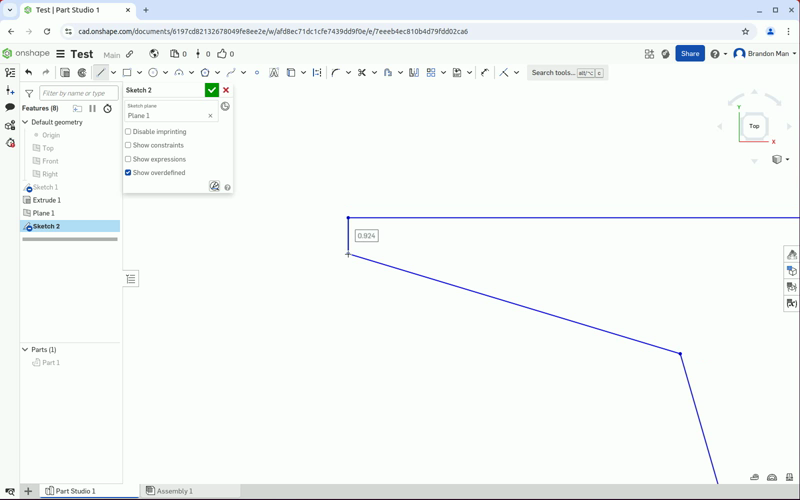
scroll(-6)
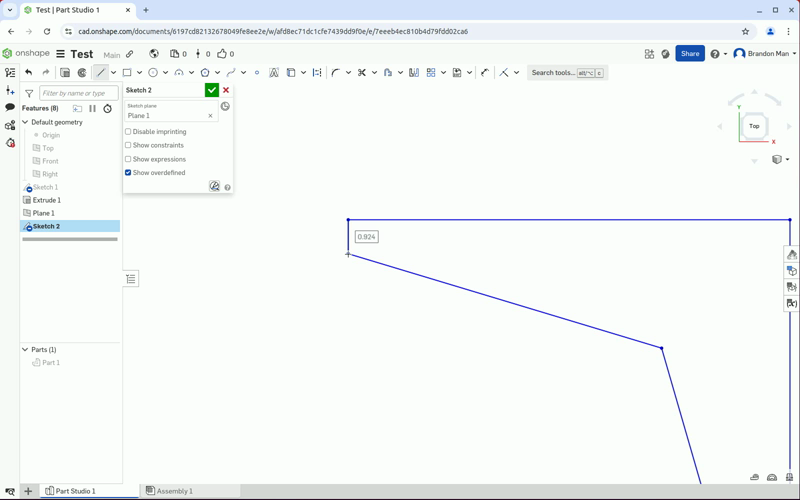
scroll(-6)
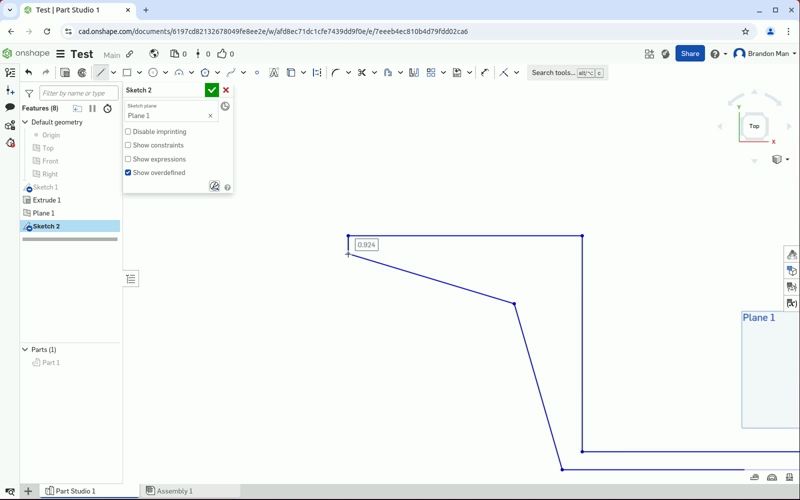
scroll(-6)
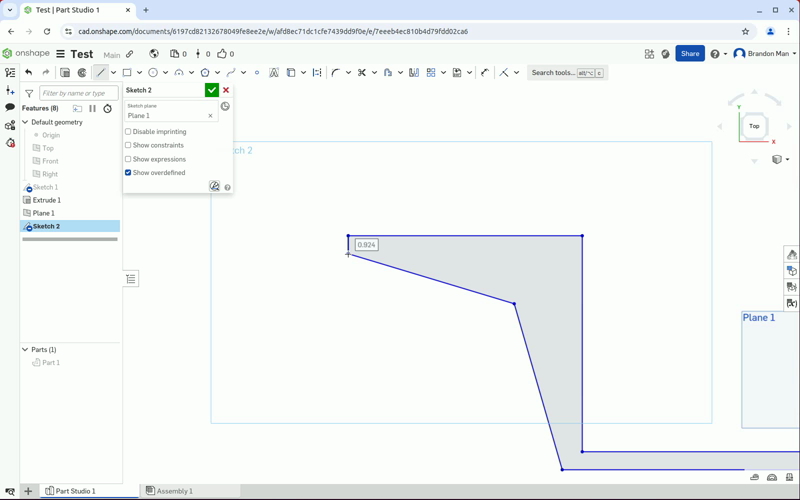
scroll(-6)
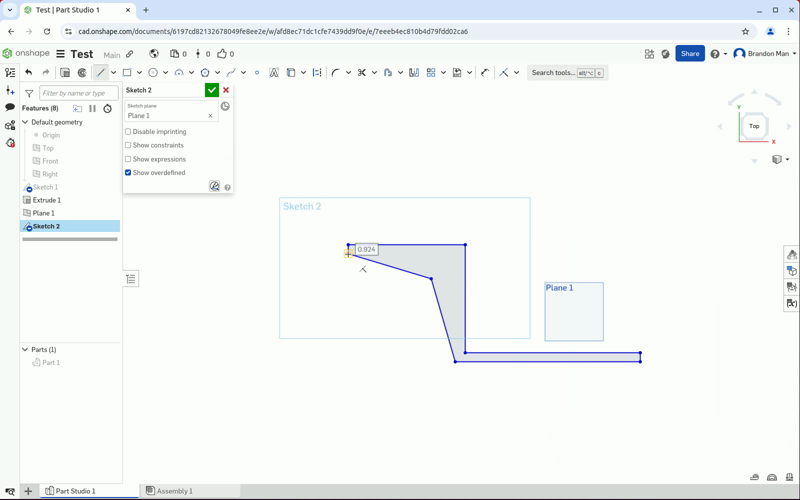
scroll(-6)
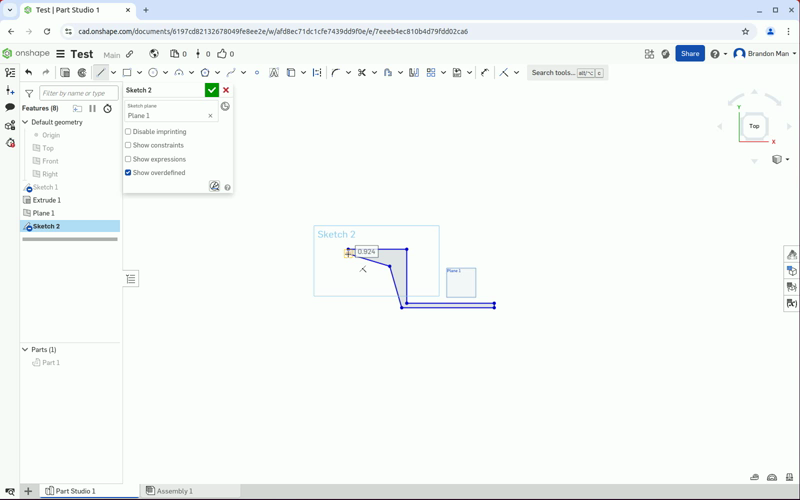
key(esc)
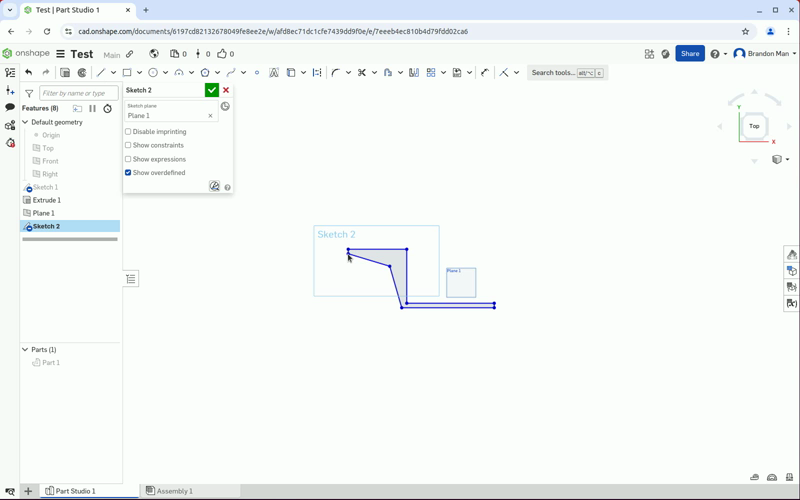
mouse_move(369, 257)
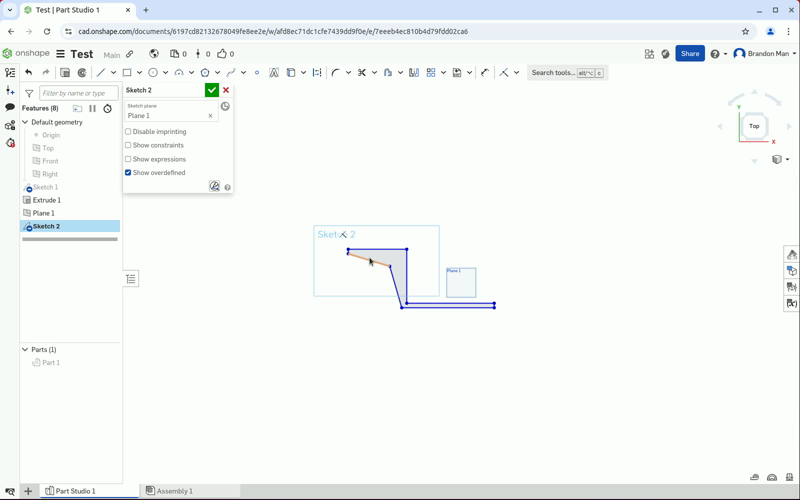
scroll(6)
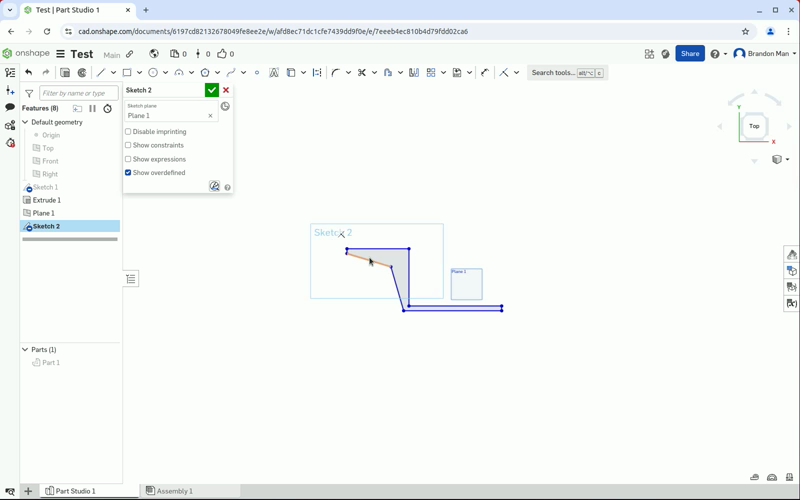
scroll(6)
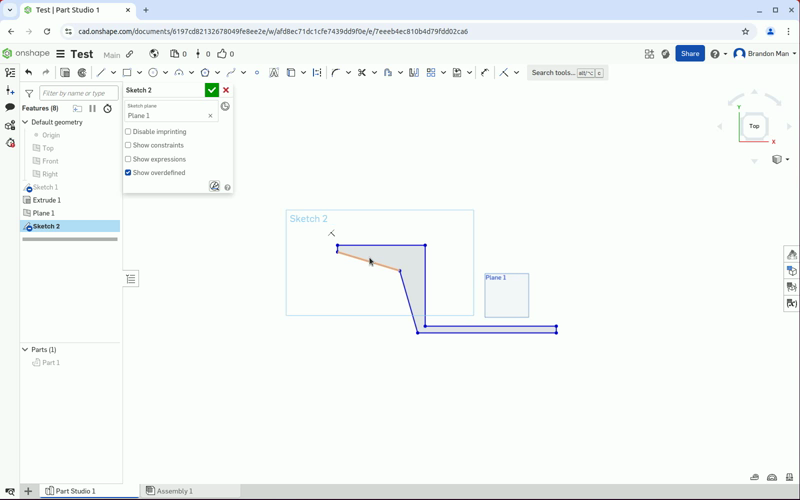
scroll(6)
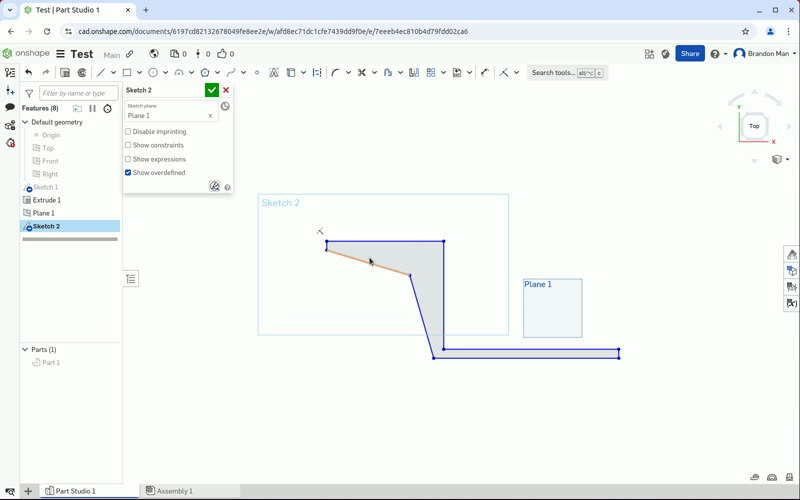
scroll(6)
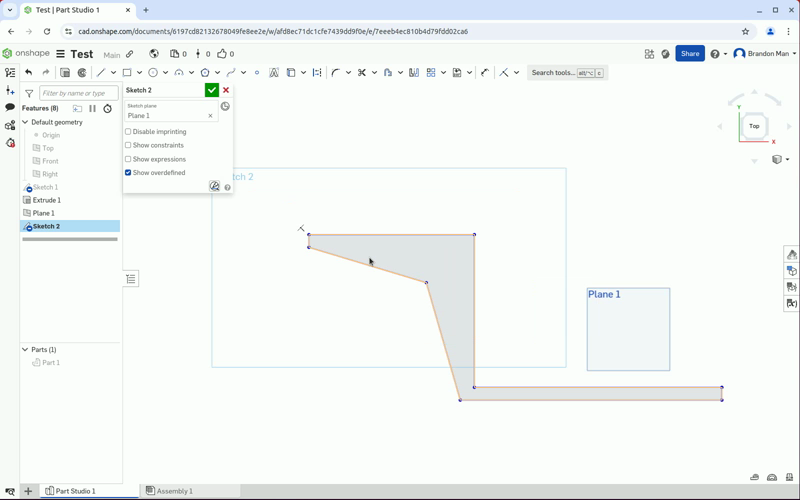
scroll(6)
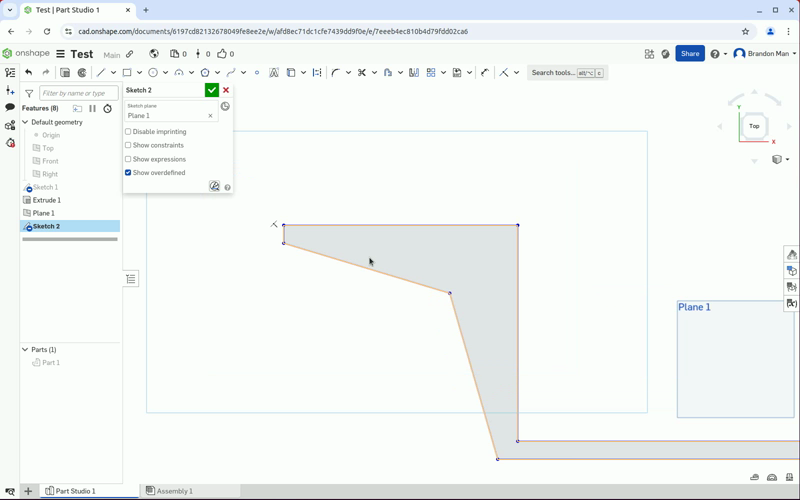
scroll(6)
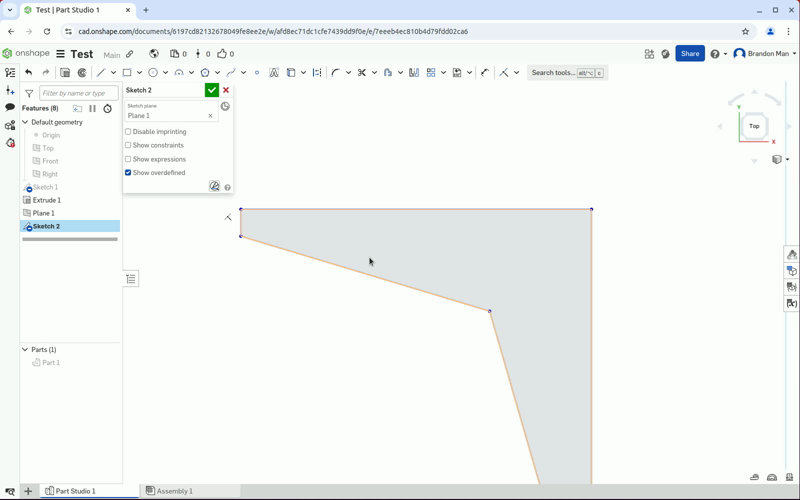
scroll(6)
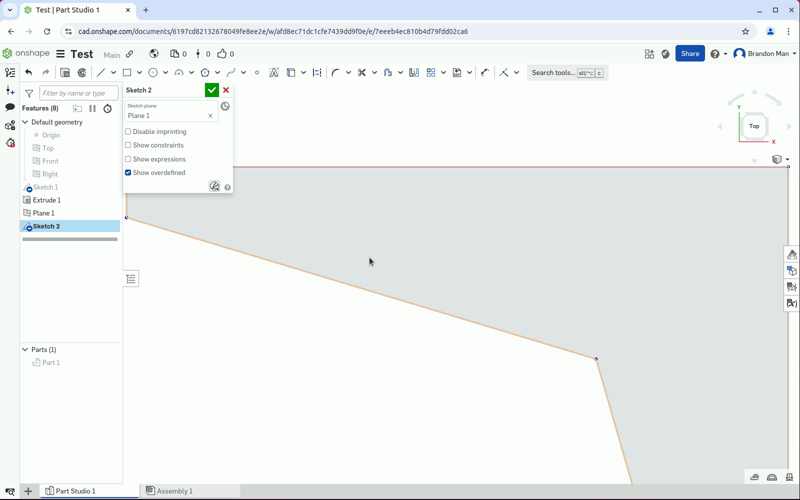
click(369, 257)
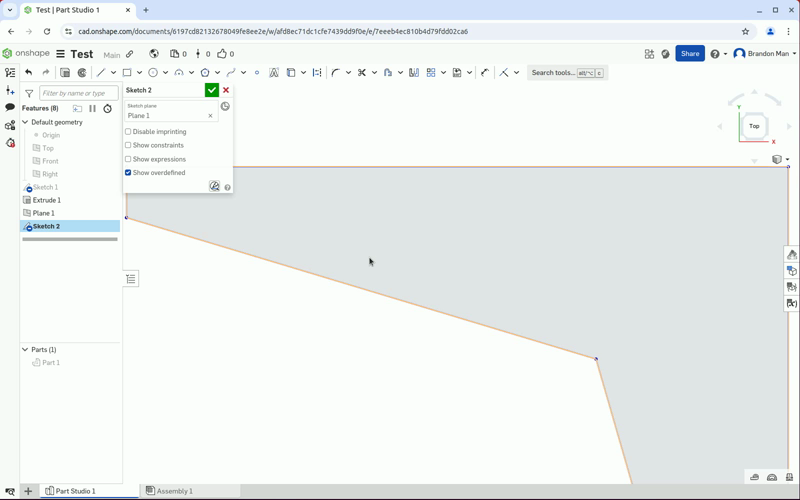
scroll(-6)
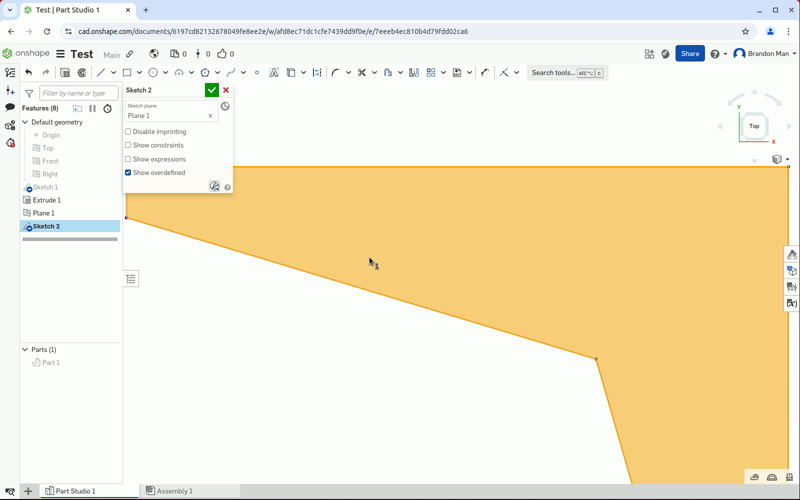
scroll(-6)
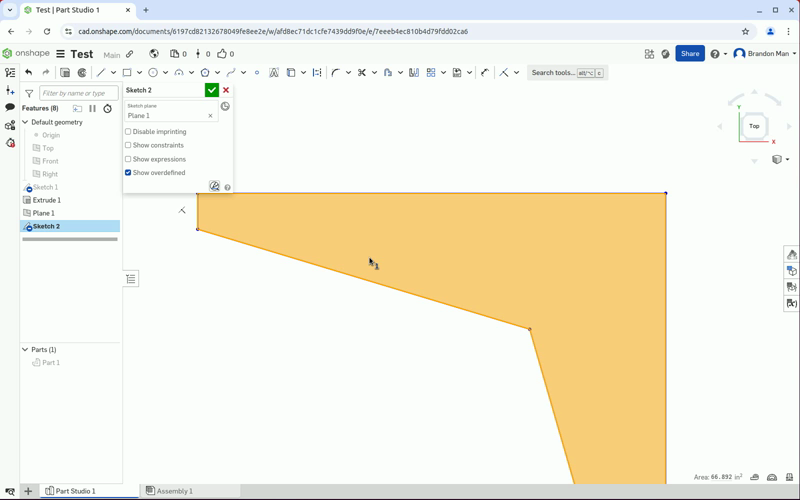
scroll(-6)
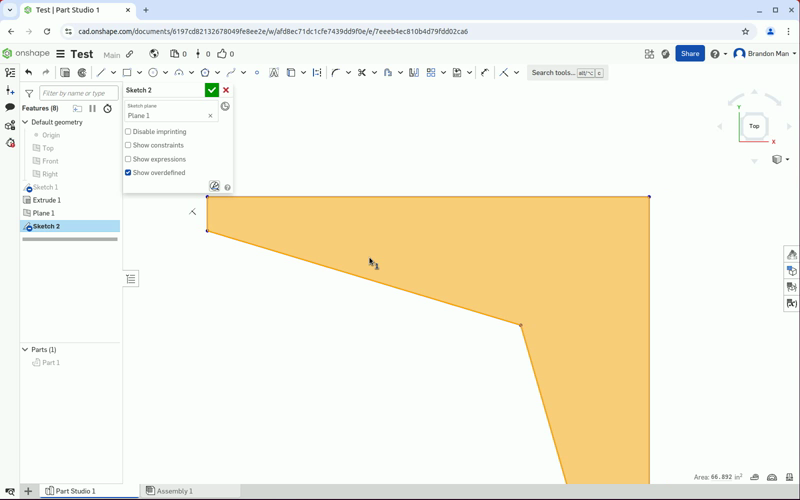
scroll(-6)
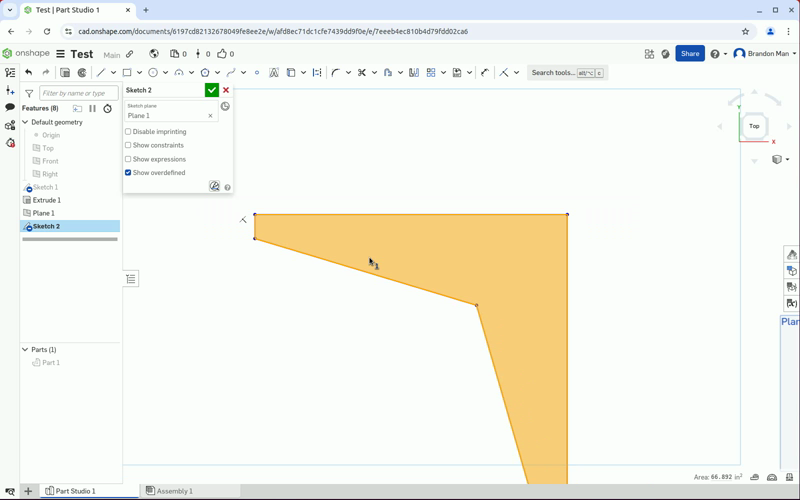
scroll(-6)
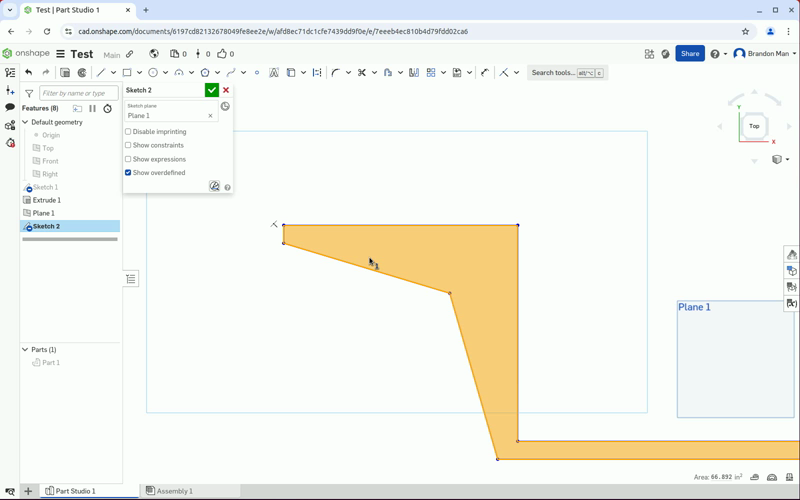
scroll(-6)
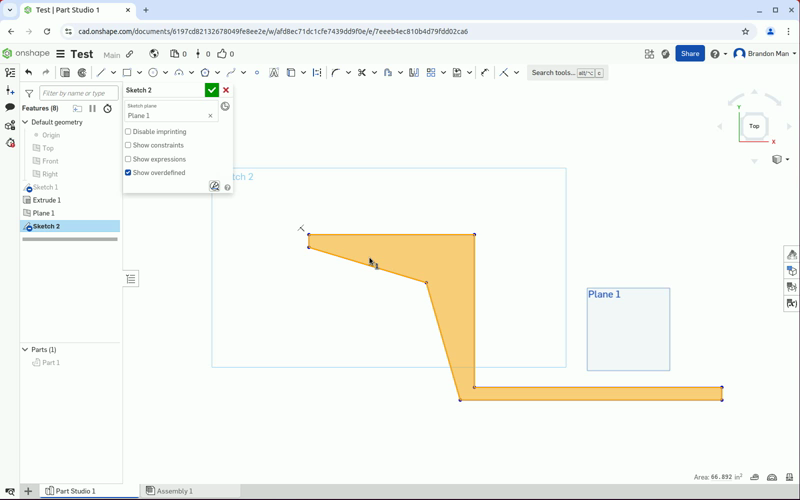
scroll(-6)
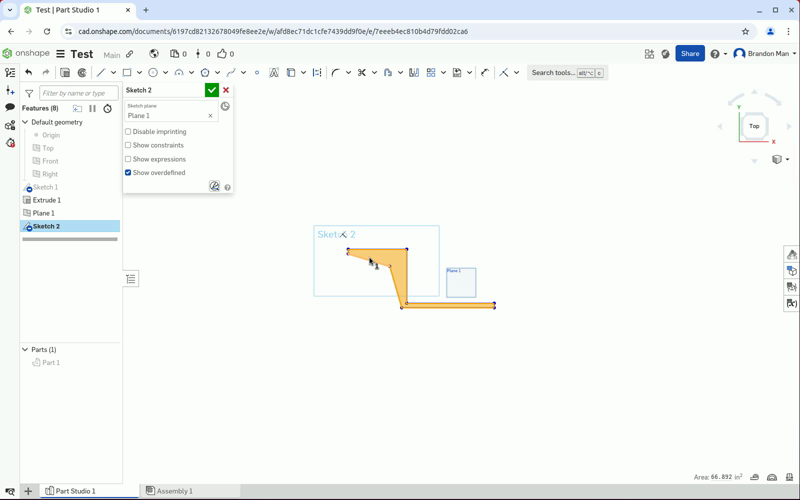
mouse_move(73, 352)
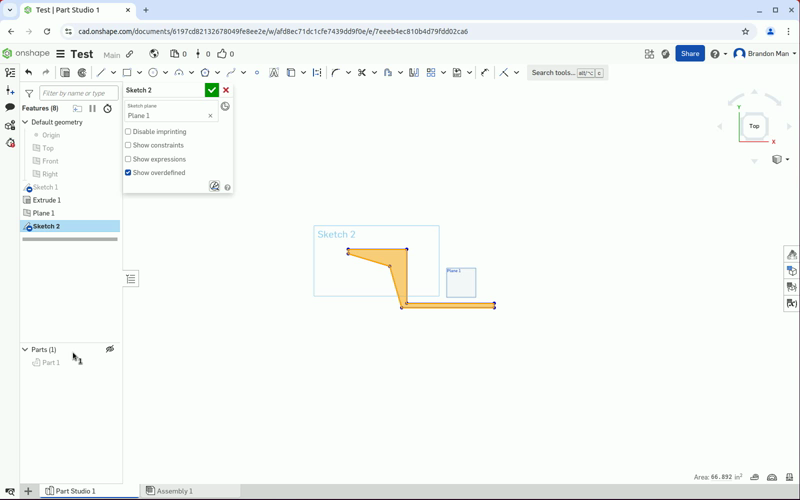
key(shift+y)
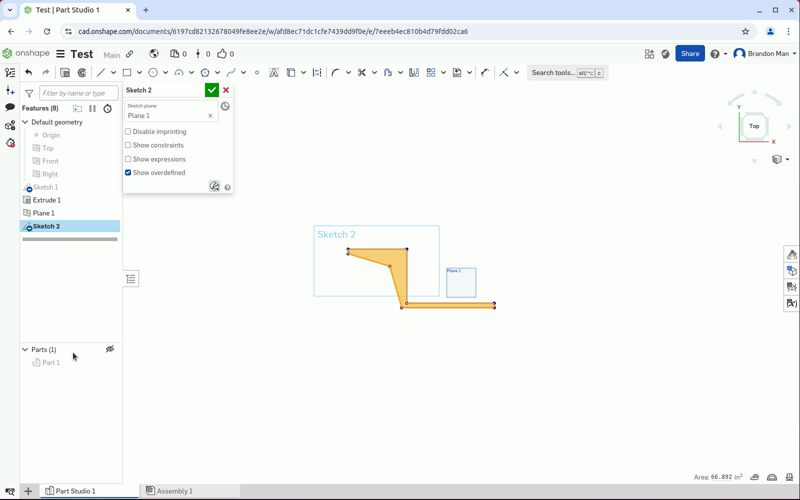
key(shift+e)
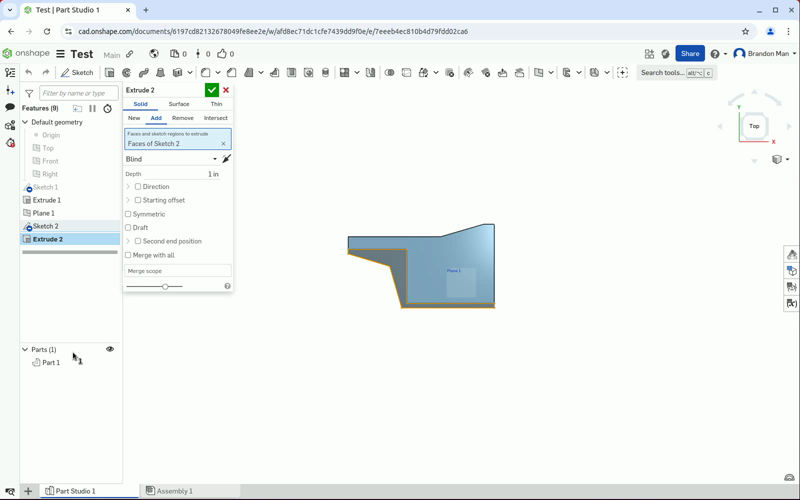
mouse_move(143, 106)
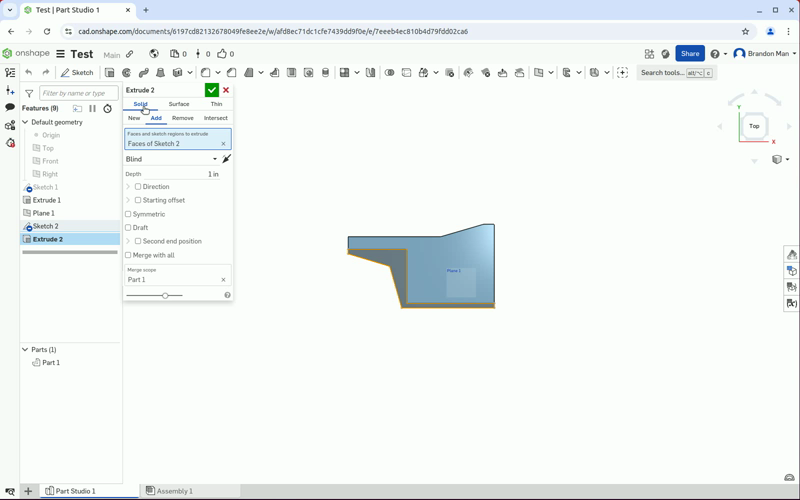
click(143, 106)
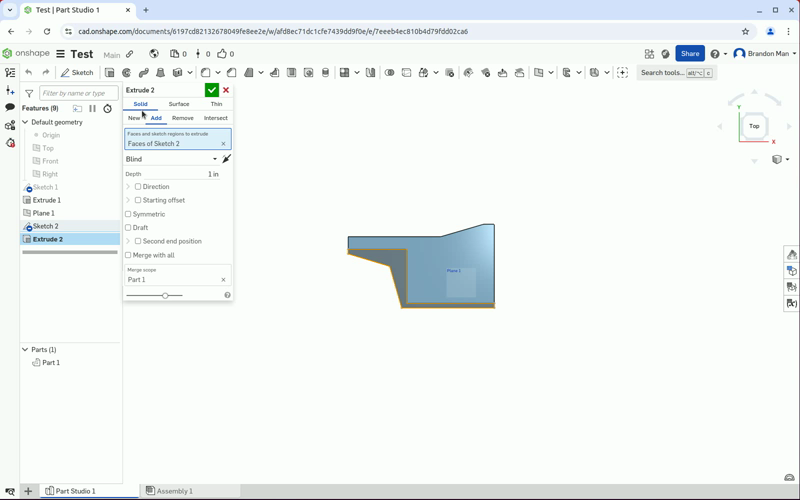
mouse_move(137, 120)
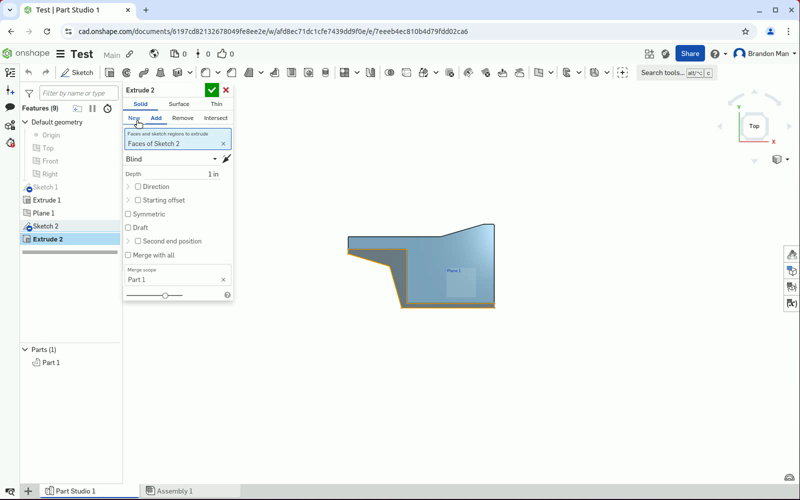
click(137, 120)
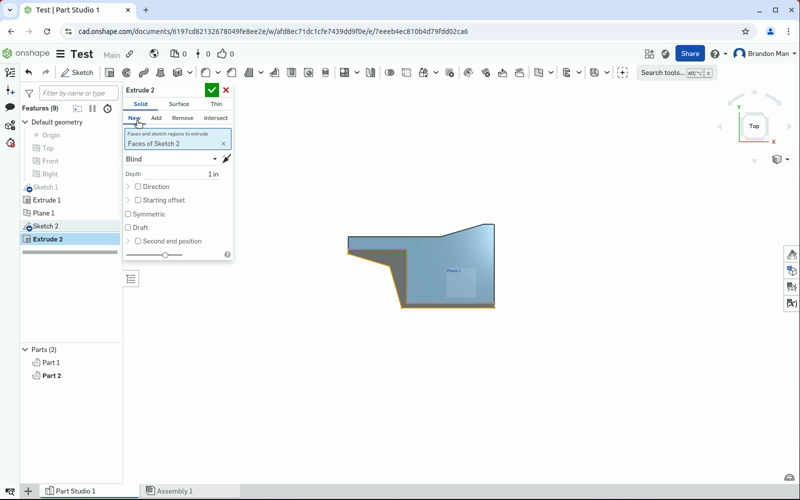
key(tab, 4)
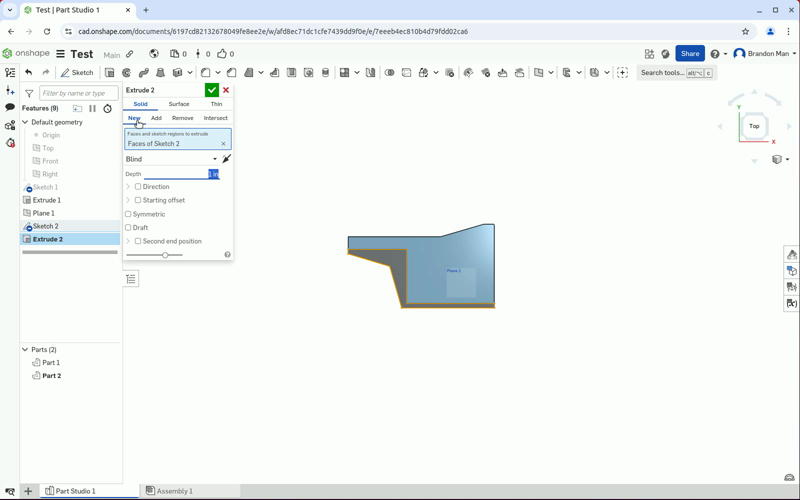
text(9.147)
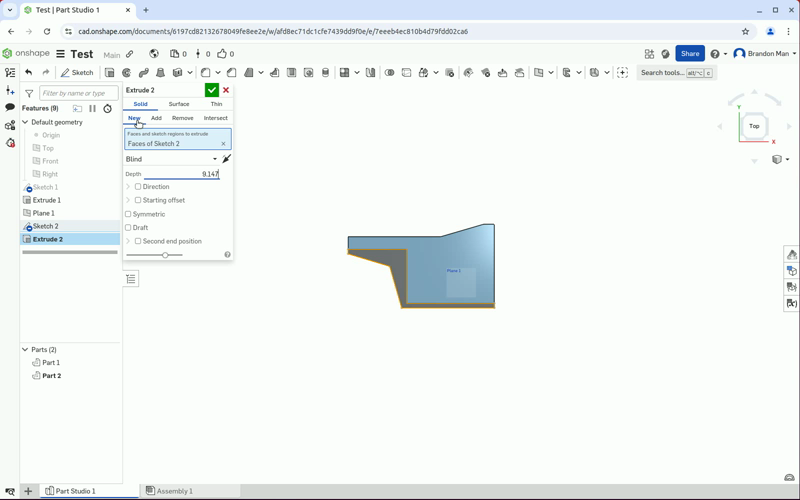
key(enter)
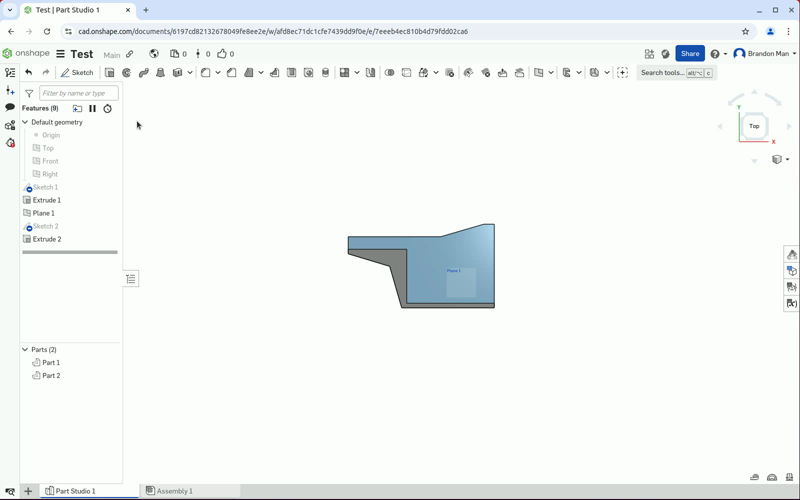
key(shift+h)
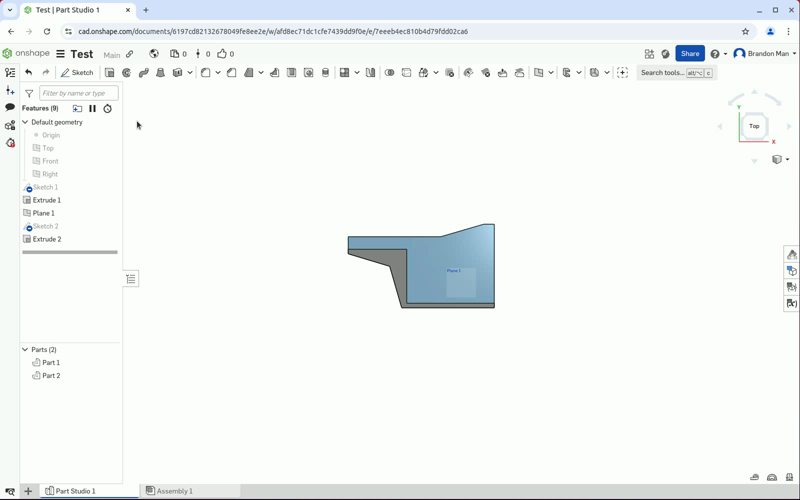
key(shift+h)
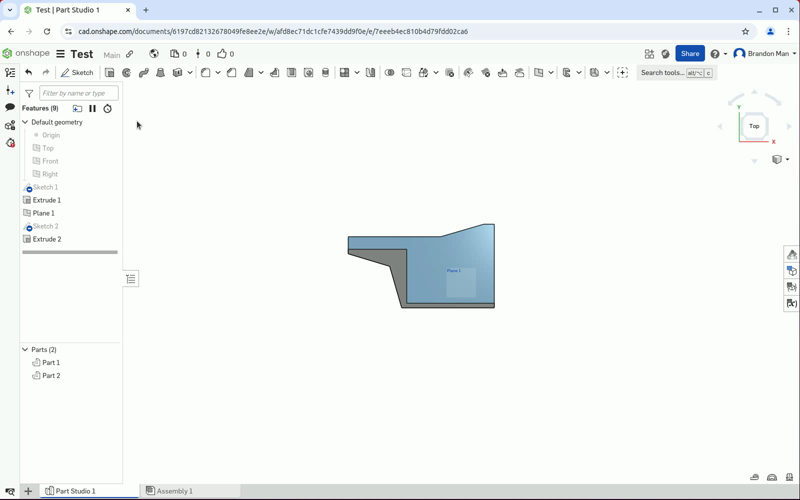
mouse_move(73, 189)
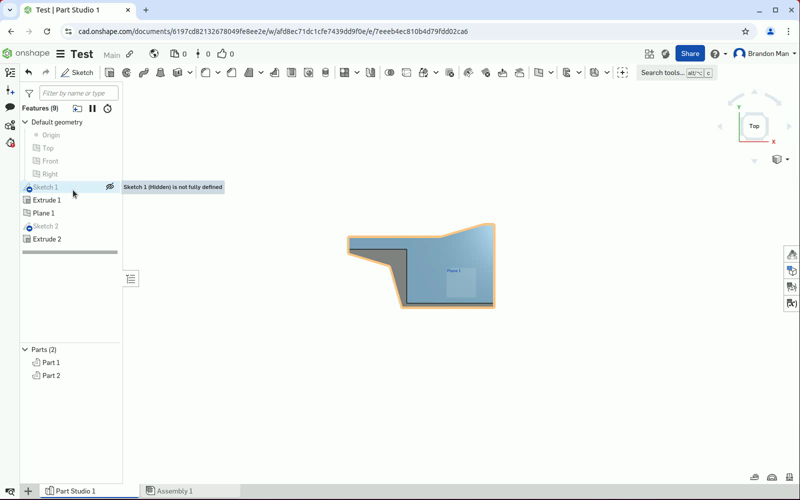
click(73, 189)
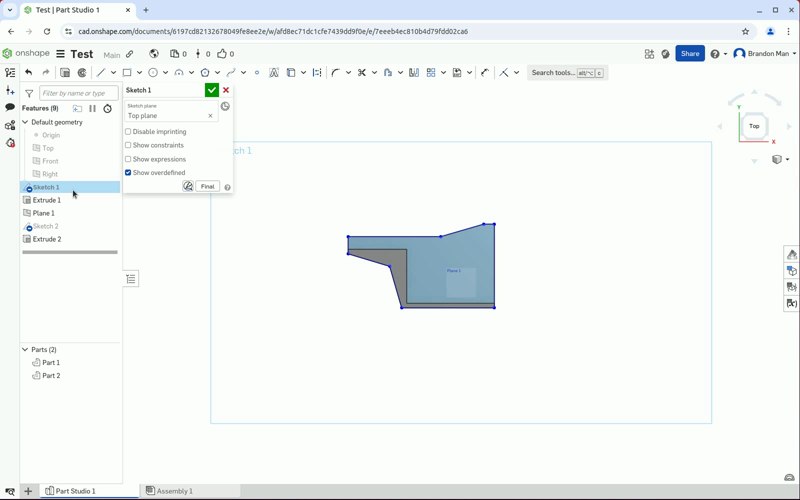
mouse_move(229, 92)
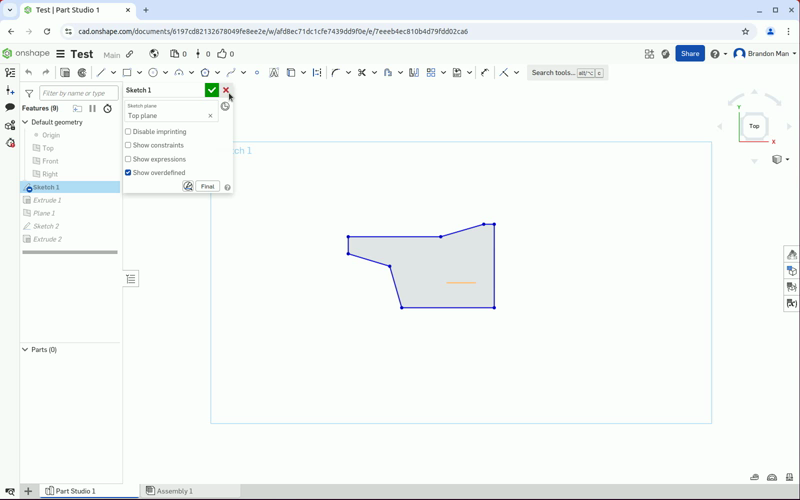
click(229, 92)
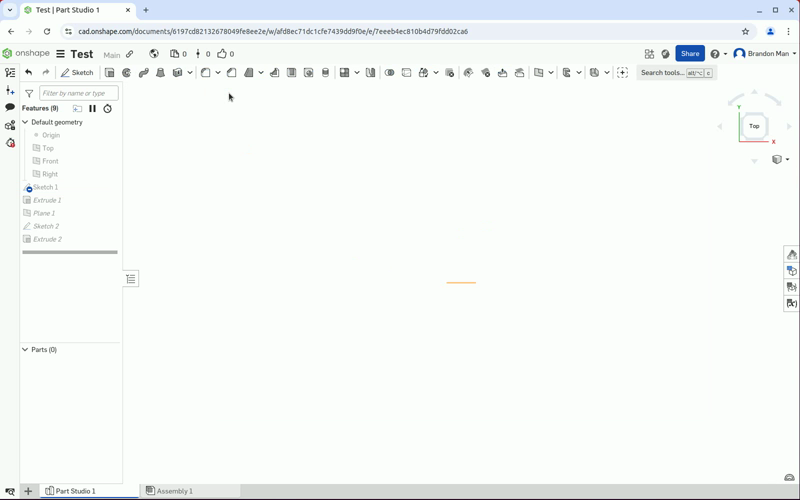
key(shift+s)
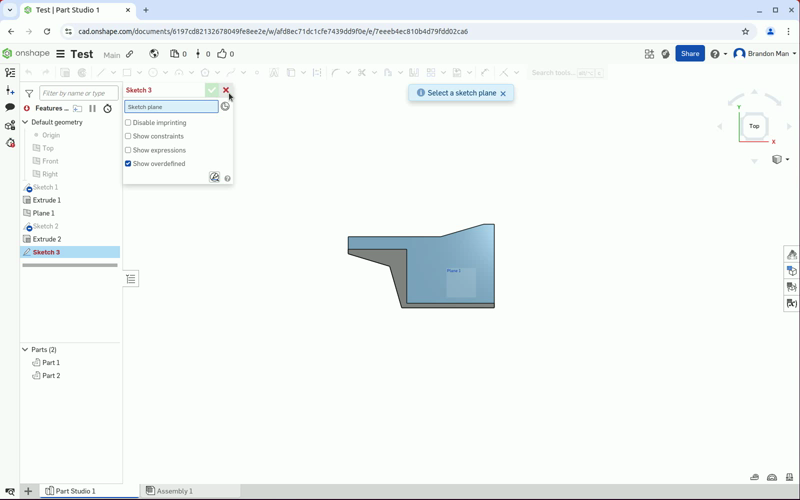
mouse_move(73, 215)
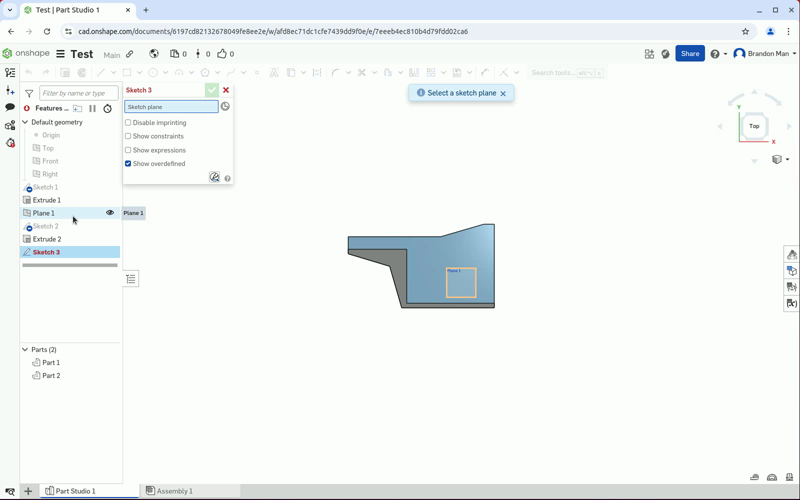
click(73, 215)
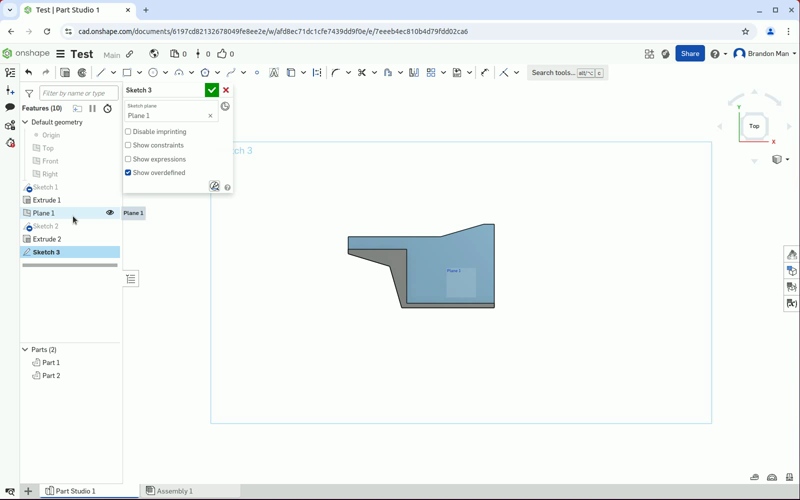
mouse_move(73, 352)
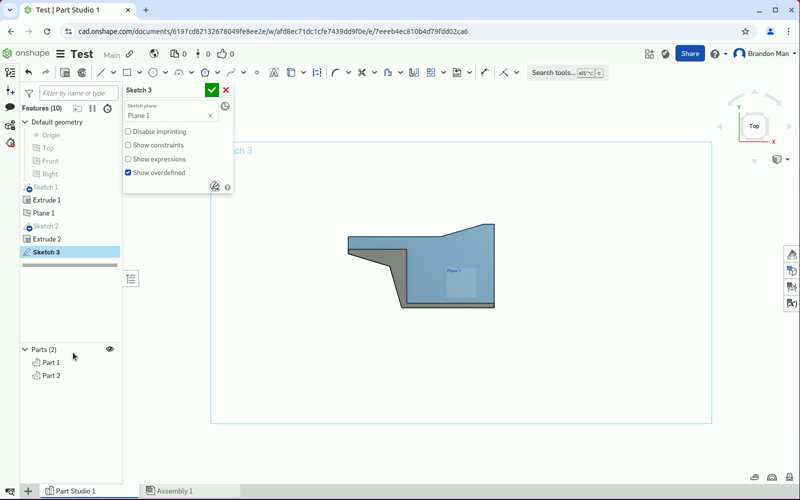
key(y)
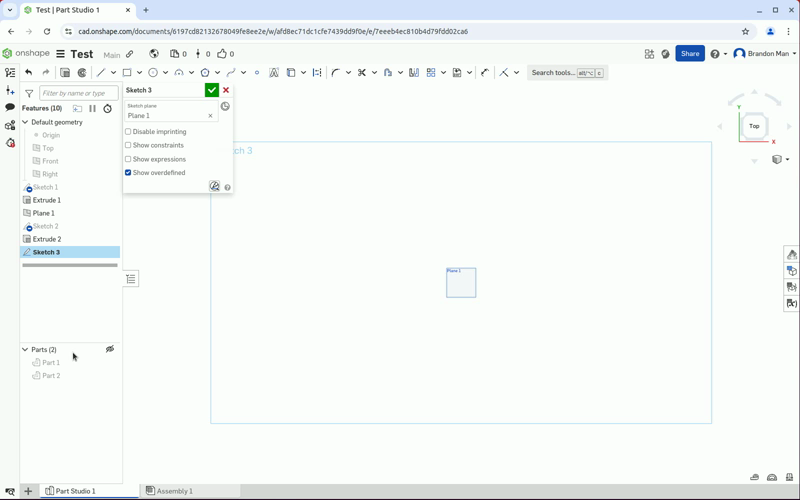
key(l)
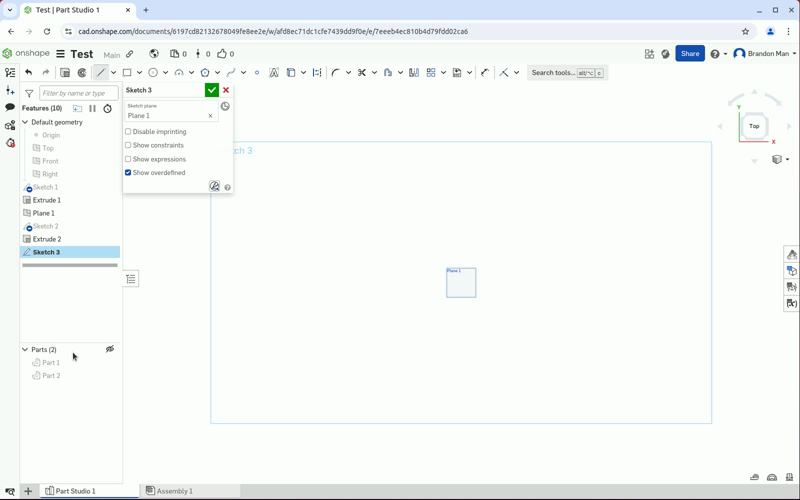
key_down(shift)
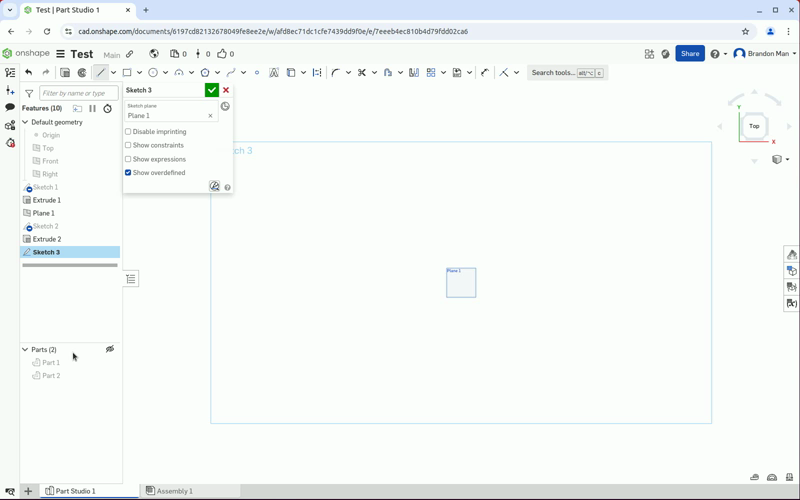
mouse_move(348, 243)
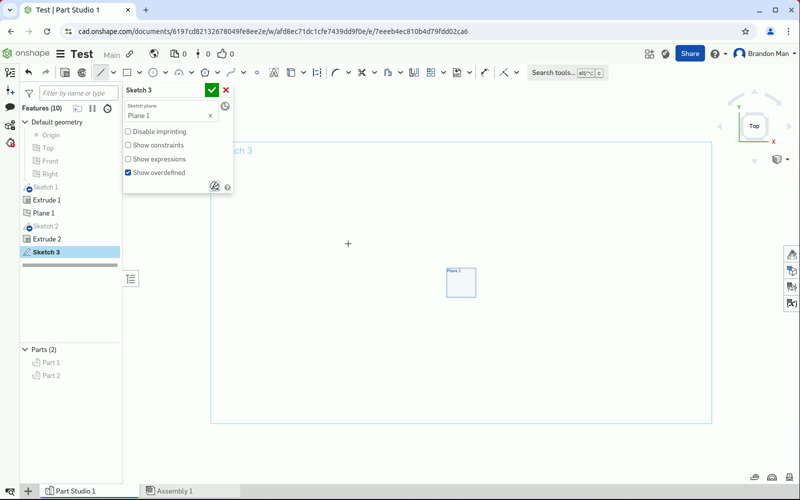
click(348, 243)
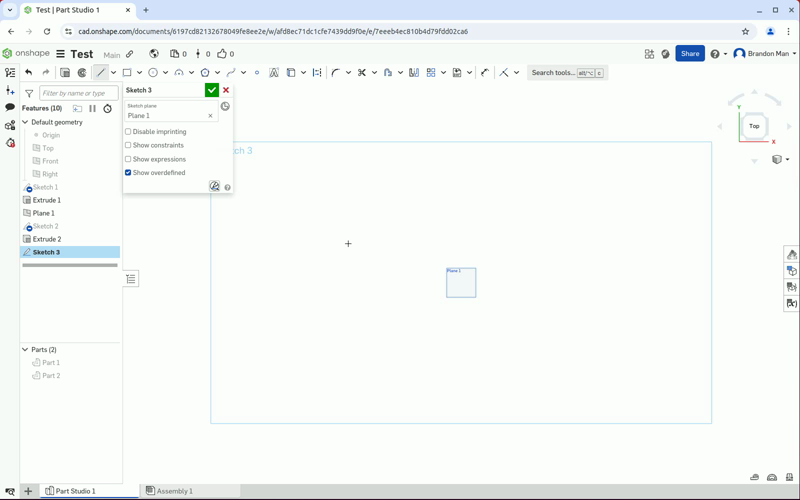
key_up(shift)
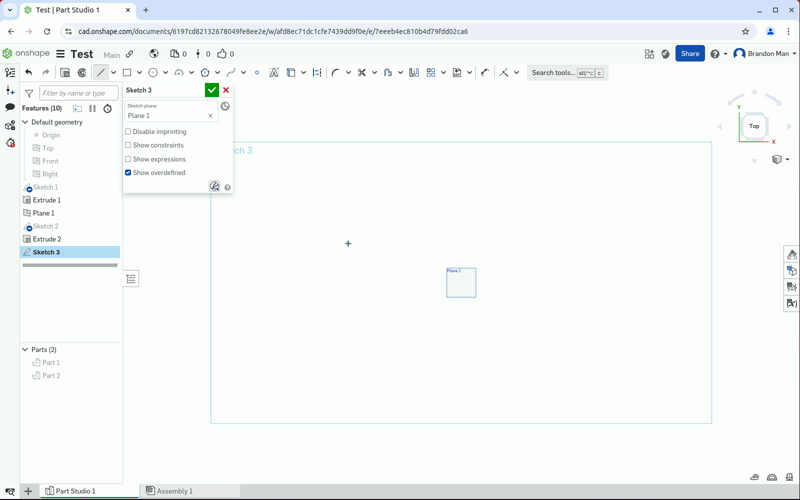
key_down(shift)
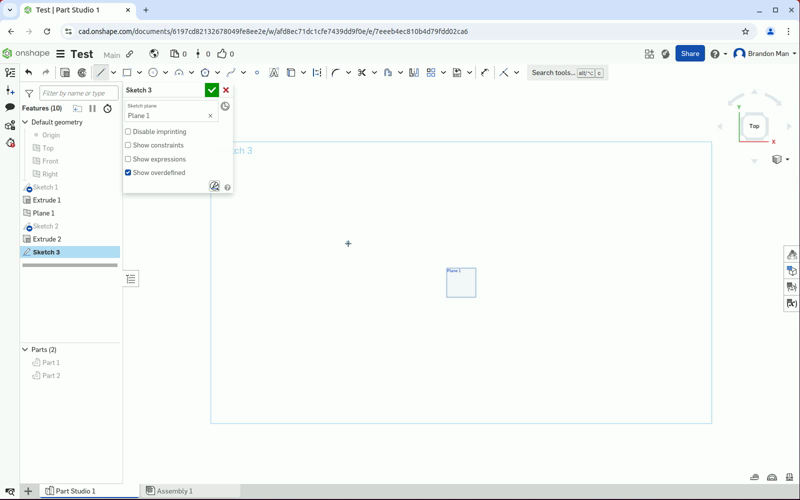
mouse_move(378, 243)
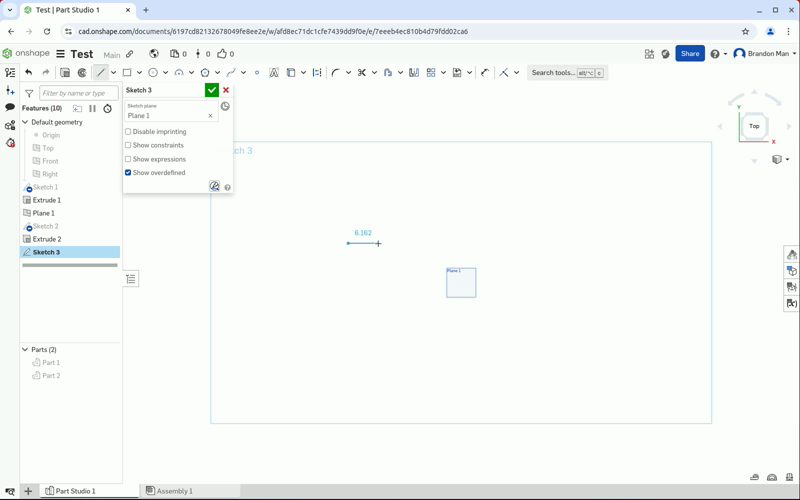
mouse_move(407, 243)
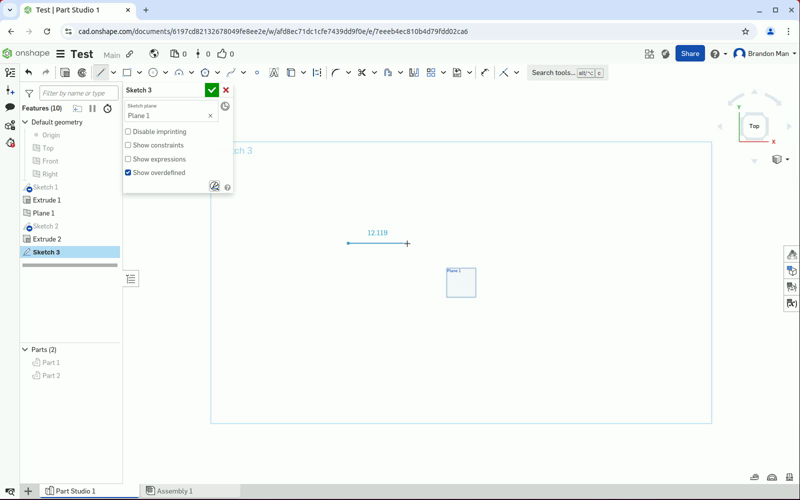
click(407, 243)
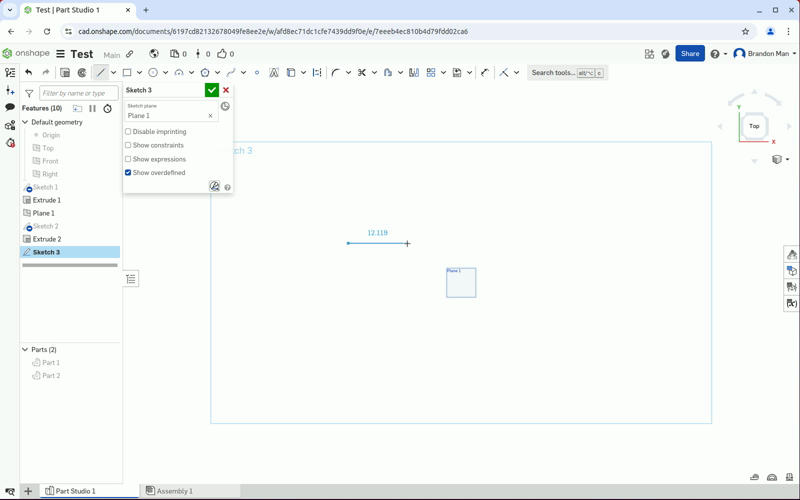
key_up(shift)
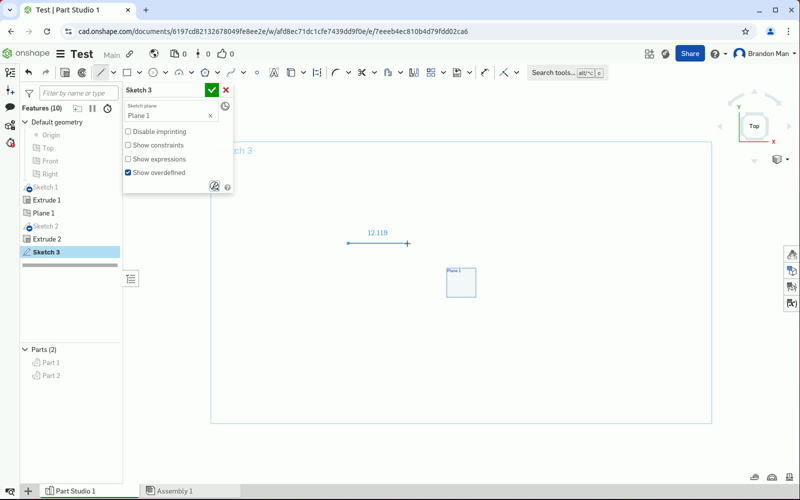
key_down(shift)
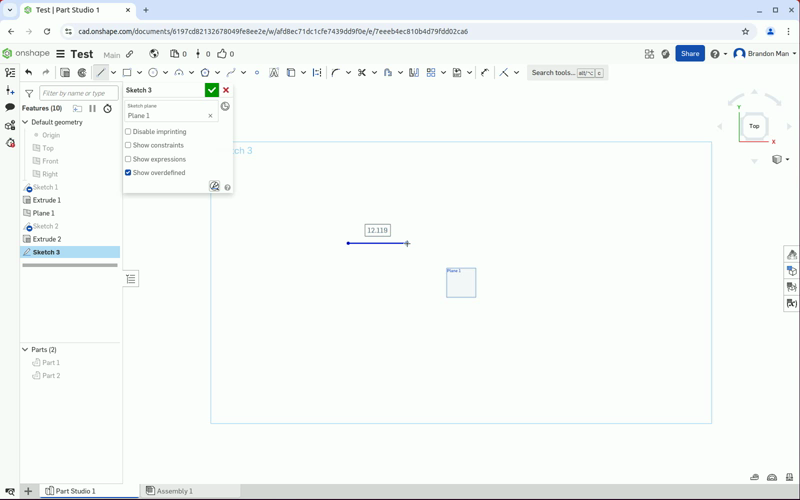
mouse_move(437, 243)
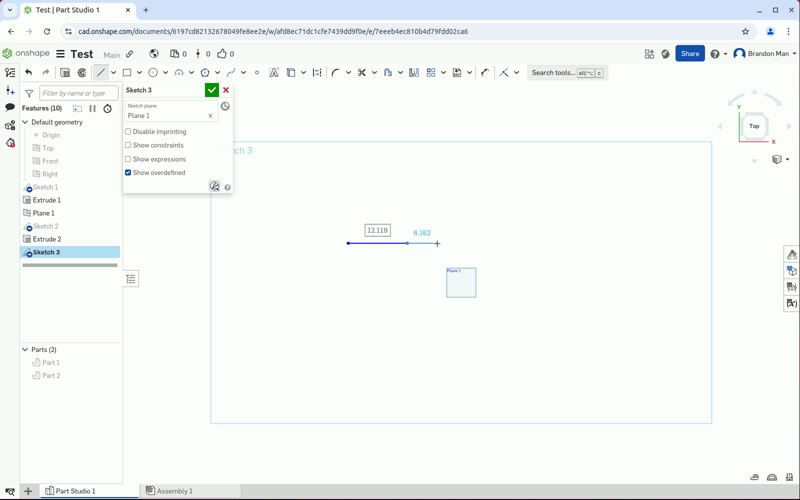
mouse_move(407, 237)
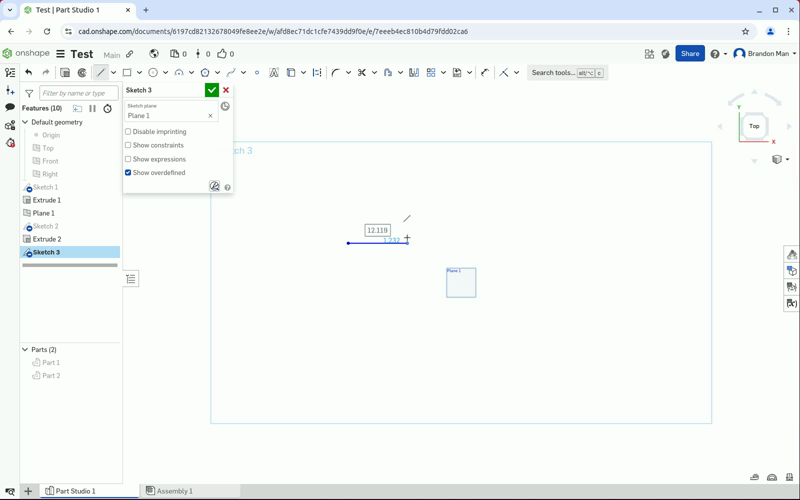
scroll(6)
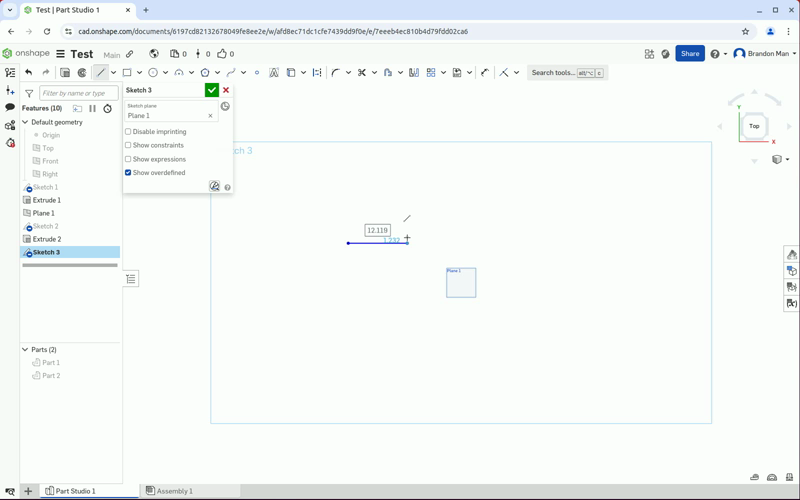
scroll(6)
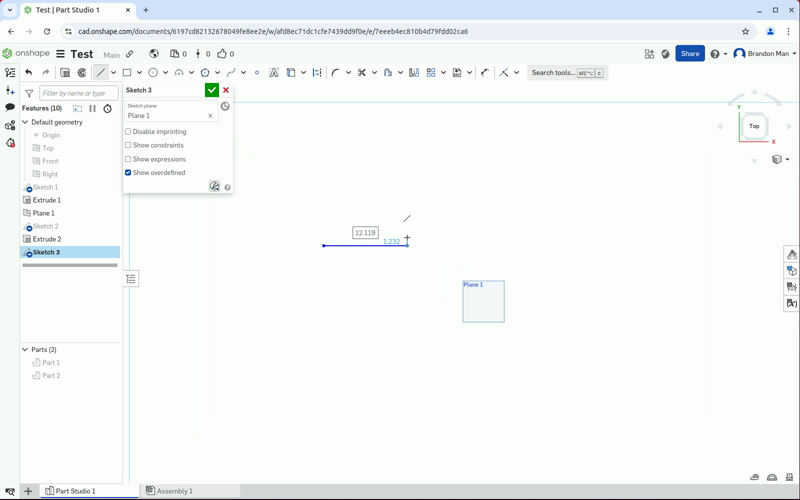
scroll(6)
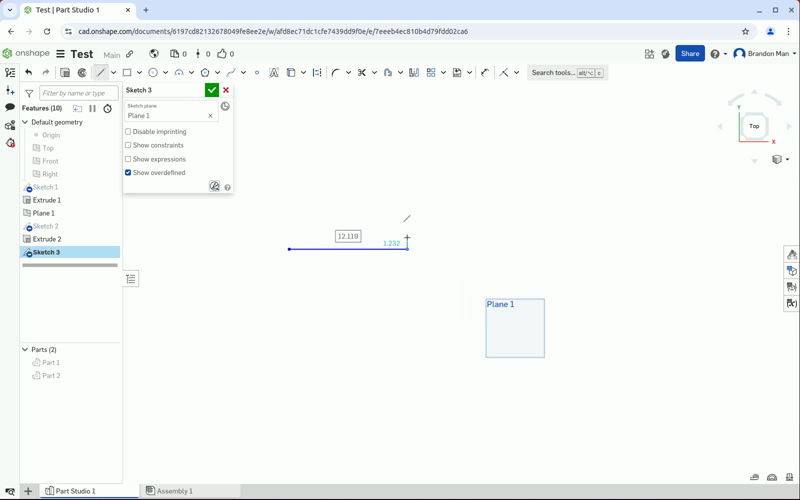
scroll(6)
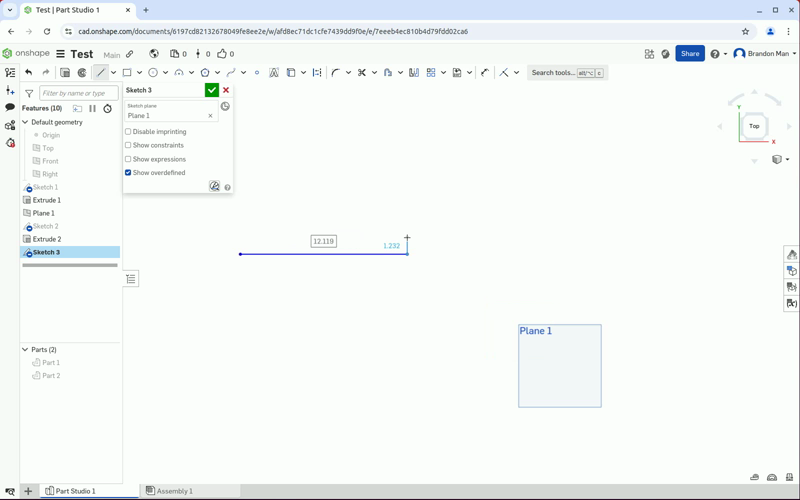
scroll(6)
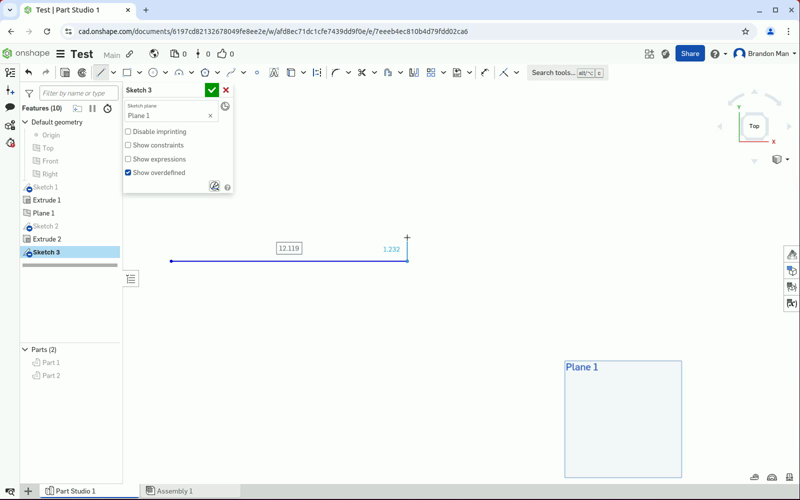
scroll(6)
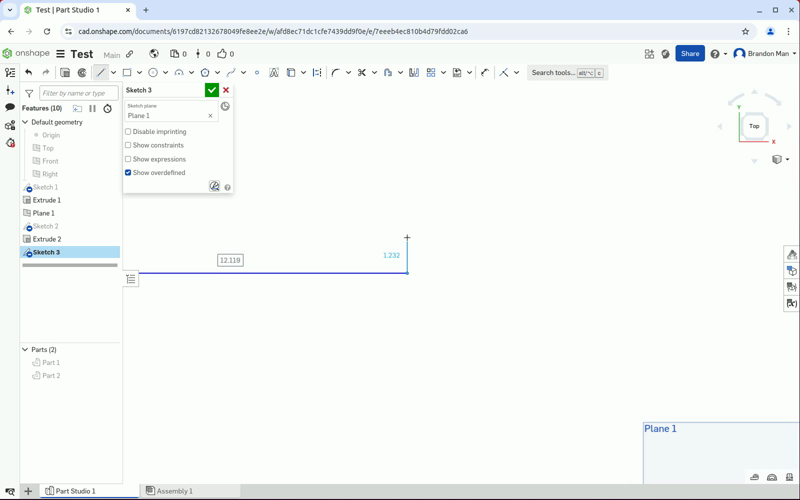
scroll(6)
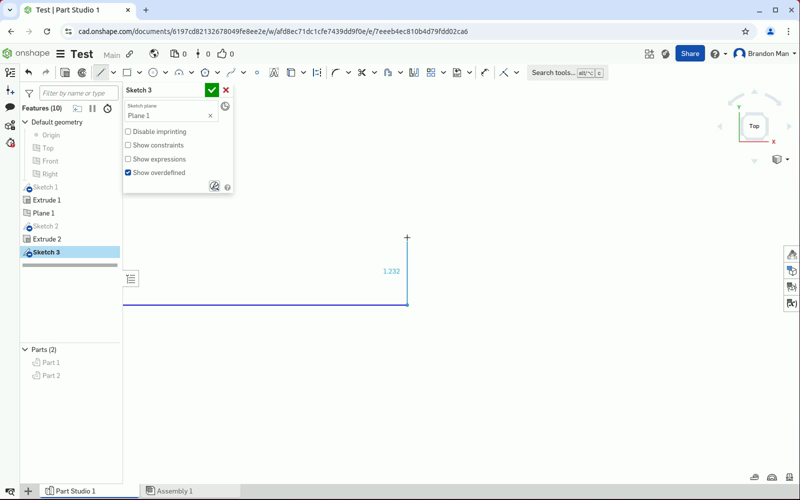
click(407, 237)
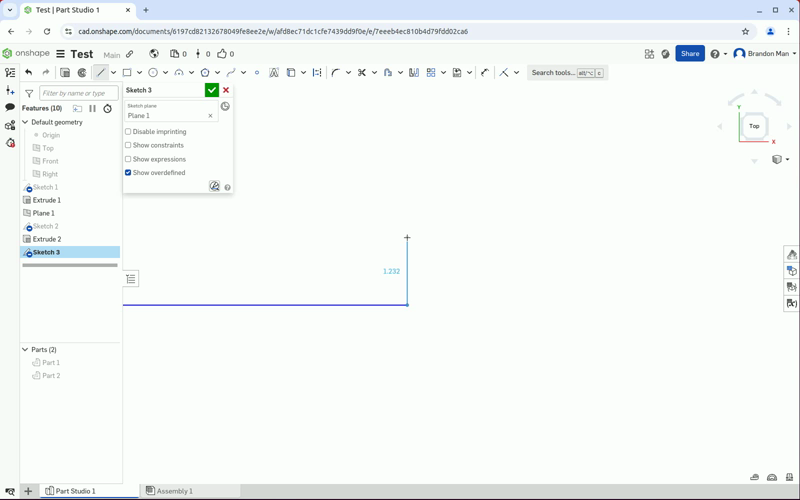
scroll(-6)
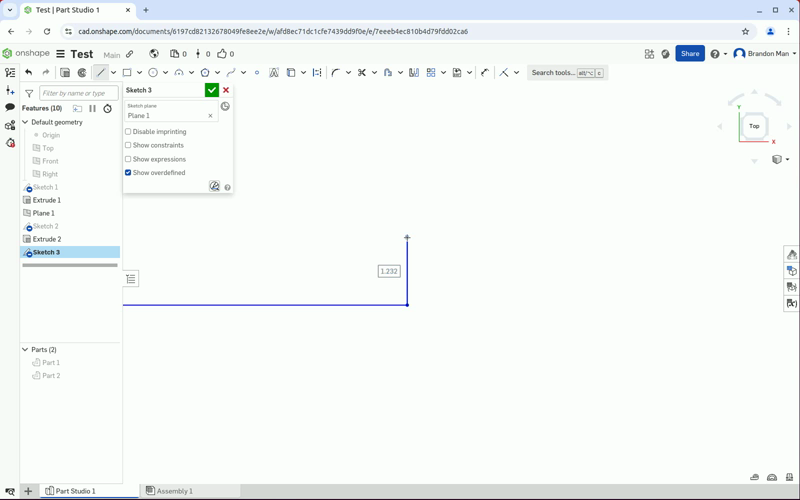
scroll(-6)
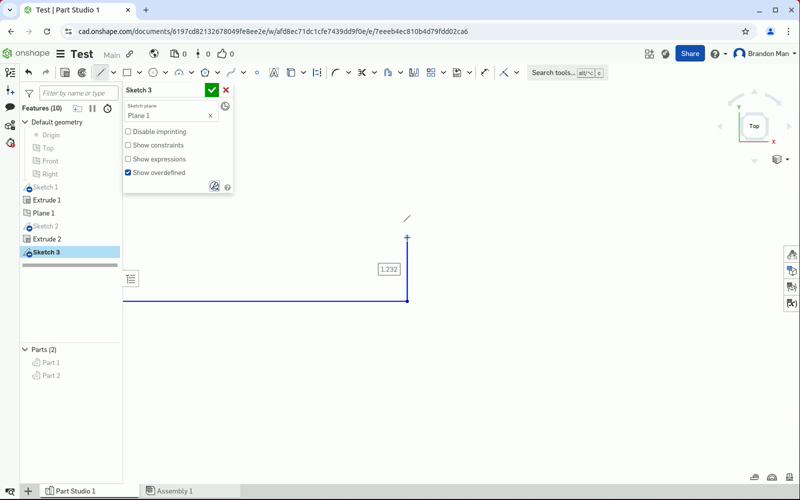
scroll(-6)
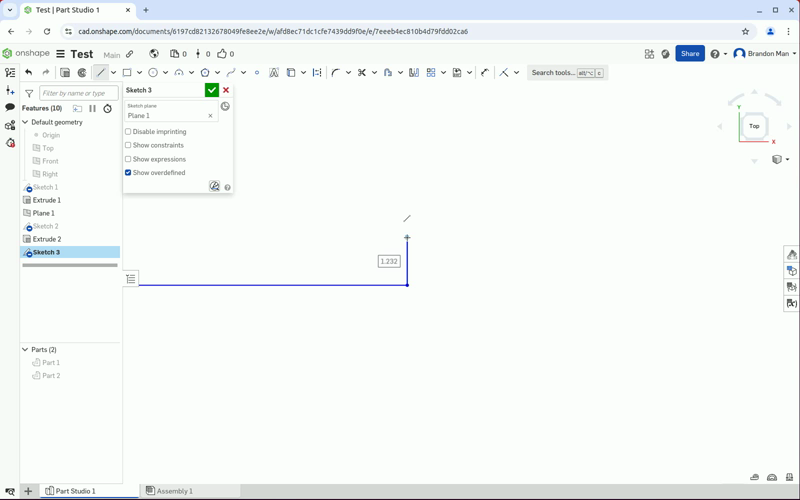
scroll(-6)
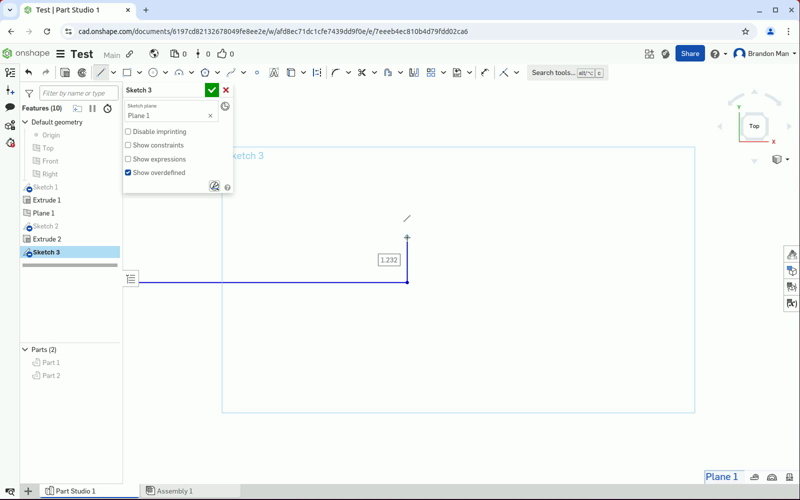
scroll(-6)
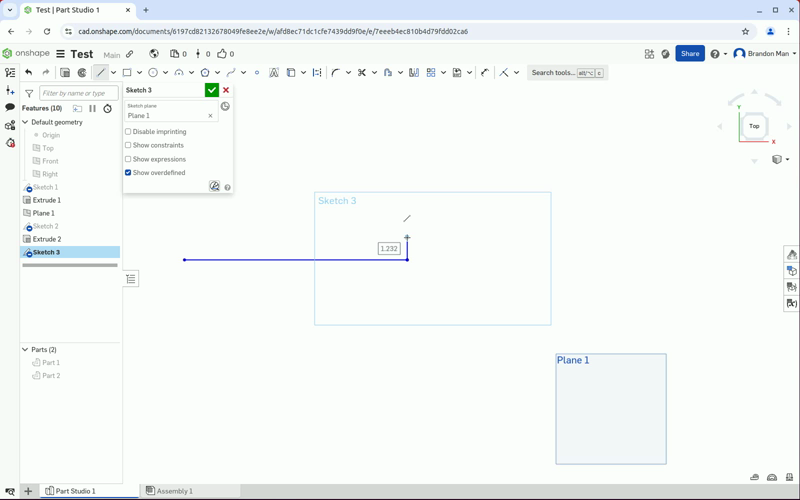
scroll(-6)
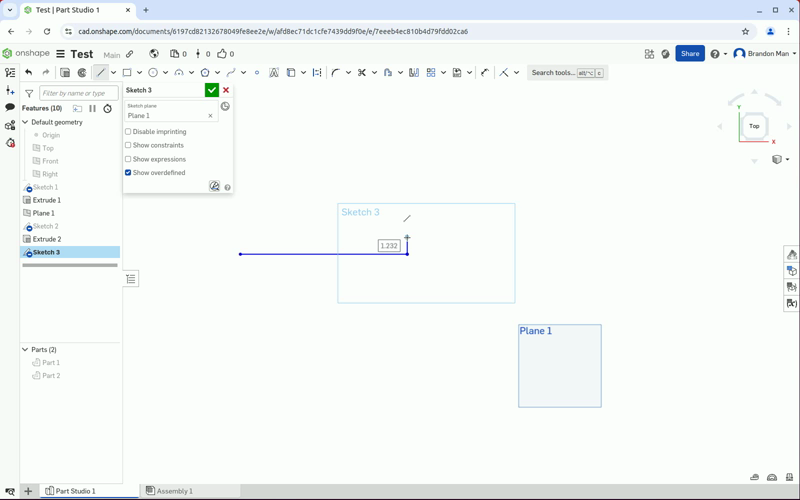
scroll(-6)
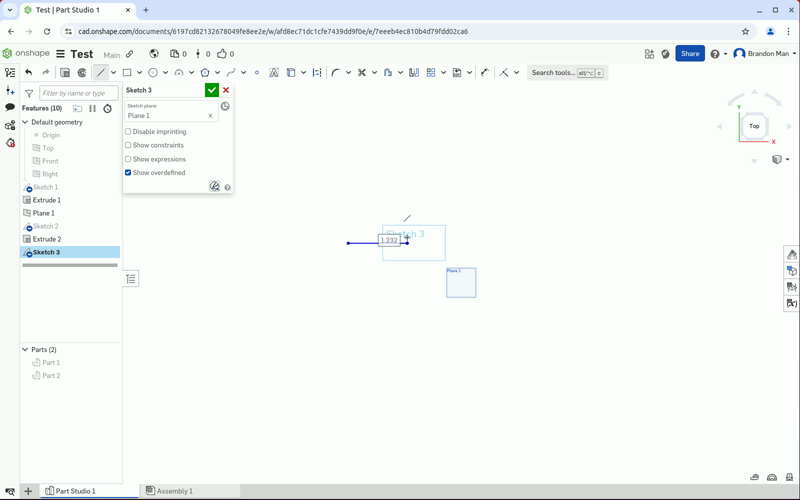
key_up(shift)
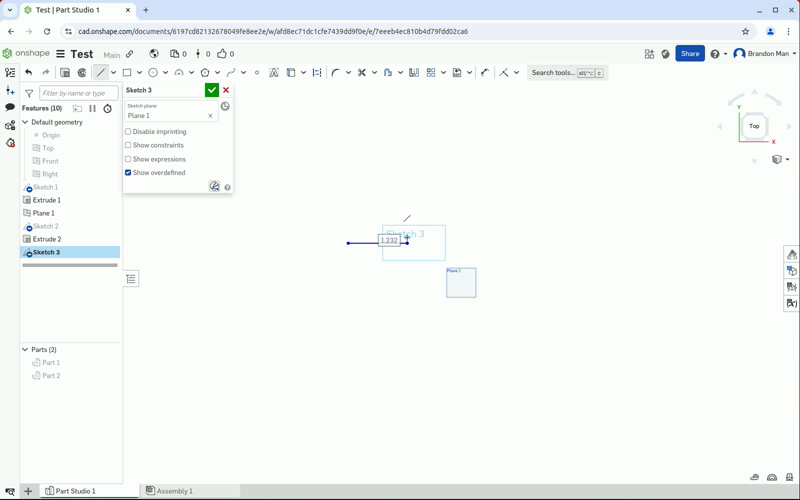
key_down(shift)
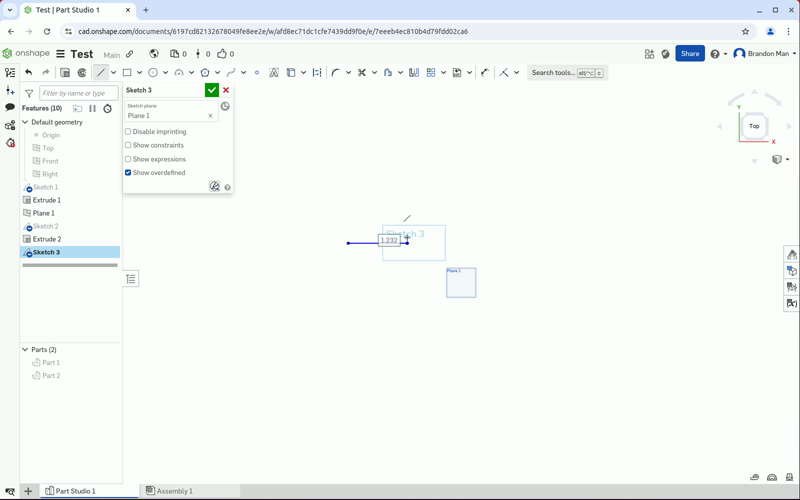
mouse_move(437, 237)
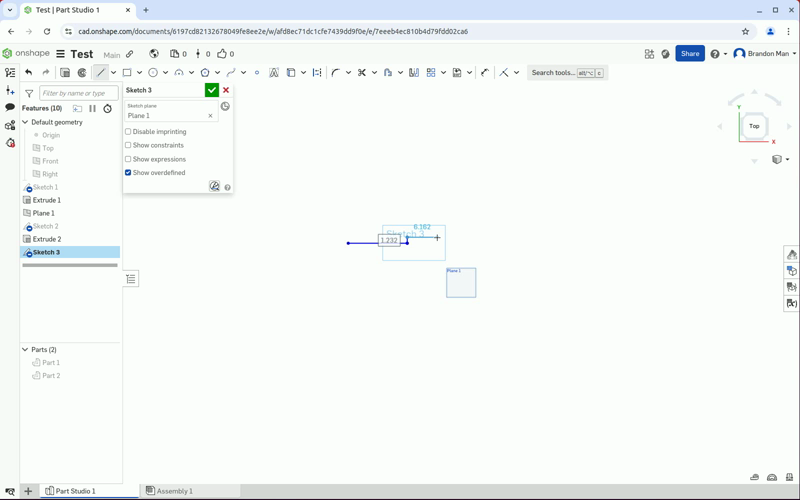
mouse_move(348, 237)
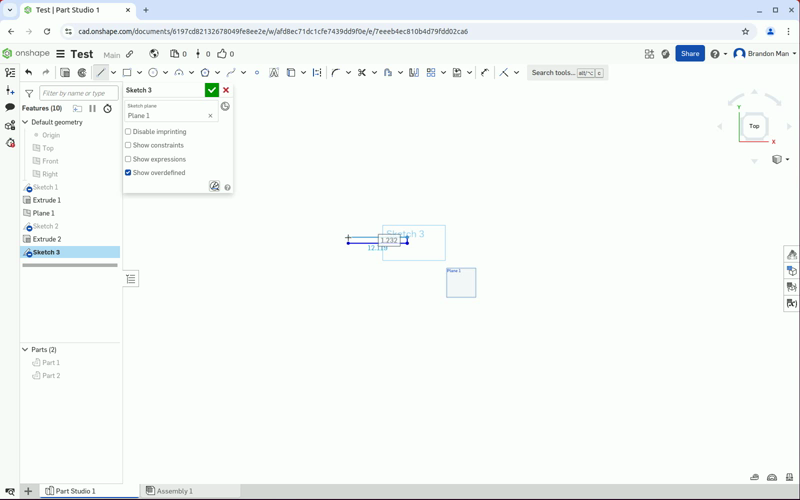
click(348, 237)
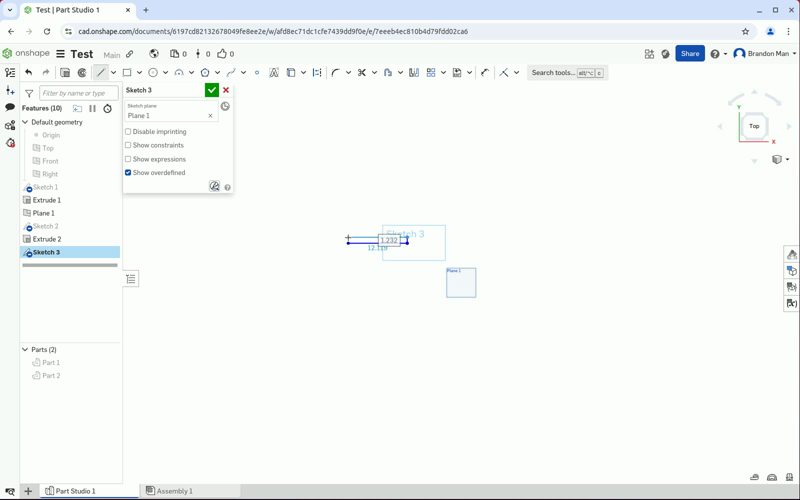
key_up(shift)
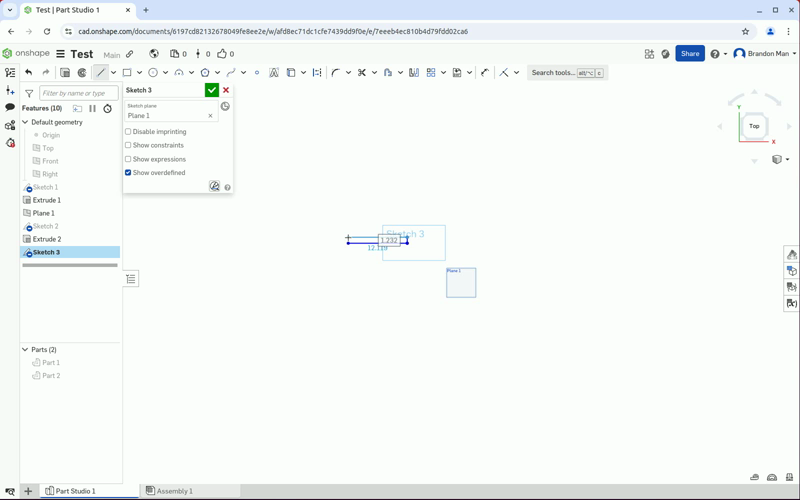
mouse_move(378, 237)
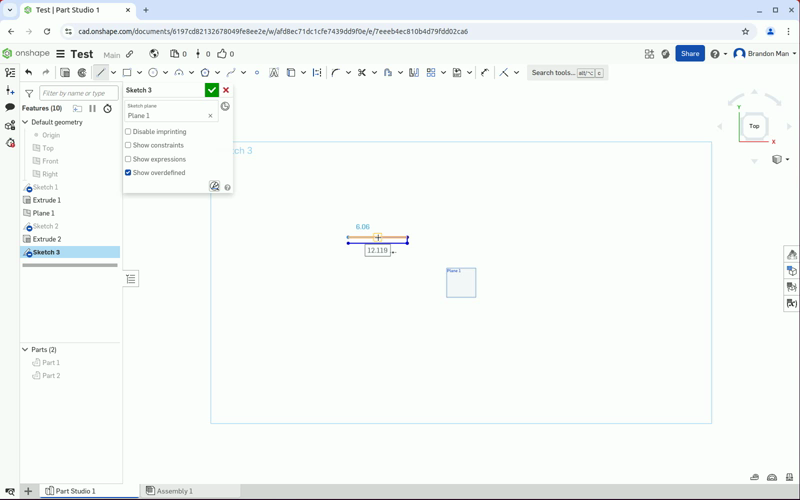
key_down(shift)
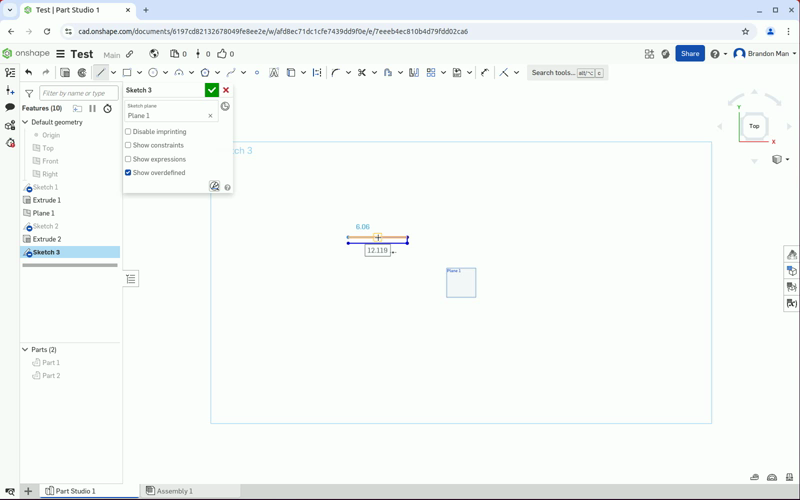
mouse_move(348, 243)
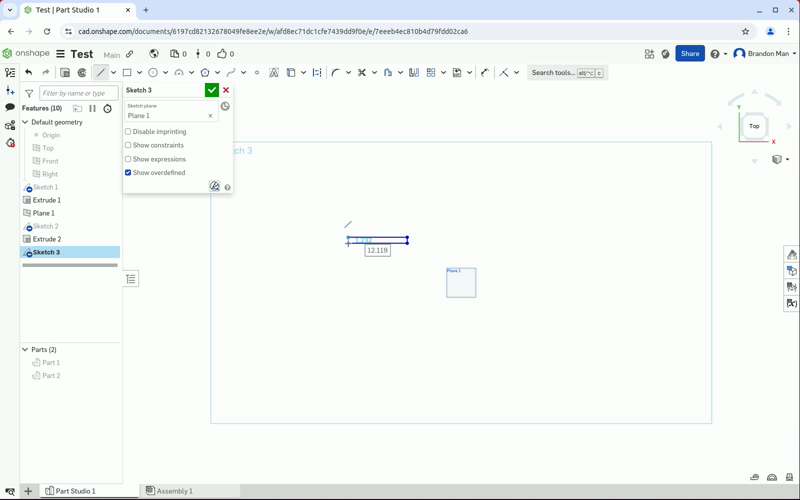
scroll(6)
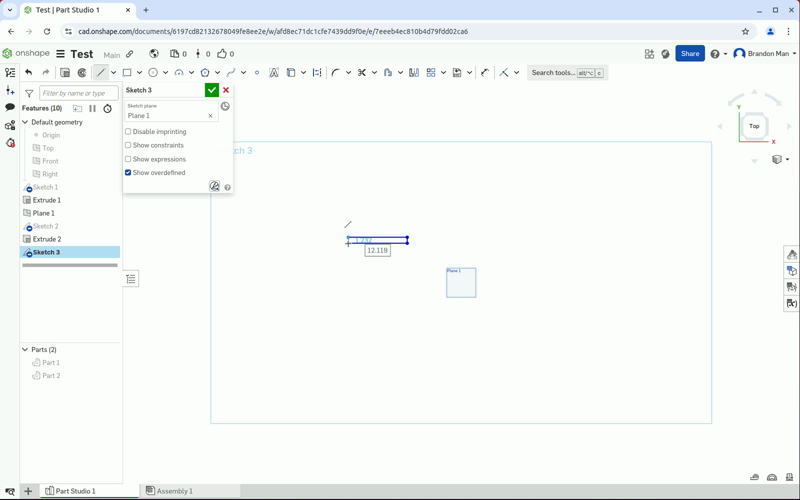
scroll(6)
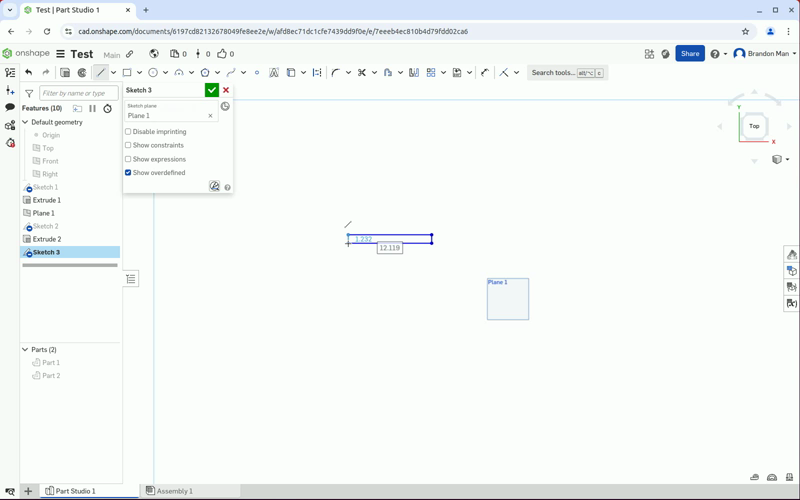
scroll(6)
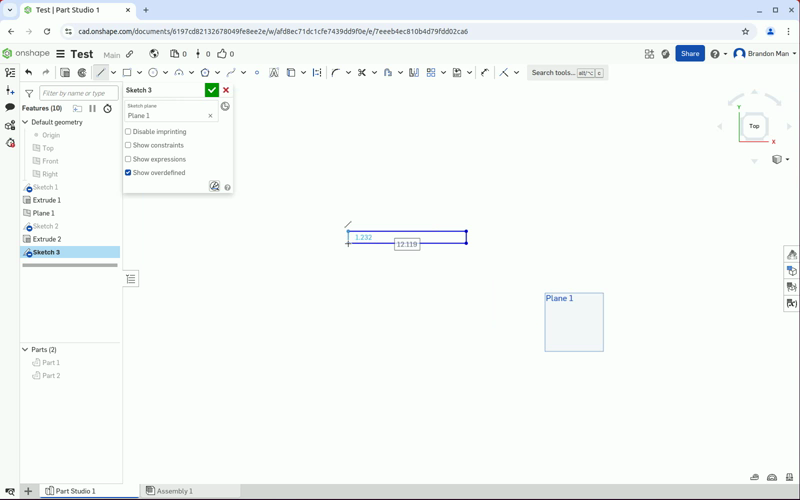
scroll(6)
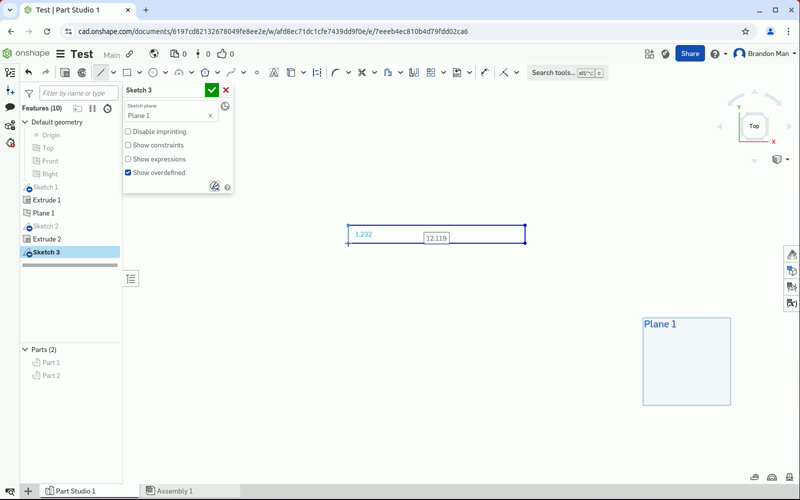
scroll(6)
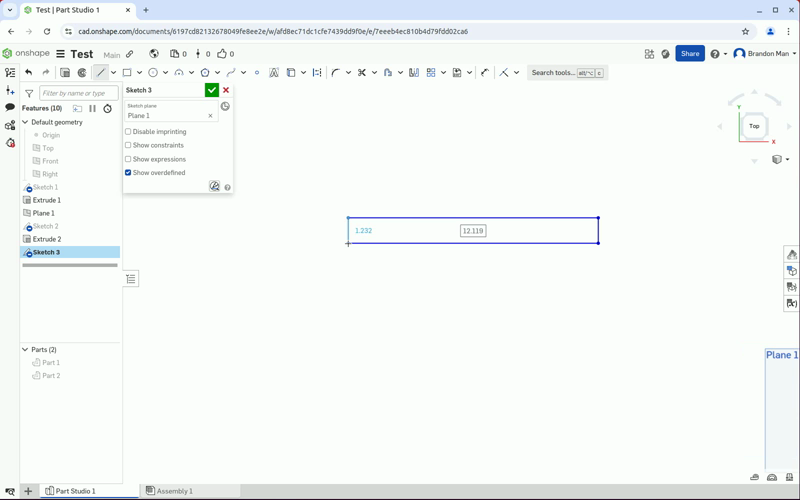
scroll(6)
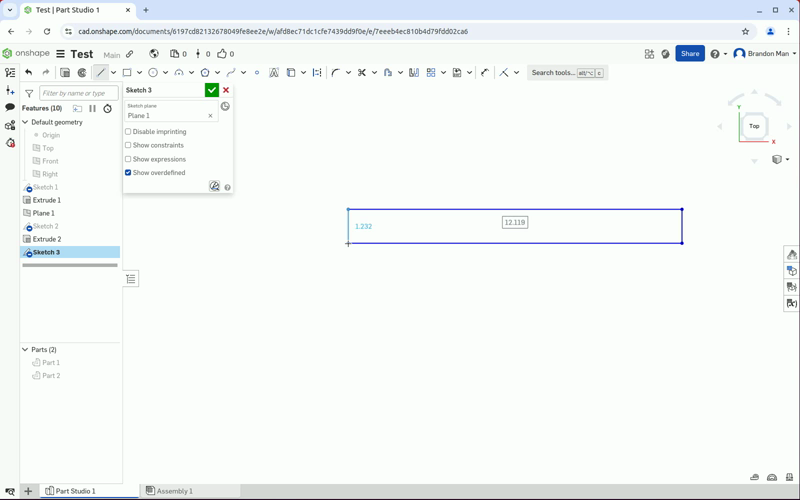
scroll(6)
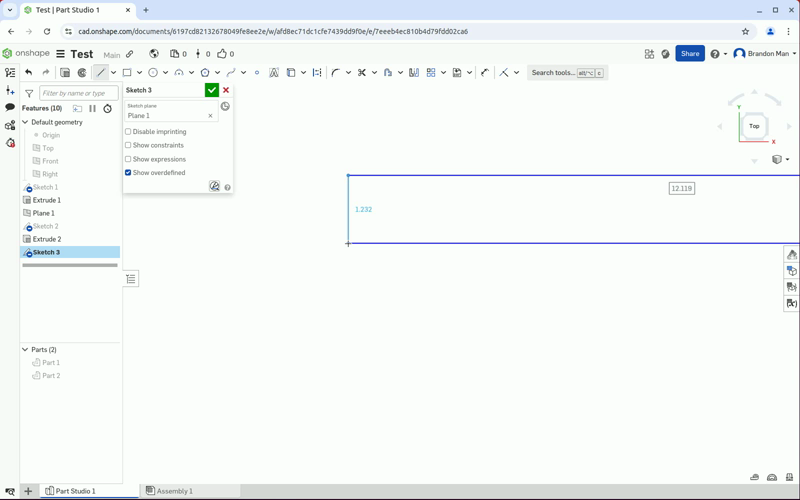
key_up(shift)
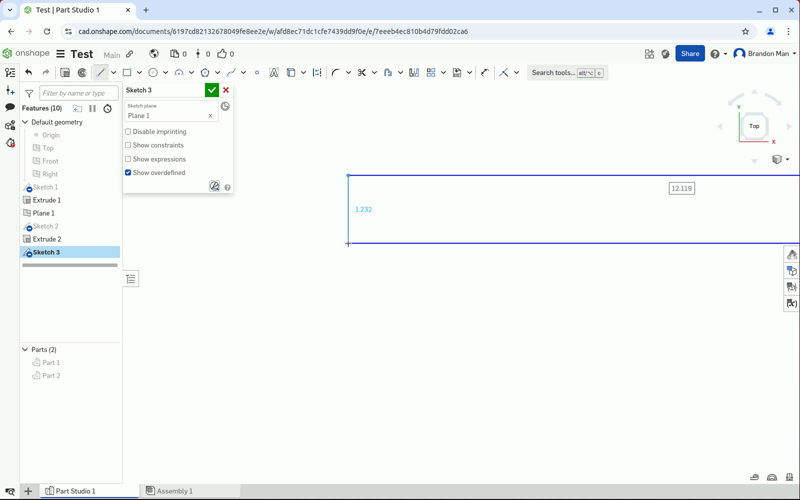
click(348, 243)
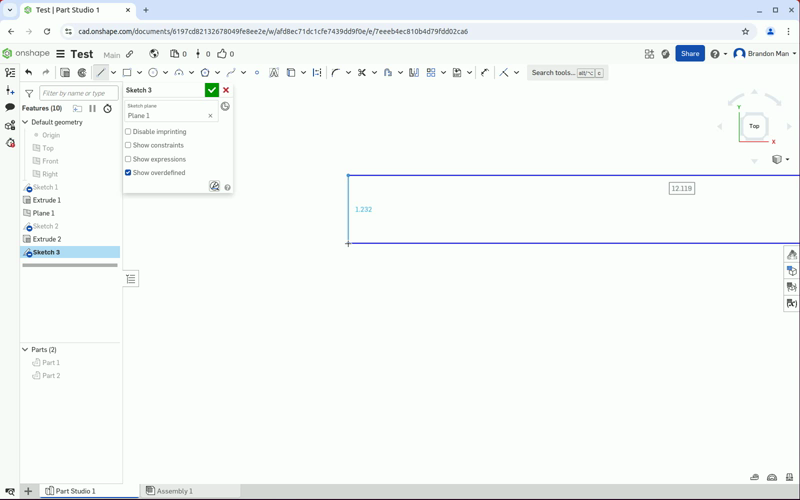
scroll(-6)
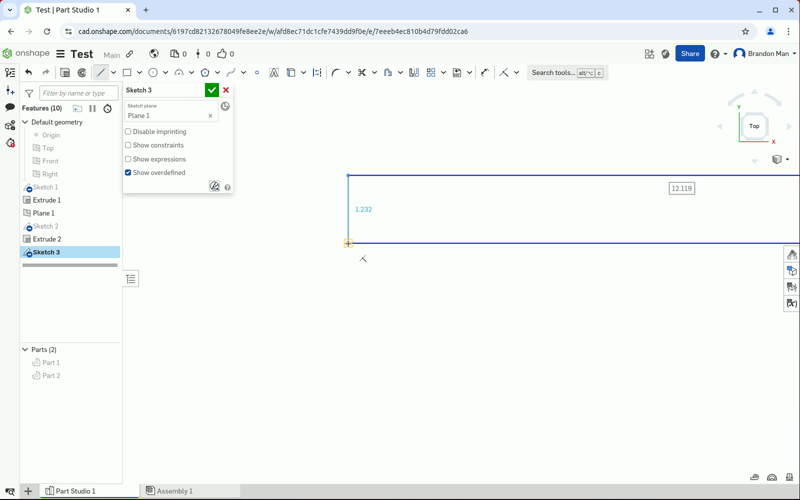
scroll(-6)
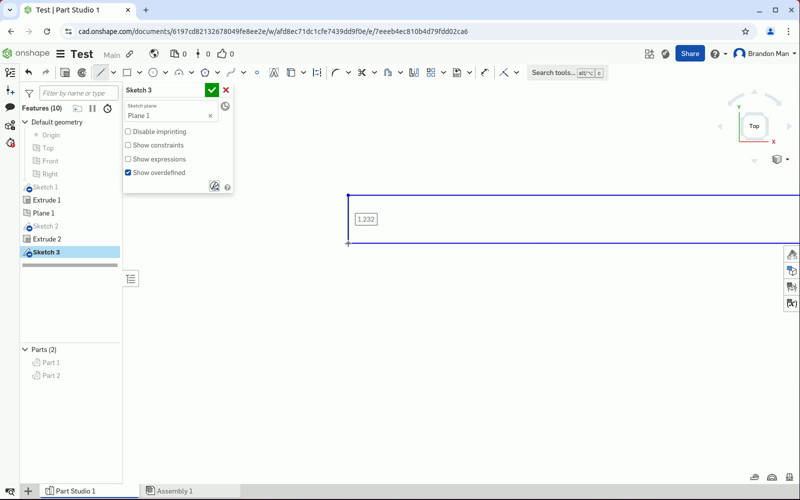
scroll(-6)
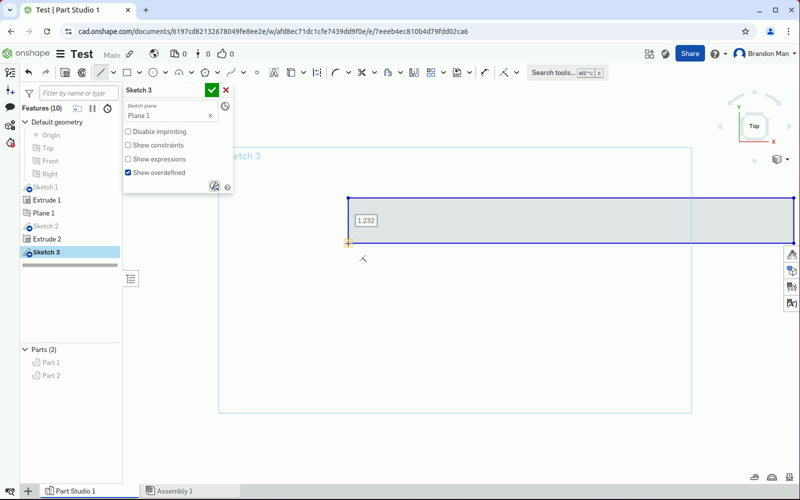
scroll(-6)
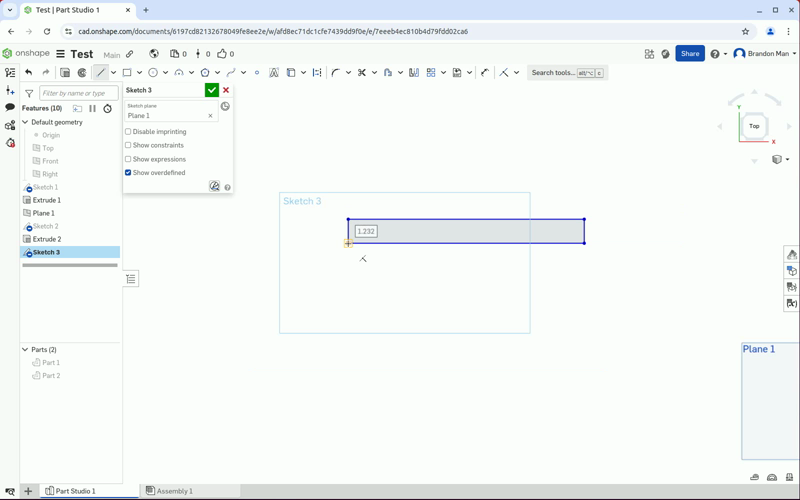
scroll(-6)
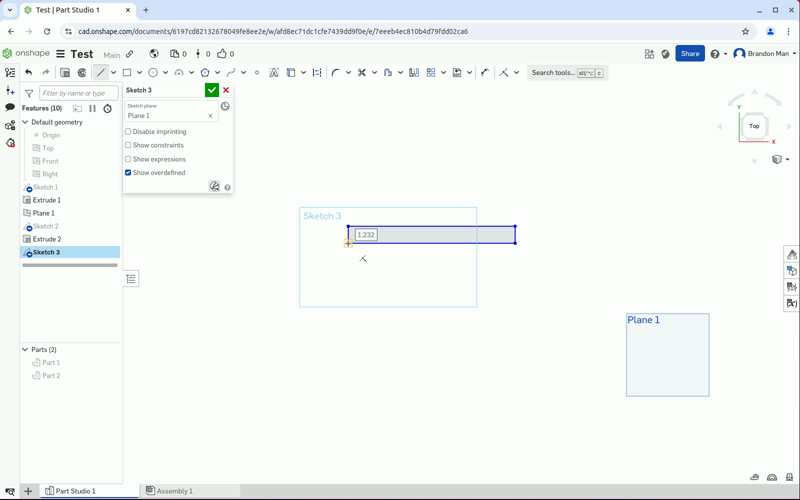
scroll(-6)
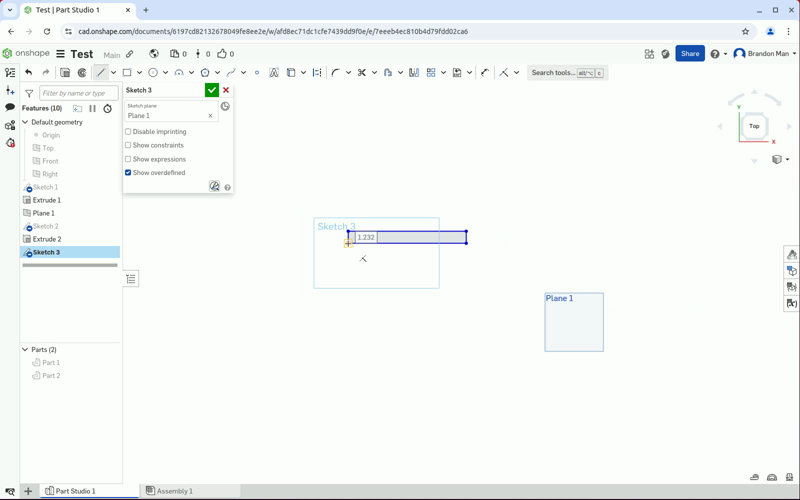
scroll(-6)
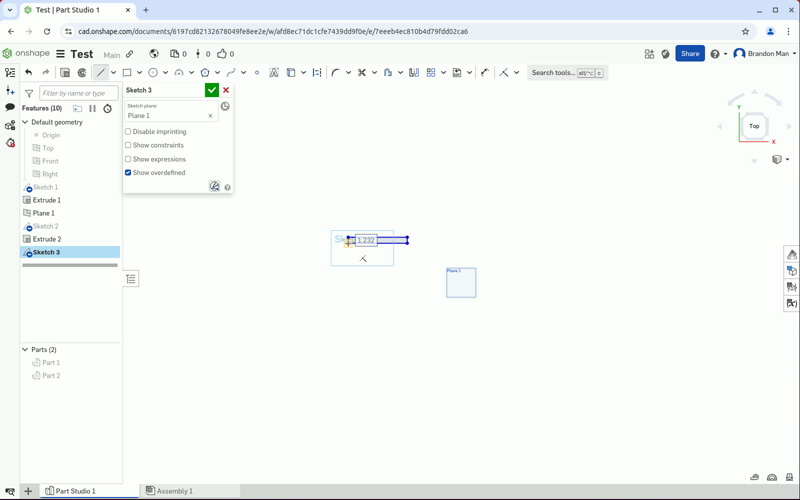
key(esc)
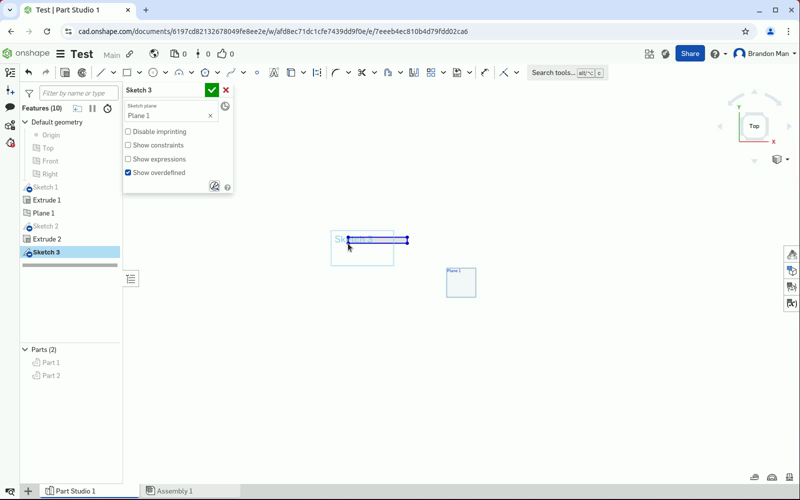
mouse_move(376, 241)
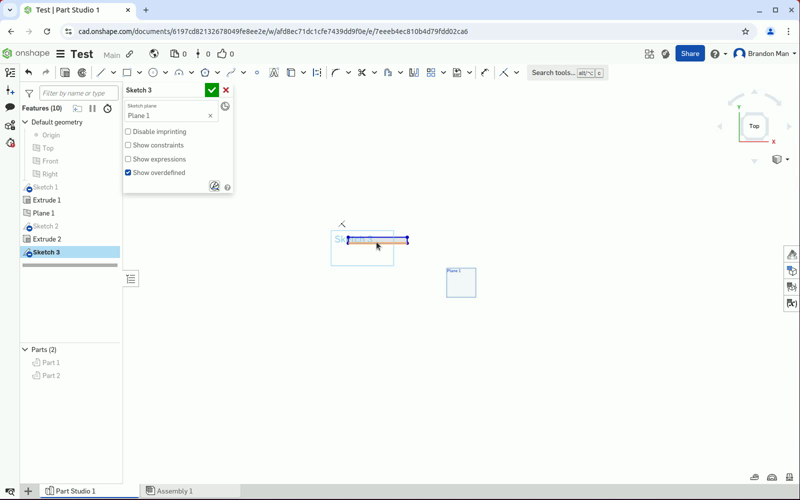
scroll(6)
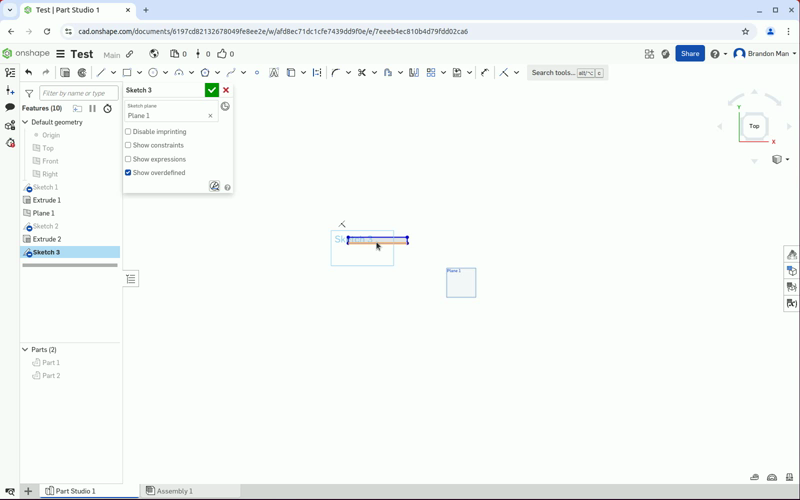
scroll(6)
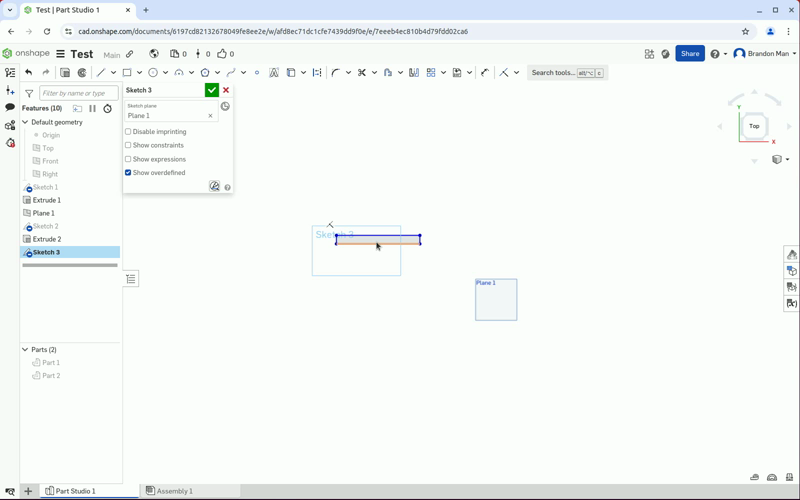
scroll(6)
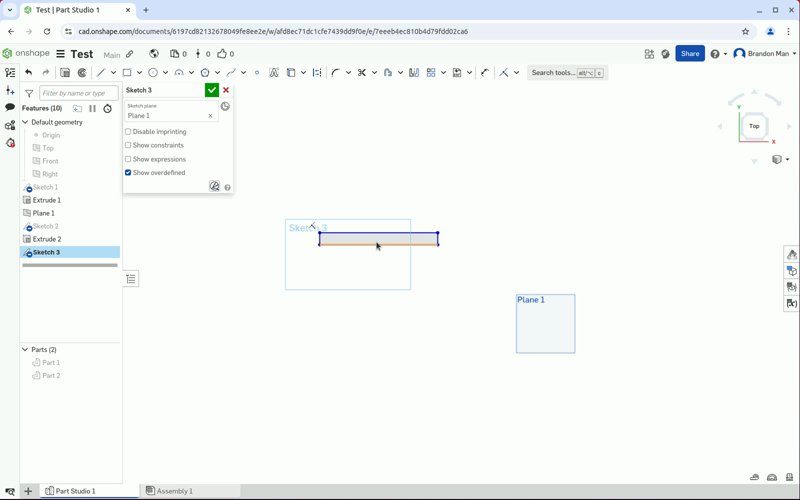
scroll(6)
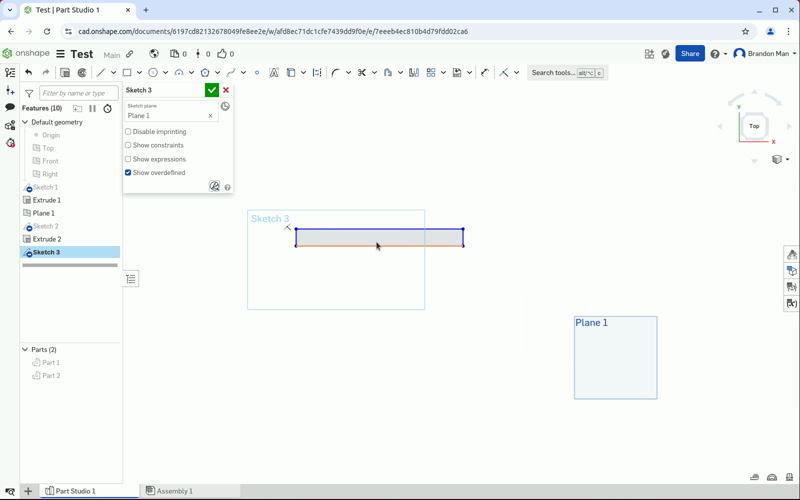
scroll(6)
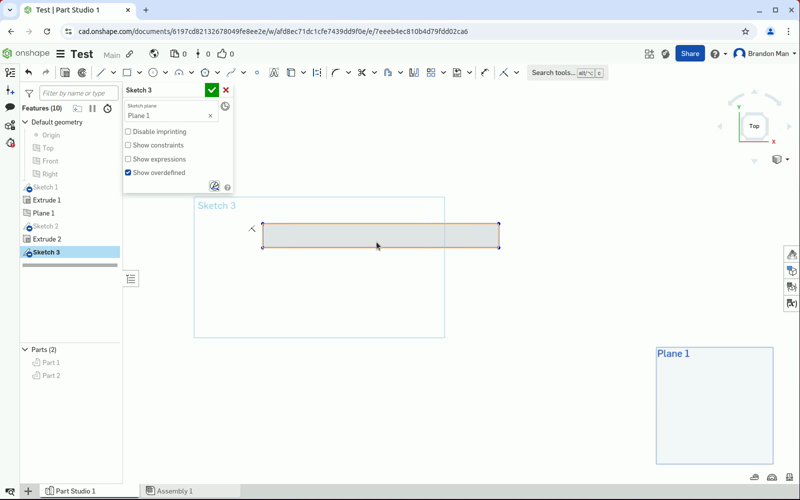
scroll(6)
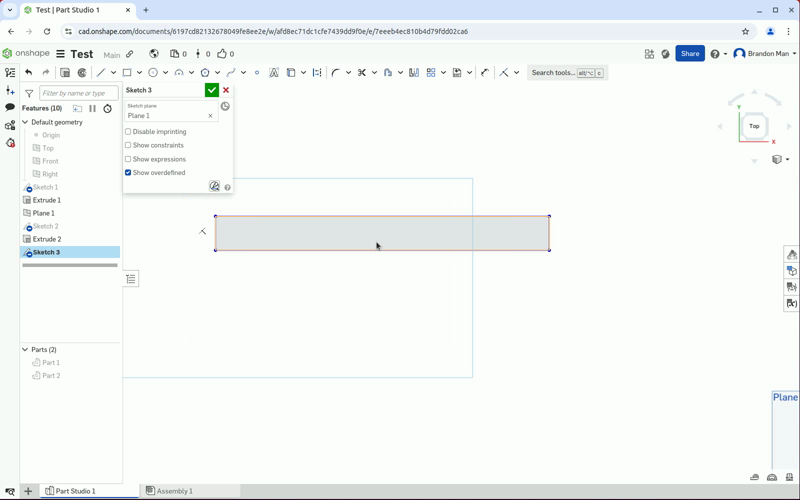
scroll(6)
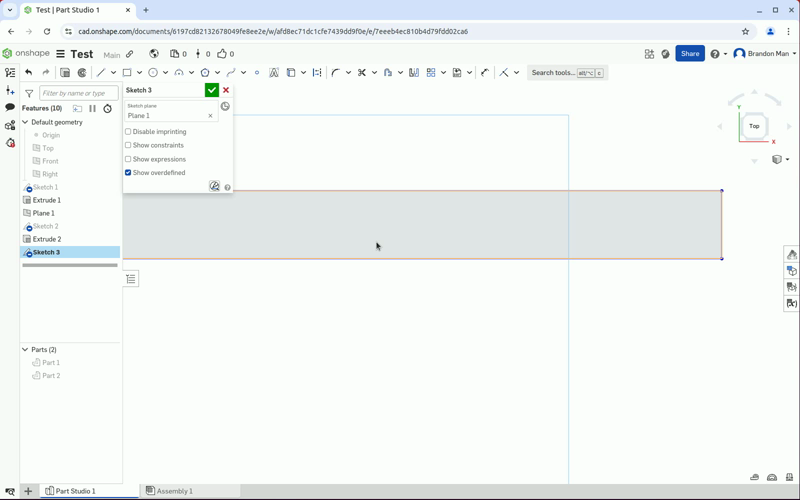
click(376, 241)
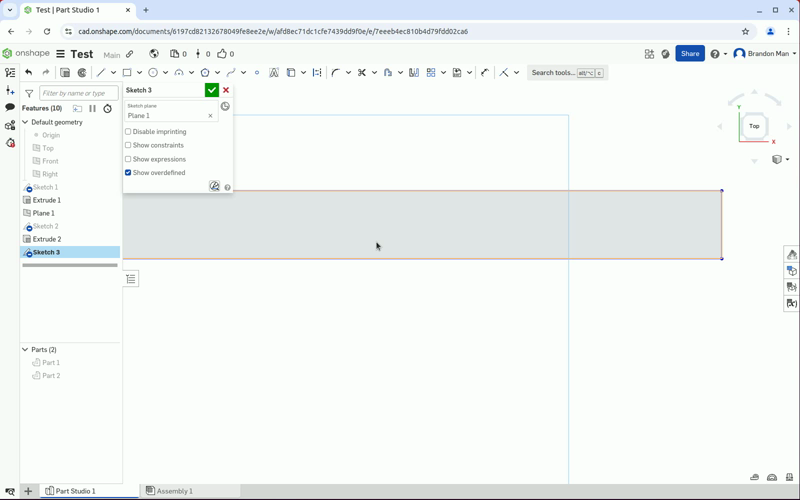
scroll(-6)
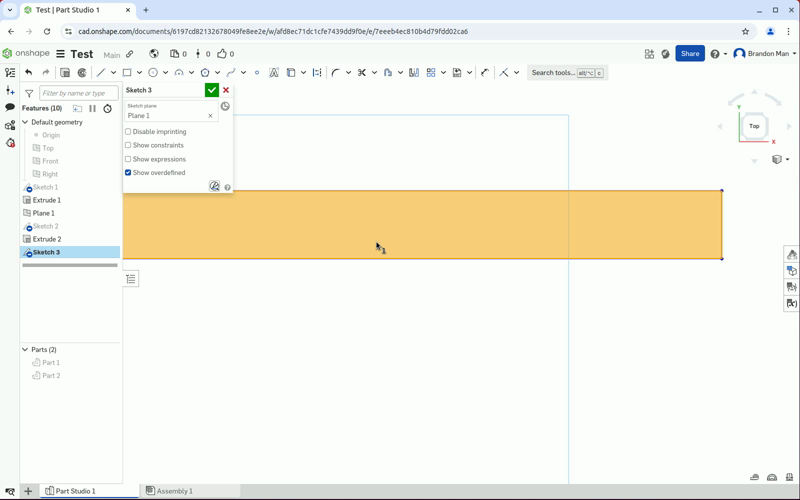
scroll(-6)
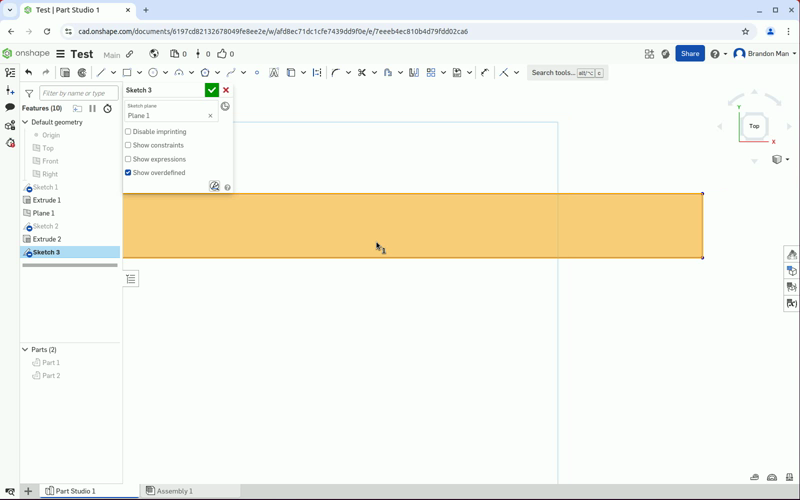
scroll(-6)
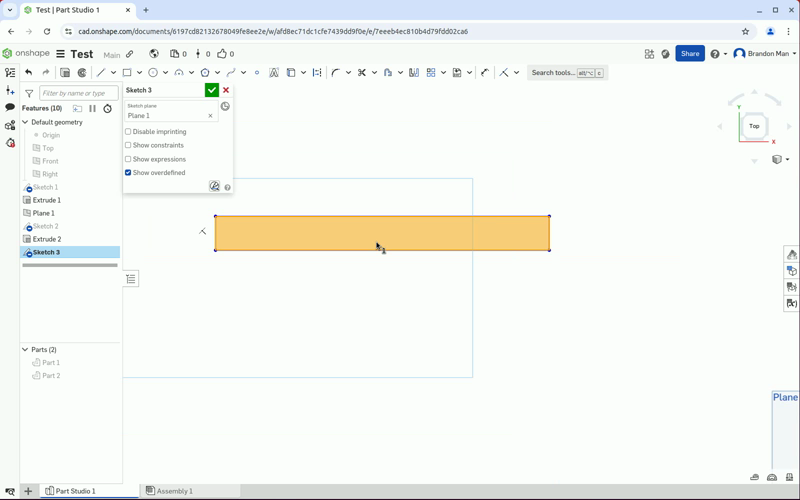
scroll(-6)
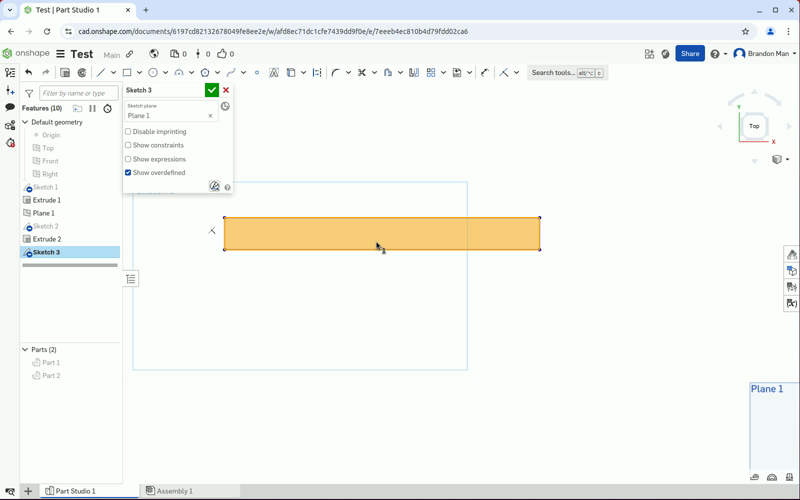
scroll(-6)
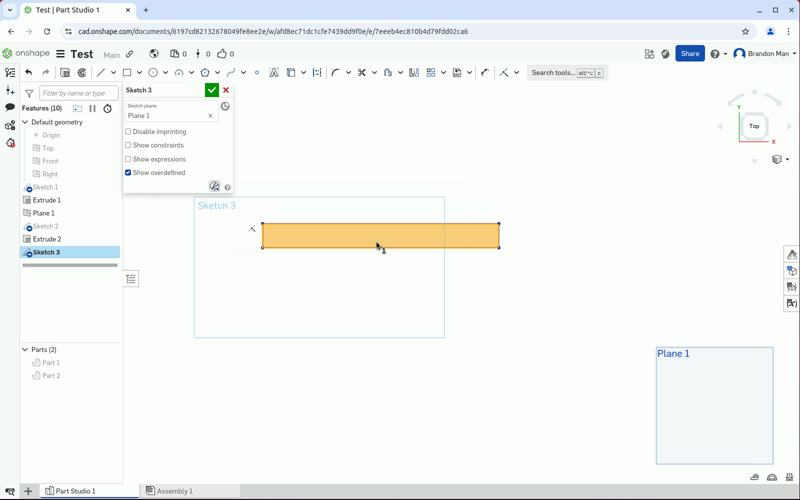
scroll(-6)
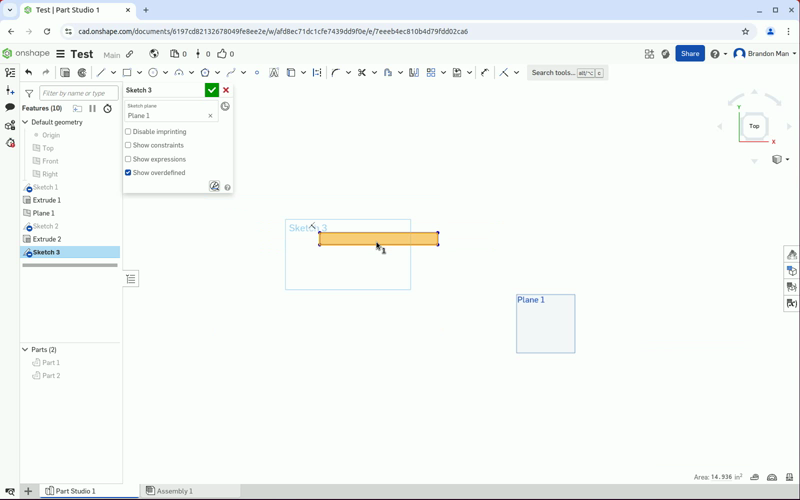
scroll(-6)
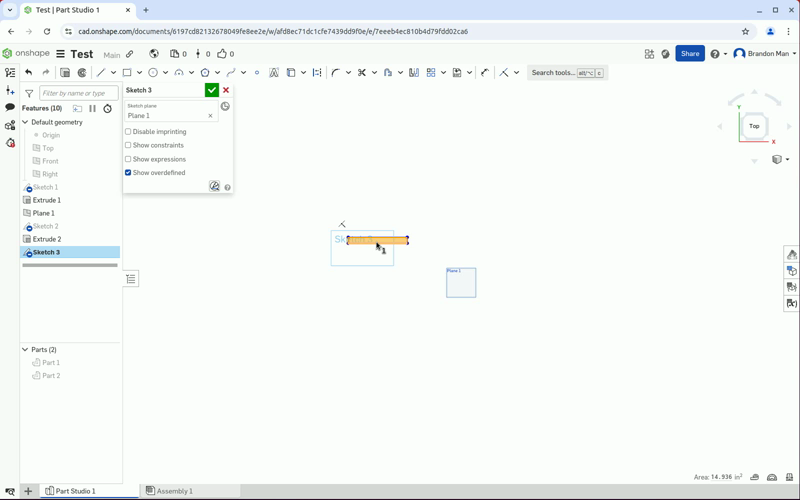
mouse_move(73, 352)
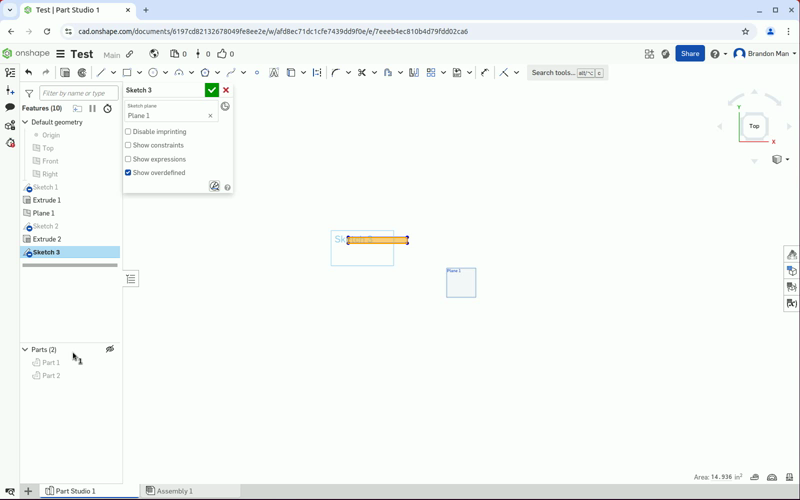
key(shift+y)
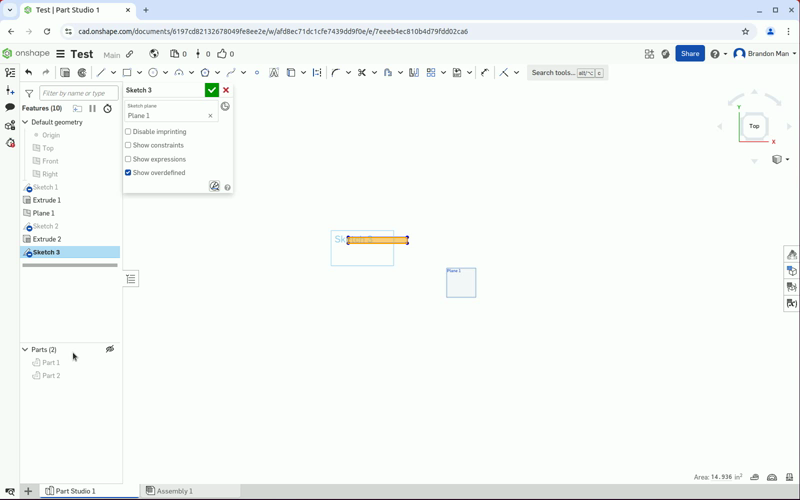
key(shift+e)
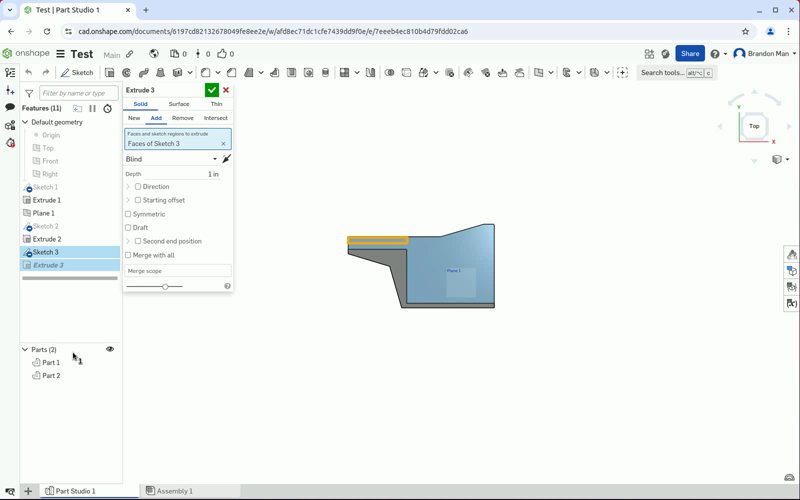
mouse_move(143, 106)
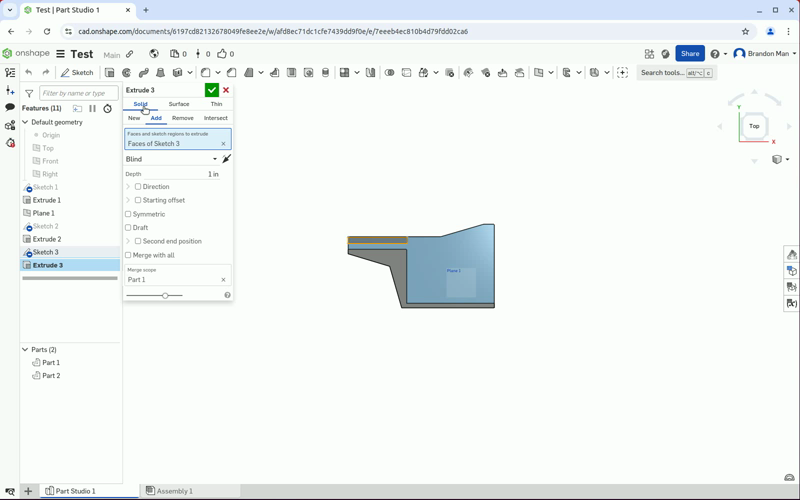
click(143, 106)
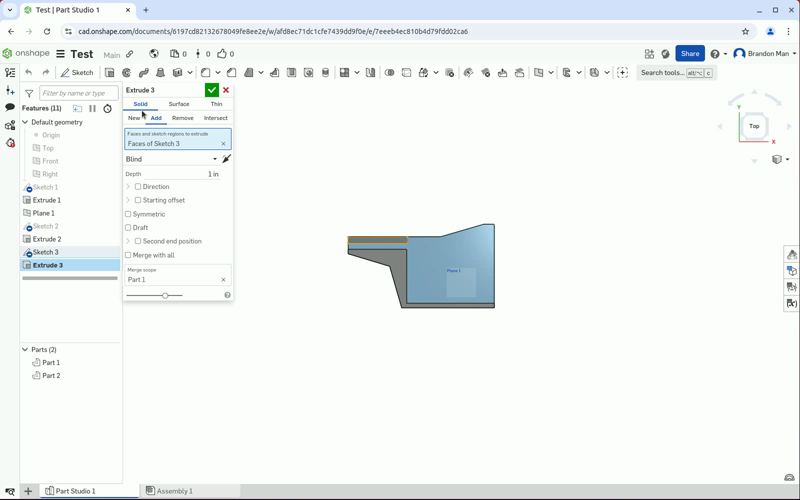
mouse_move(137, 120)
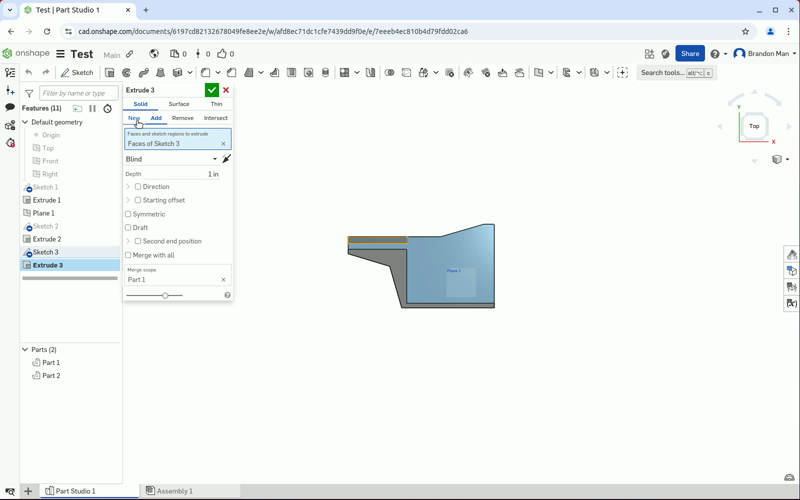
click(137, 120)
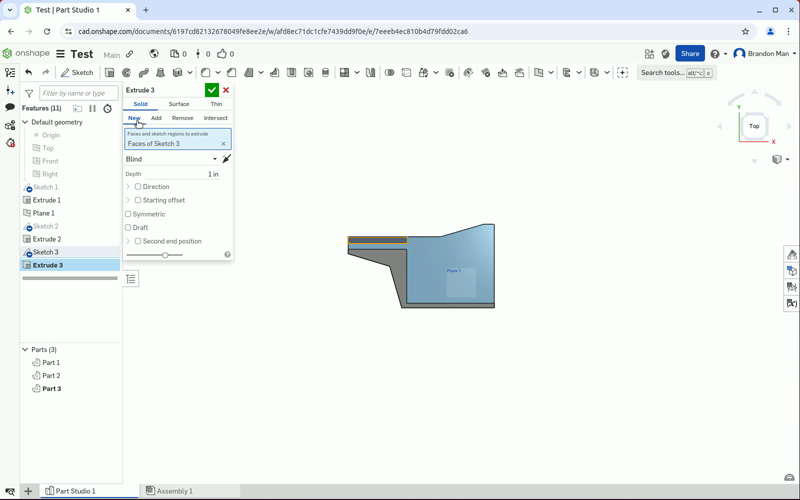
key(tab, 4)
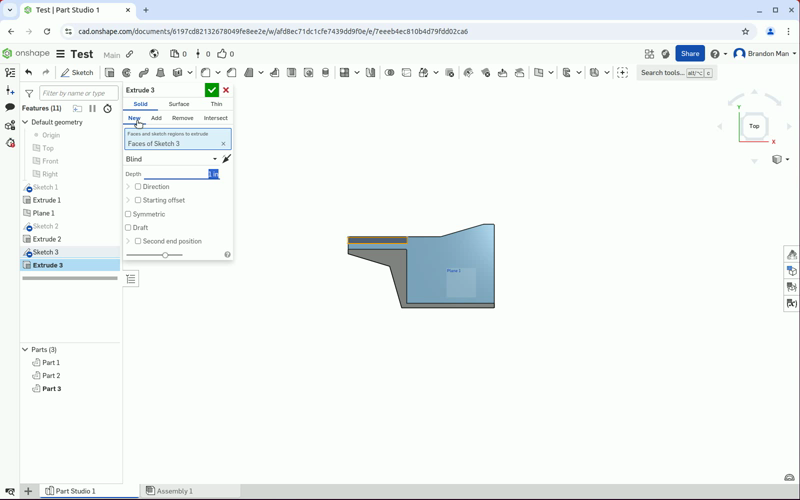
text(9.147)
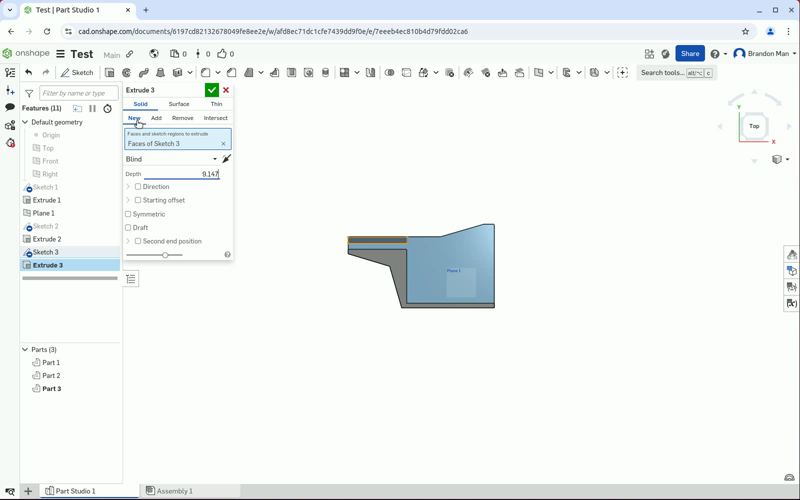
key(enter)
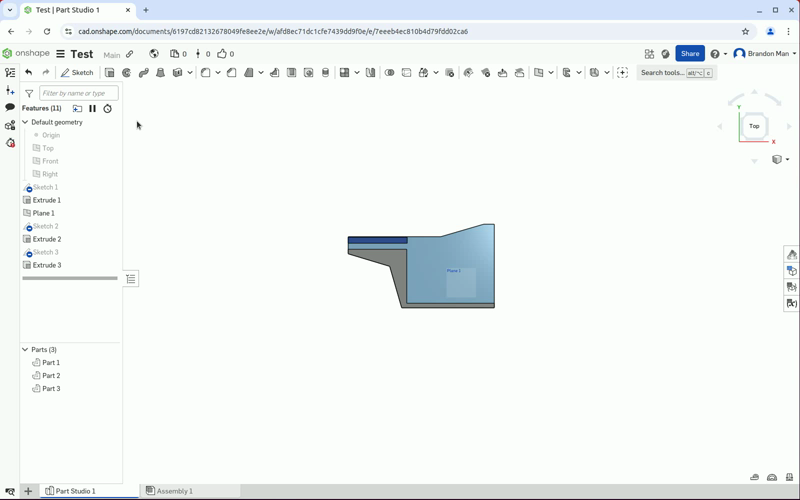
key(shift+h)
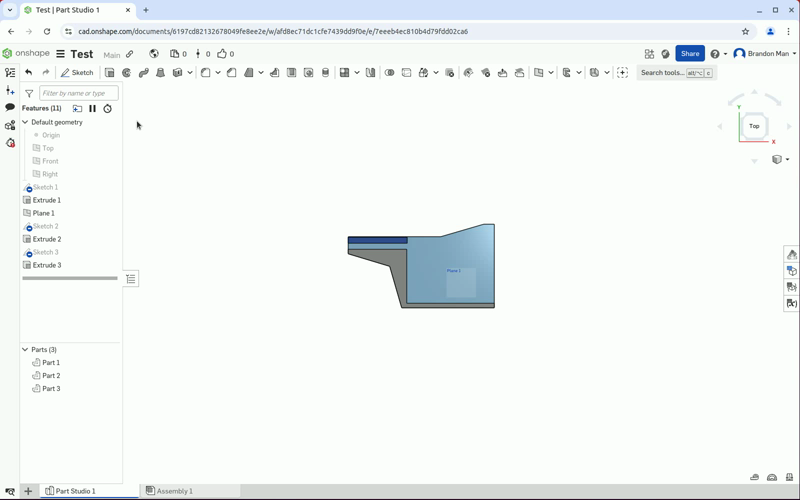
key(shift+h)
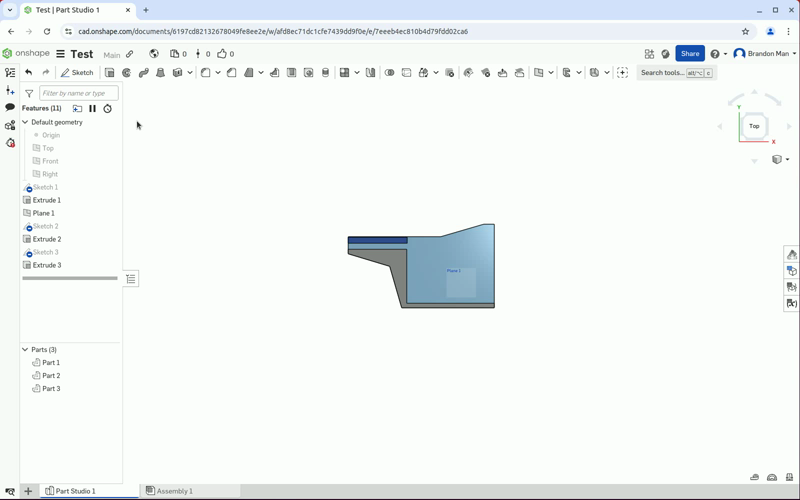
mouse_move(73, 189)
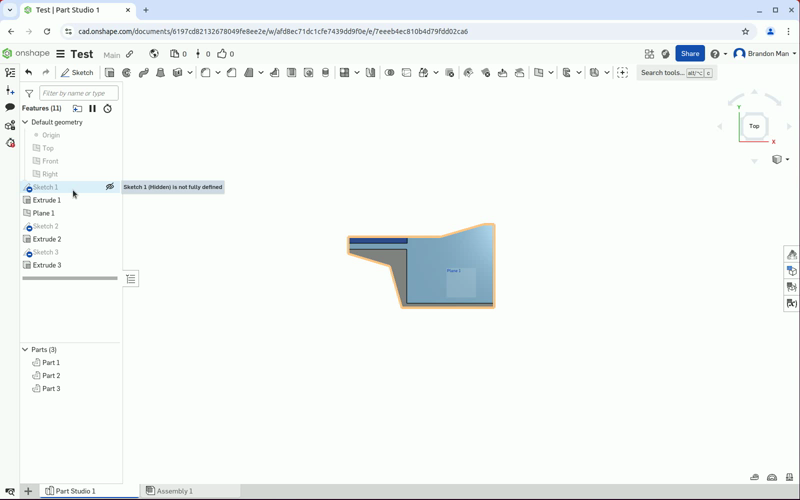
click(73, 189)
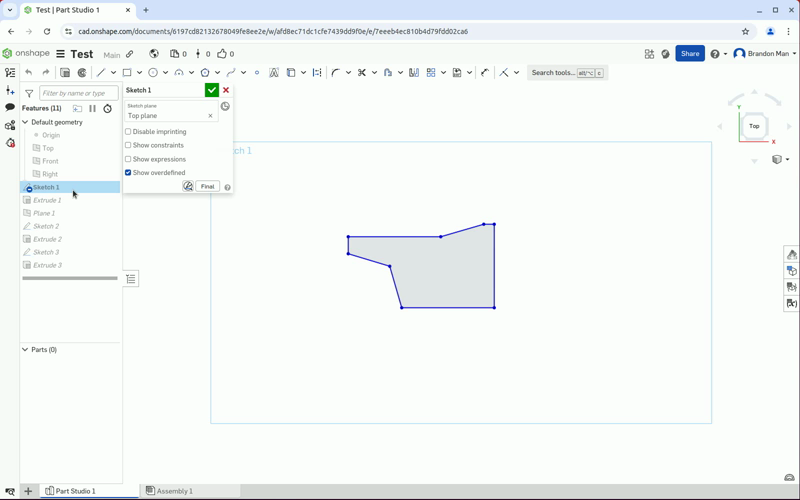
mouse_move(229, 92)
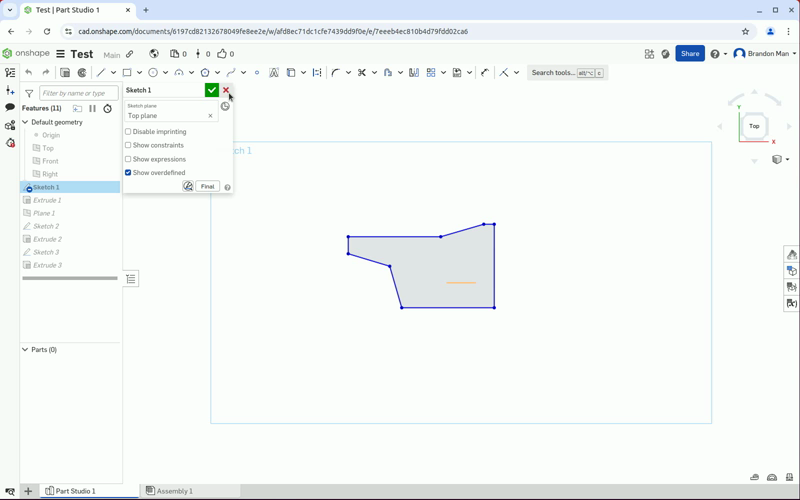
click(229, 92)
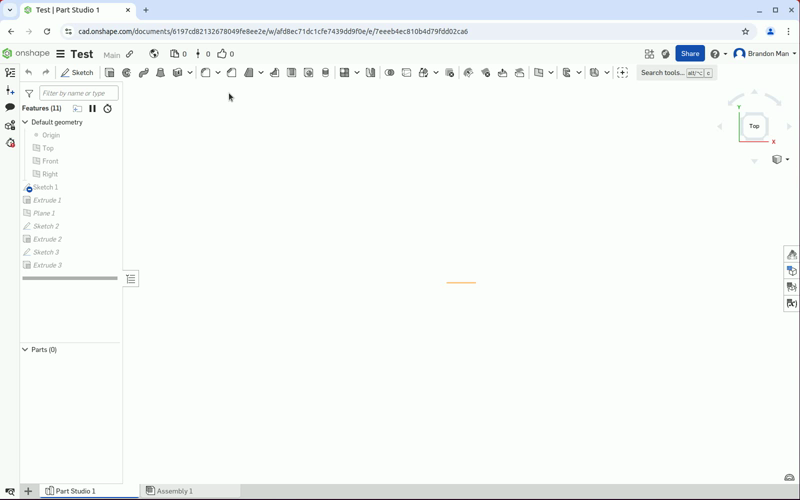
key(shift+s)
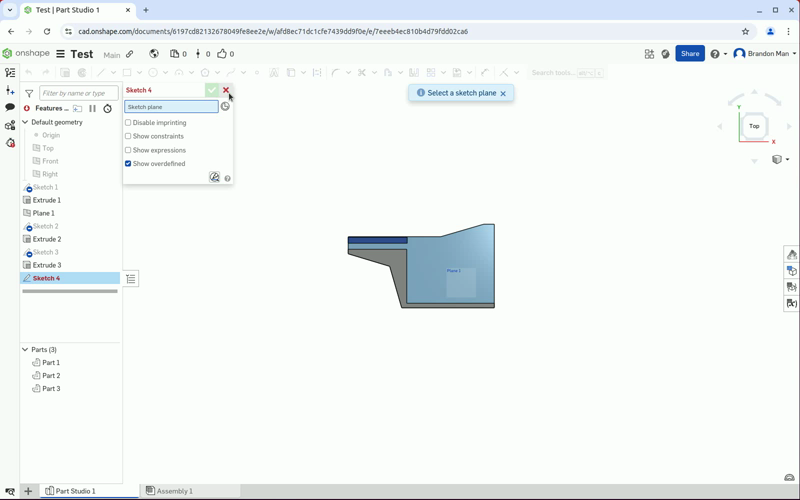
mouse_move(73, 215)
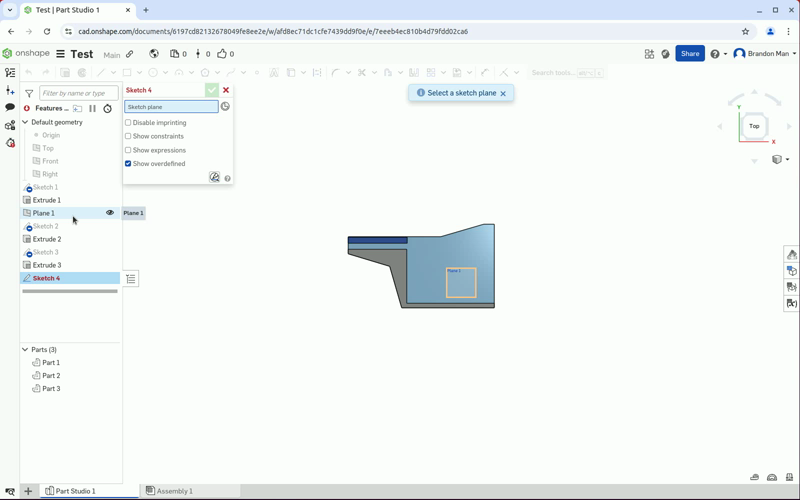
click(73, 215)
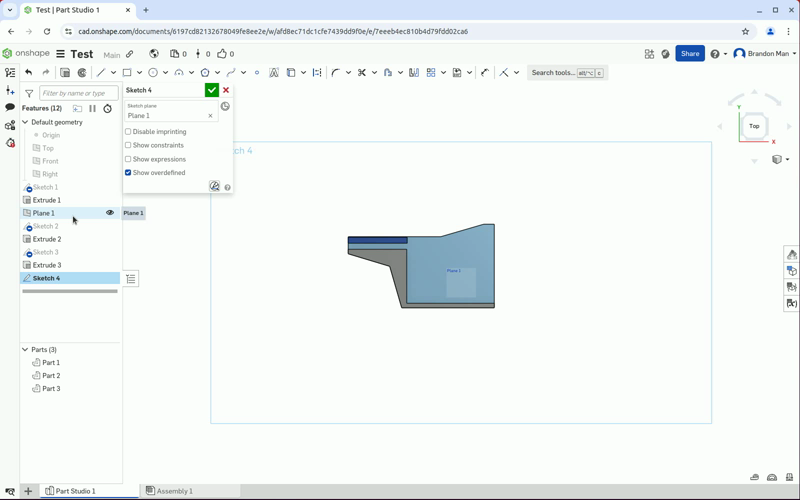
mouse_move(73, 352)
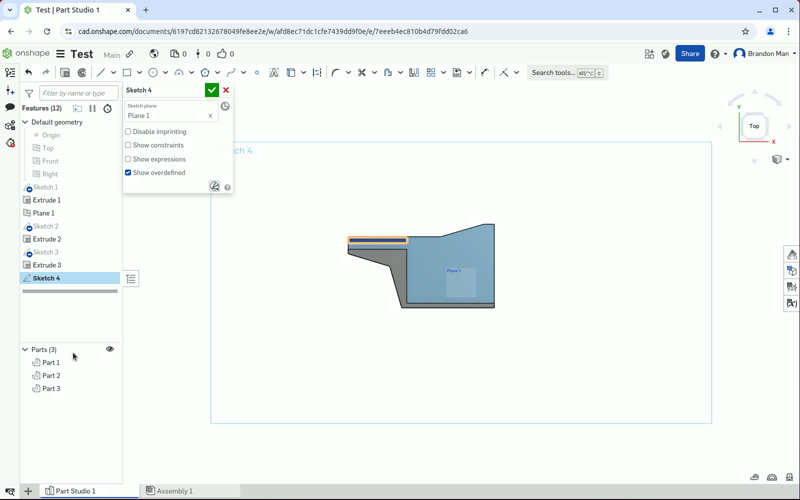
key(y)
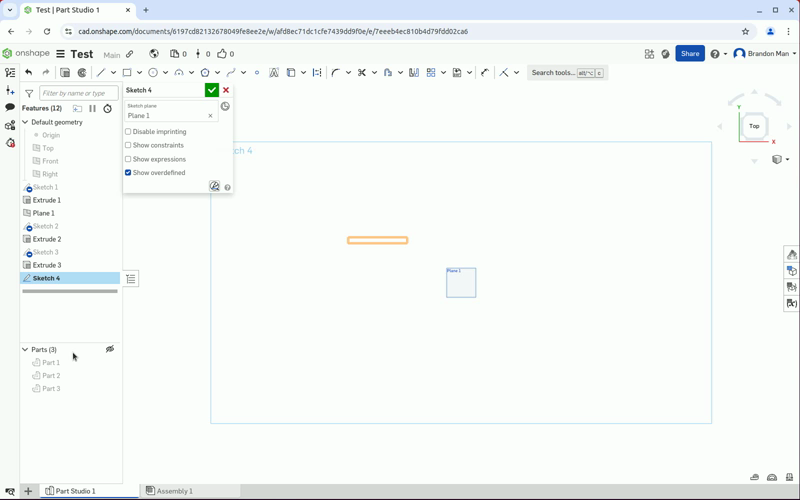
key(l)
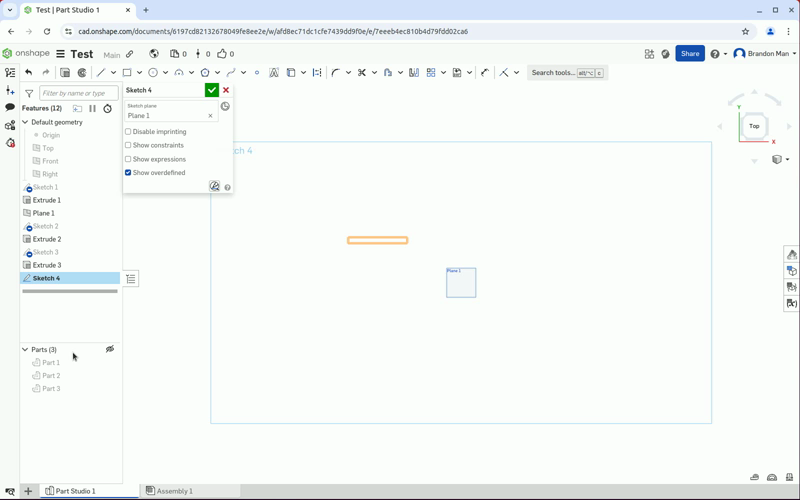
key_down(shift)
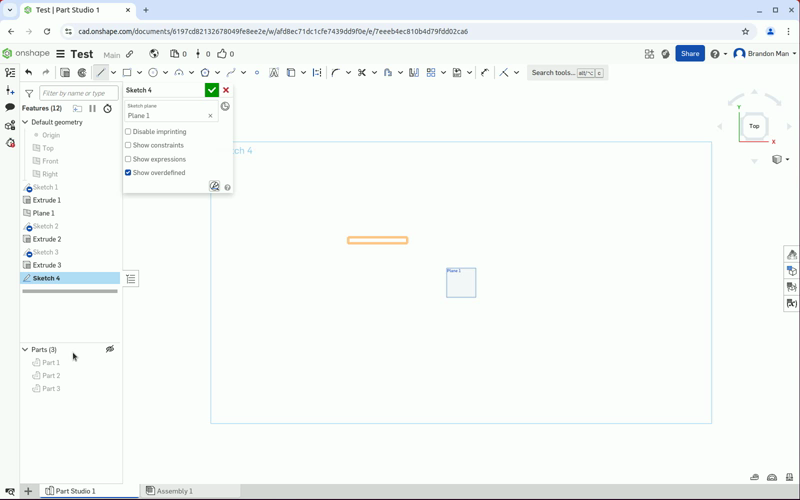
mouse_move(422, 243)
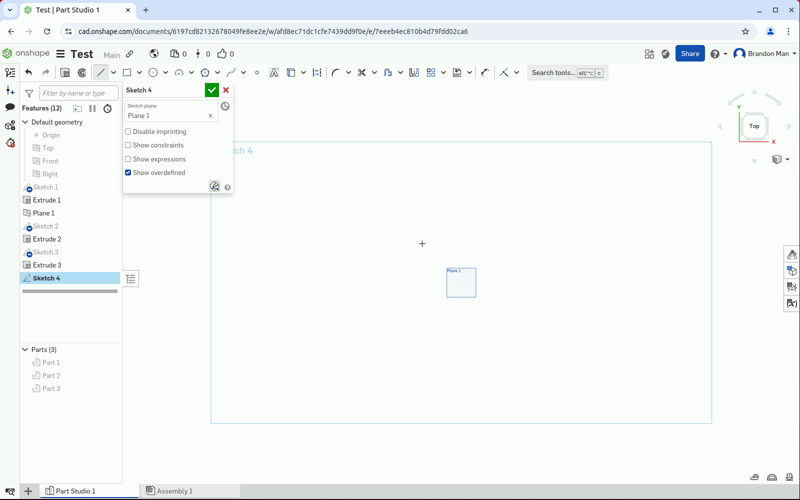
click(422, 243)
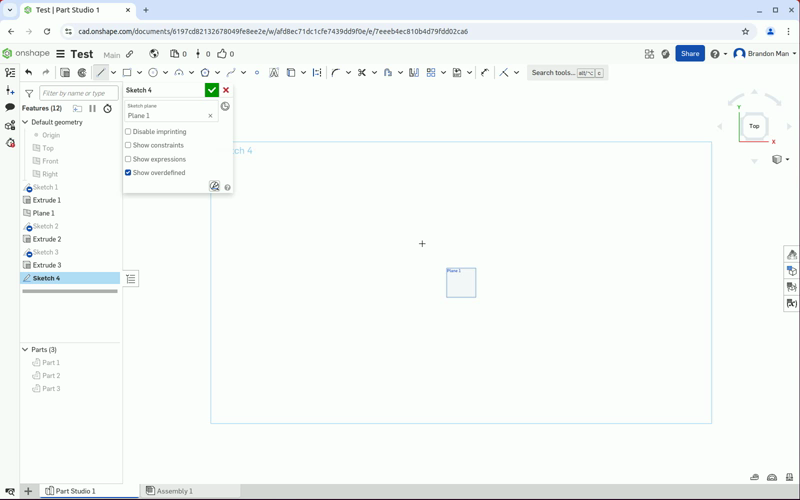
key_up(shift)
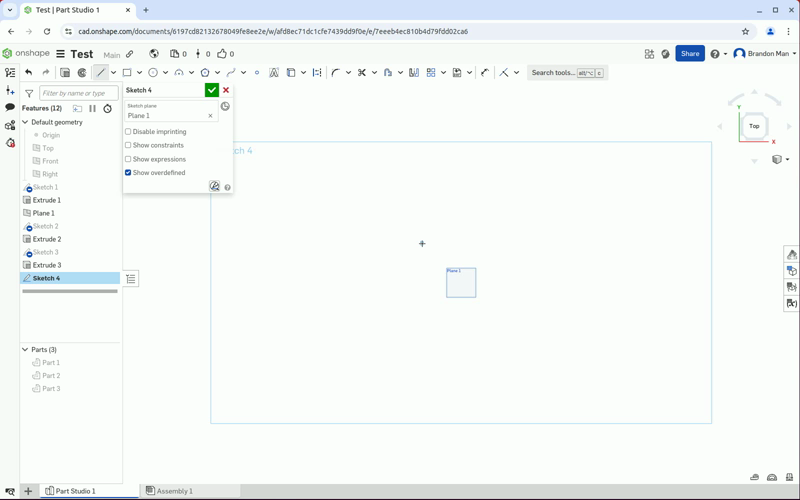
key_down(shift)
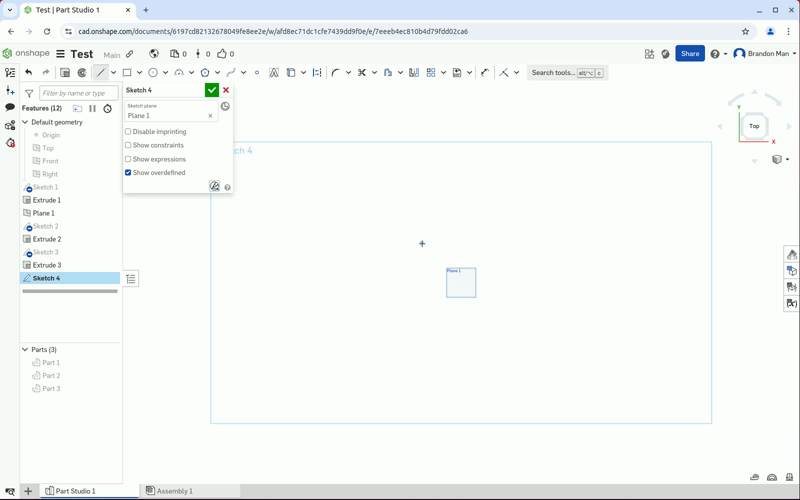
mouse_move(495, 243)
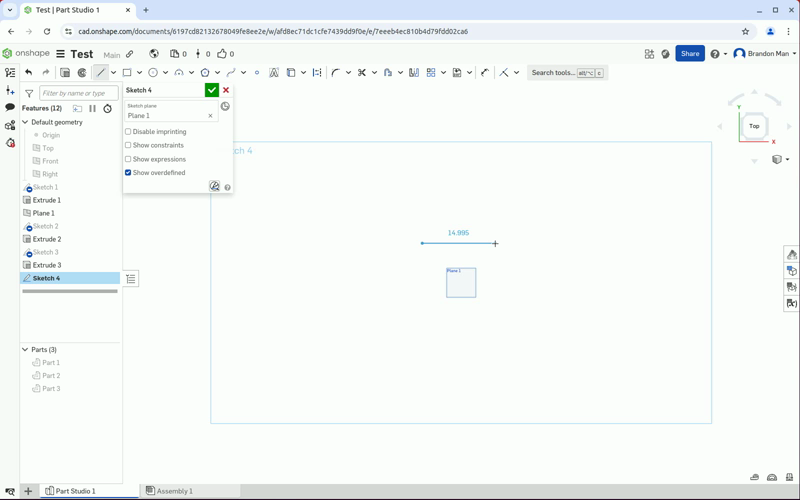
click(495, 243)
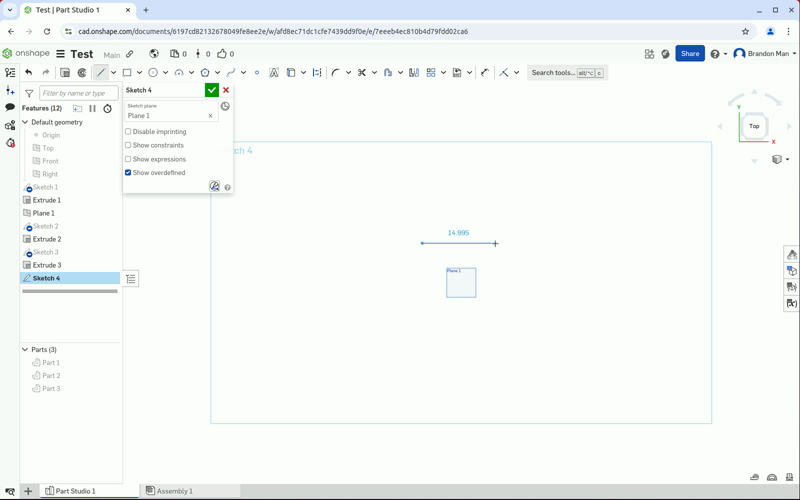
key_up(shift)
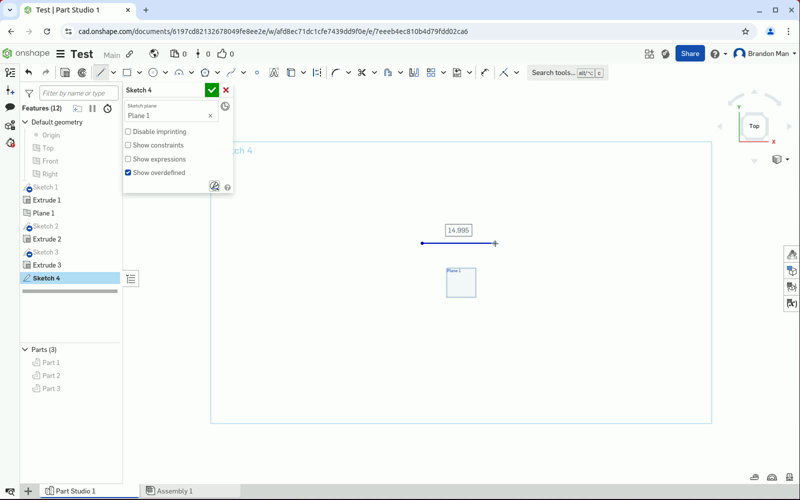
key_down(shift)
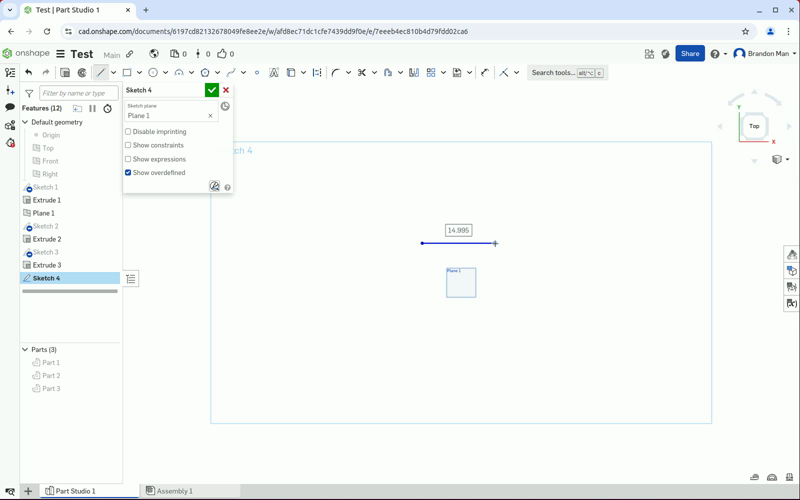
mouse_move(525, 243)
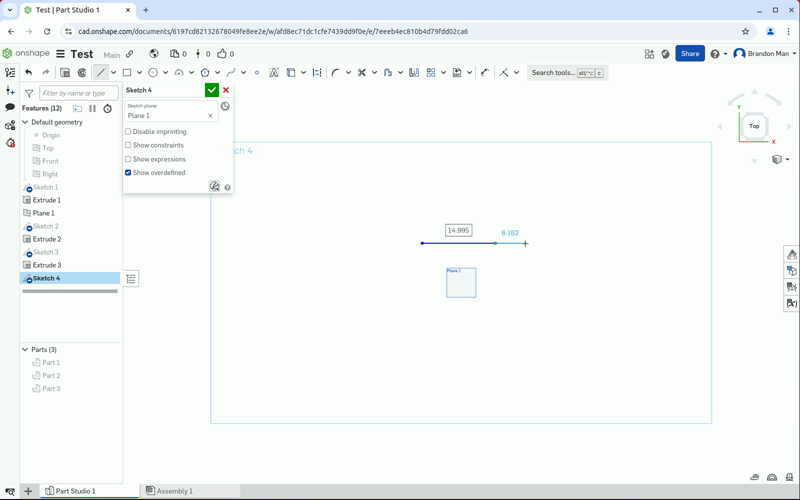
mouse_move(495, 225)
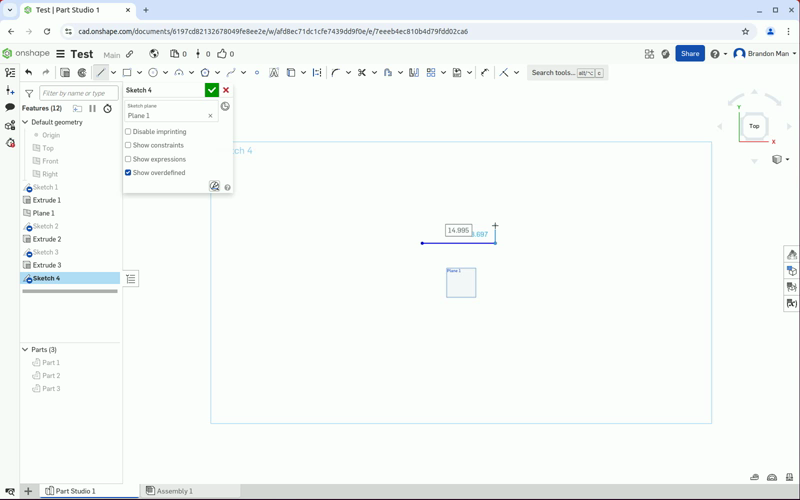
click(495, 225)
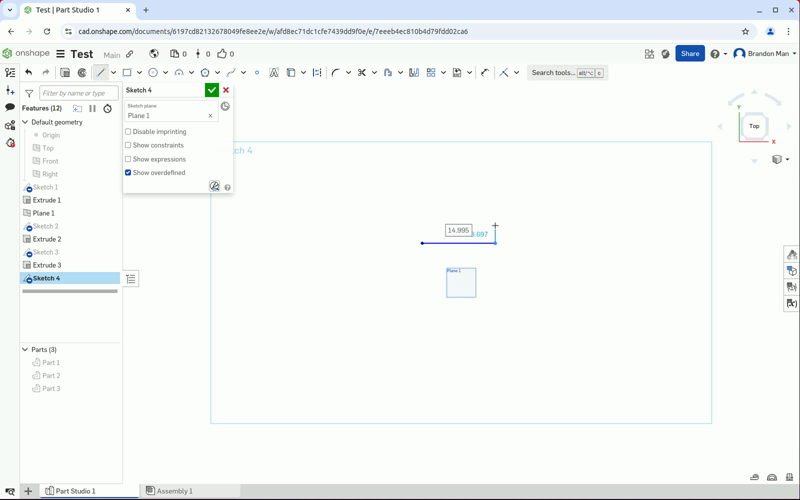
key_up(shift)
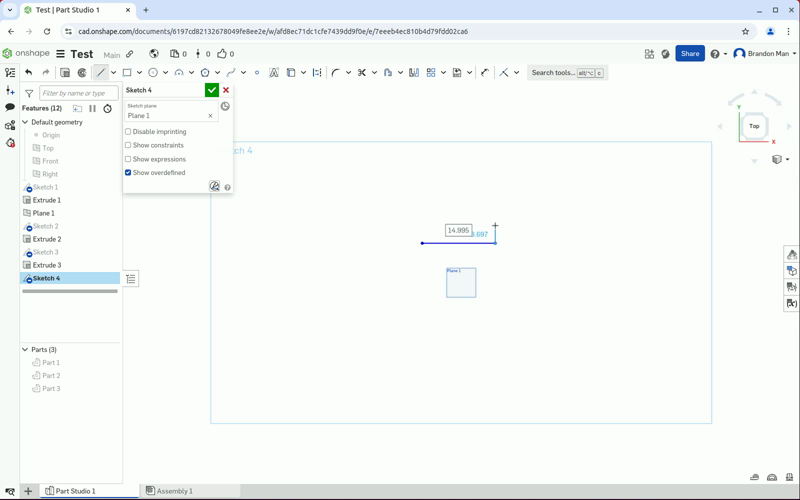
key_down(shift)
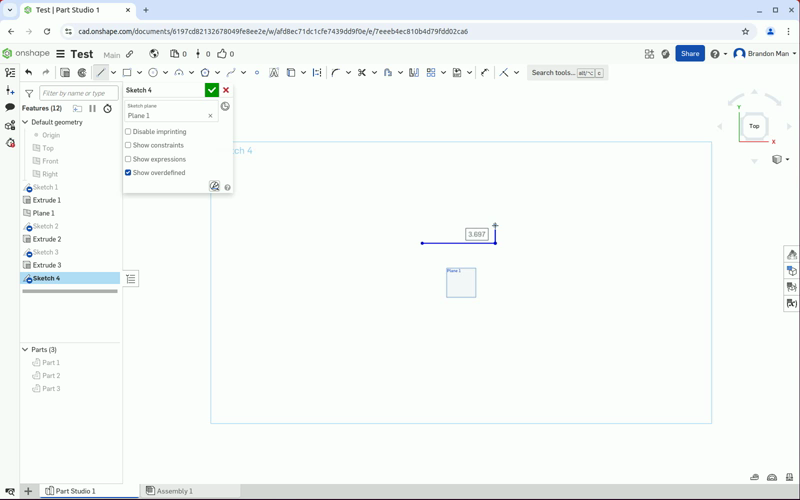
mouse_move(525, 225)
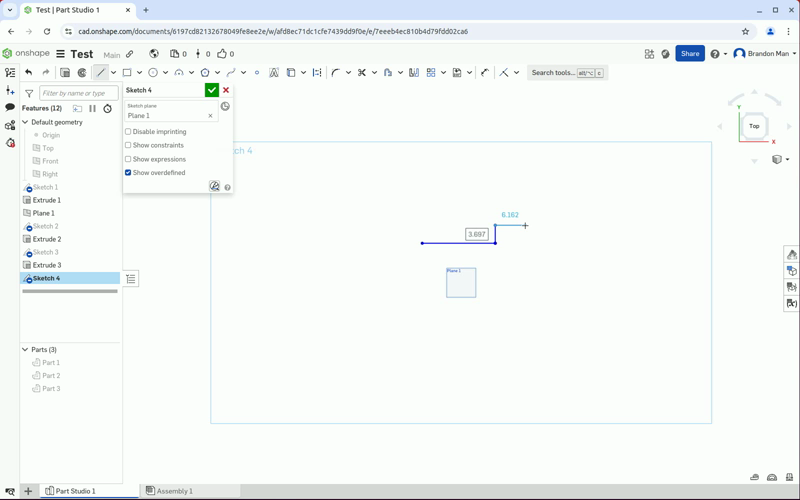
mouse_move(485, 225)
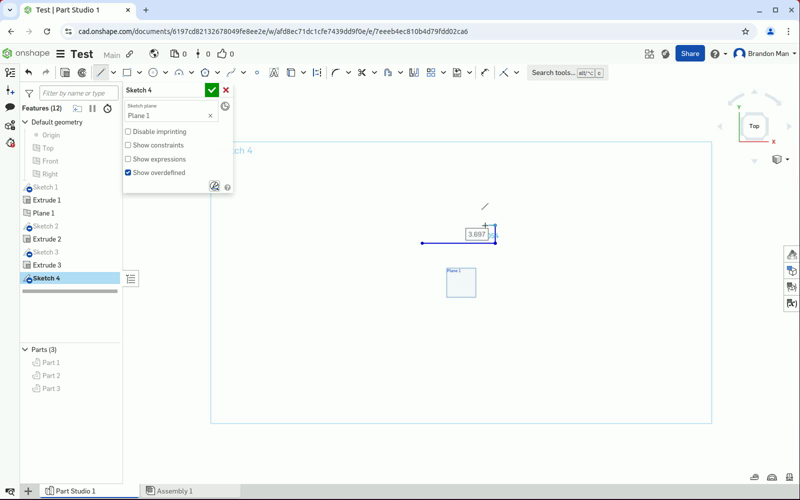
click(485, 225)
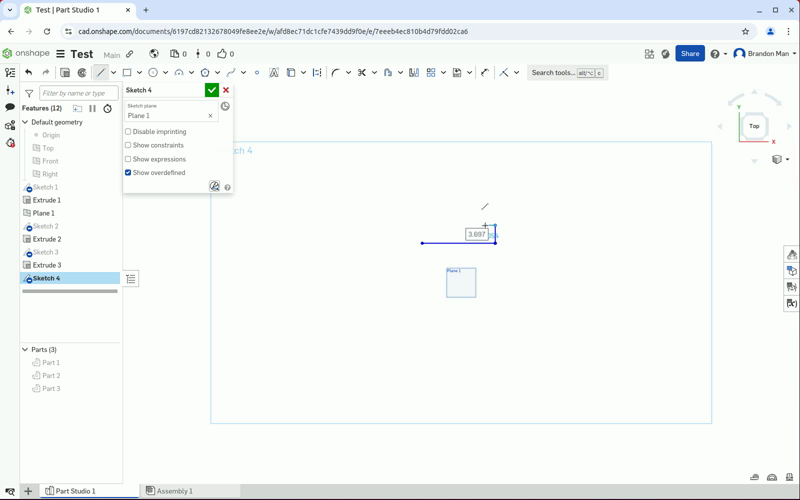
key_up(shift)
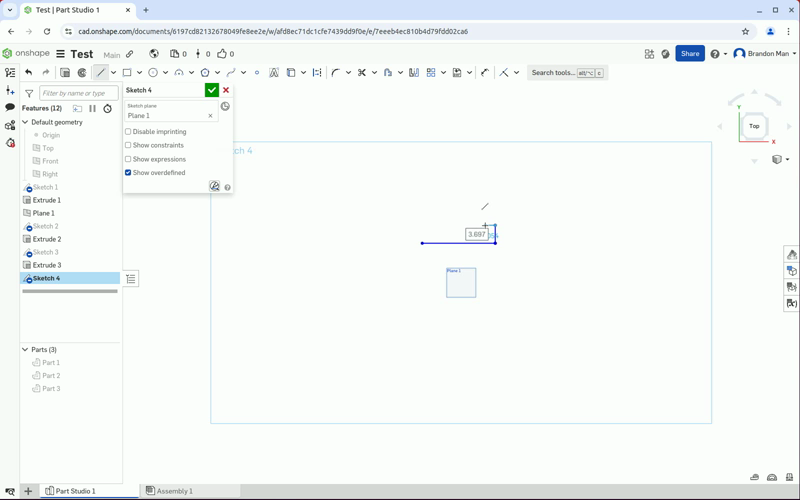
key_down(shift)
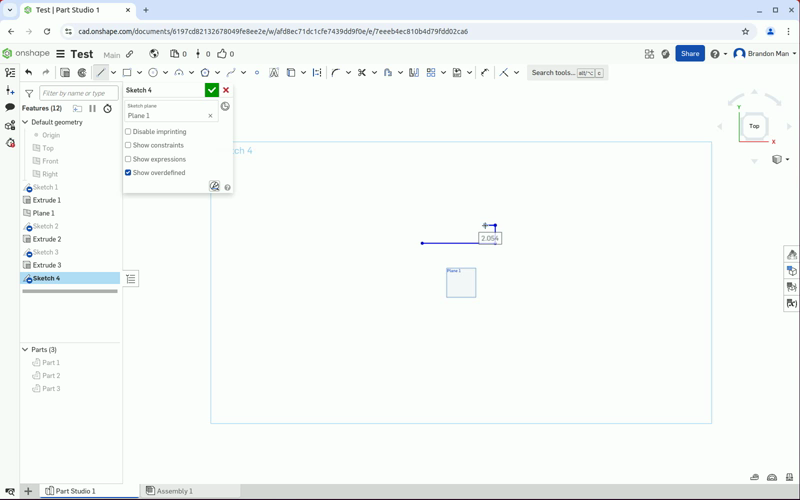
mouse_move(515, 225)
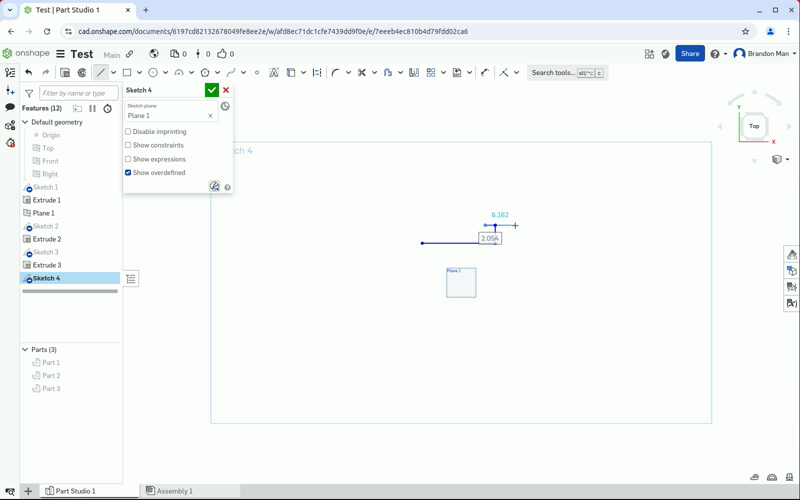
mouse_move(442, 237)
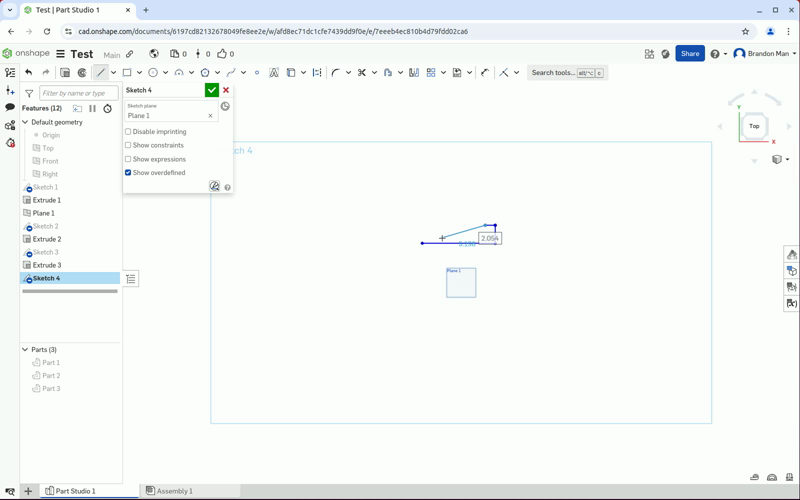
click(442, 237)
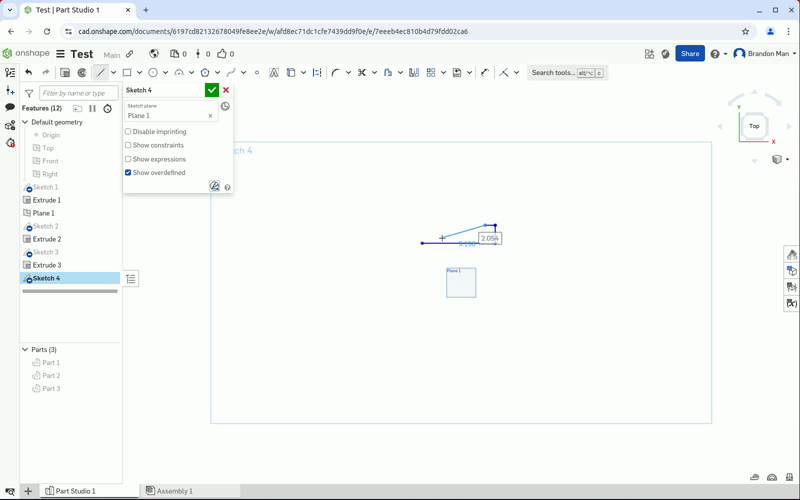
key_up(shift)
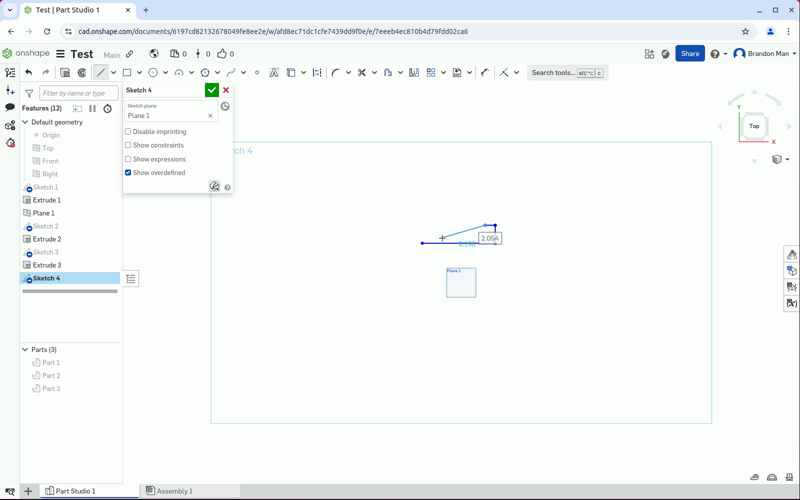
mouse_move(472, 237)
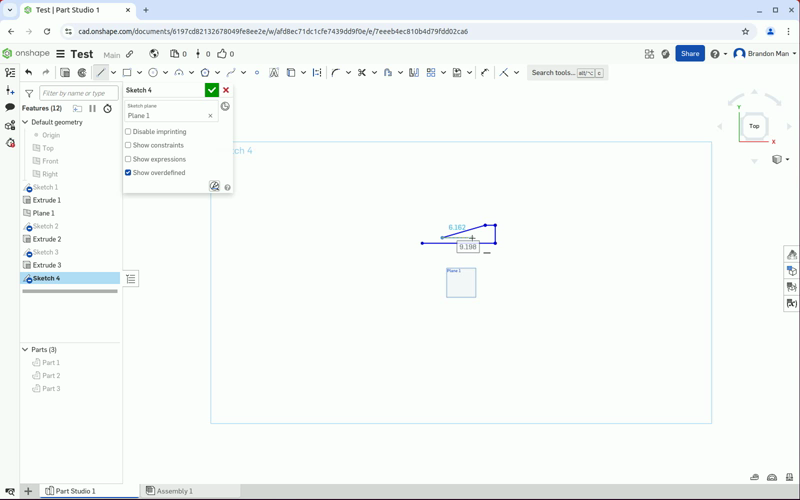
key_down(shift)
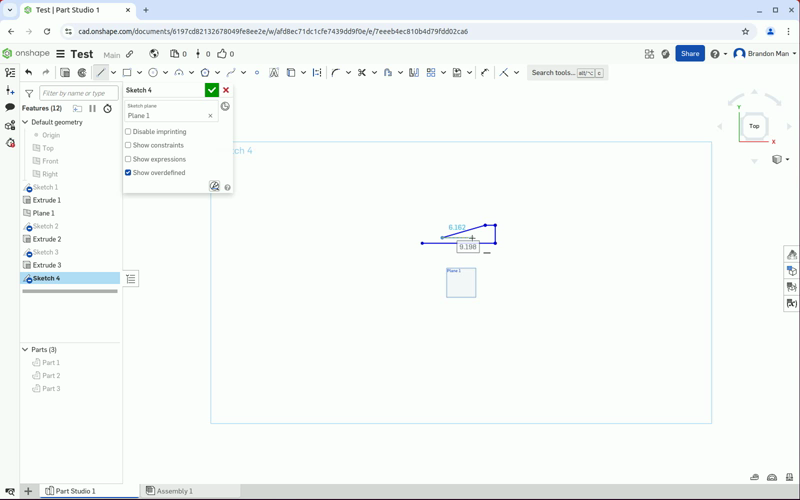
mouse_move(422, 243)
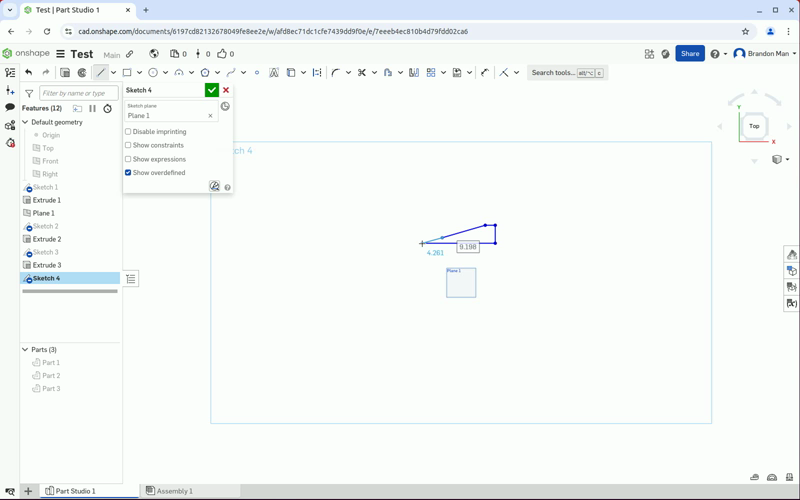
key_up(shift)
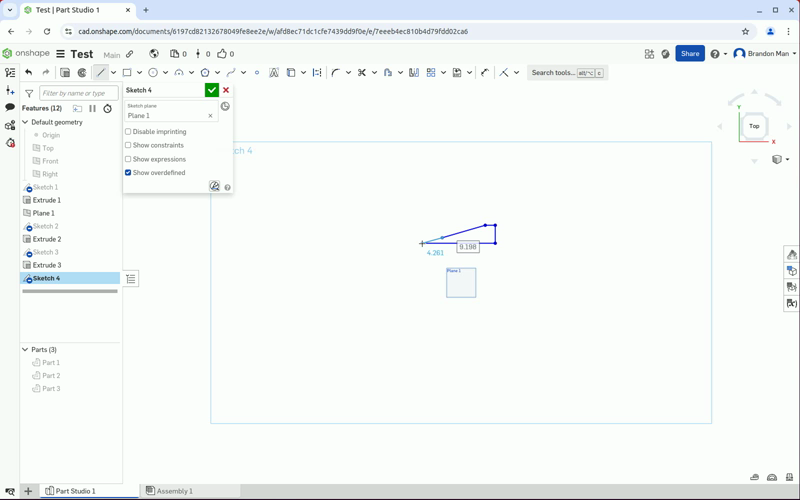
click(422, 243)
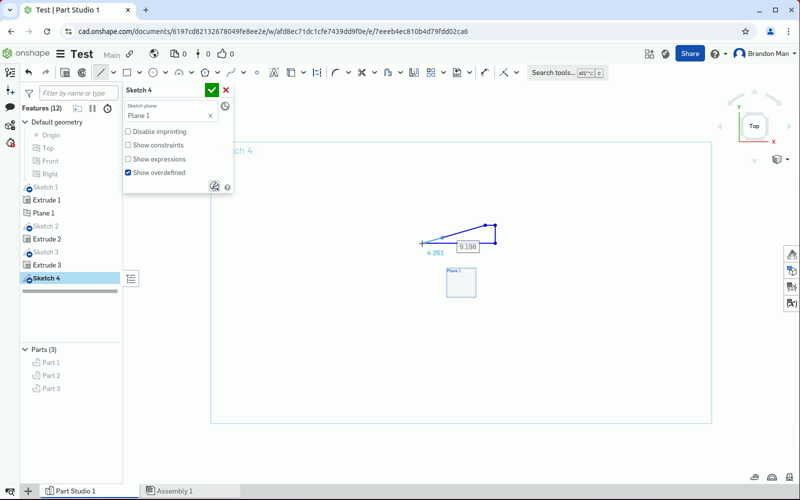
key(esc)
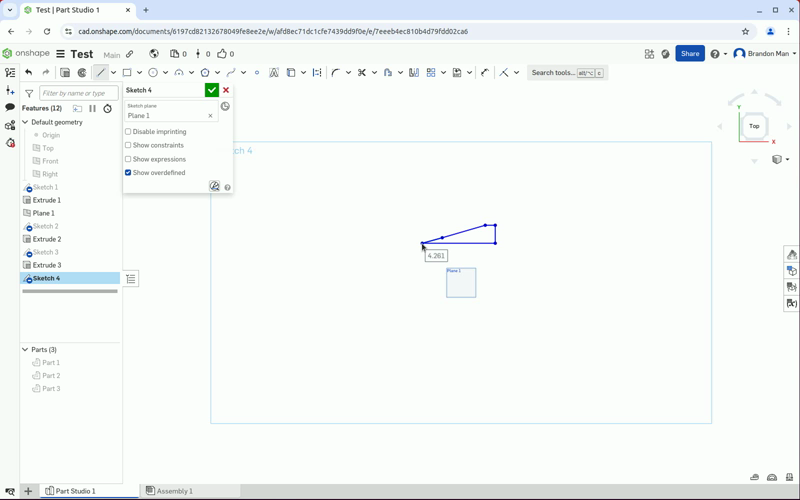
mouse_move(441, 240)
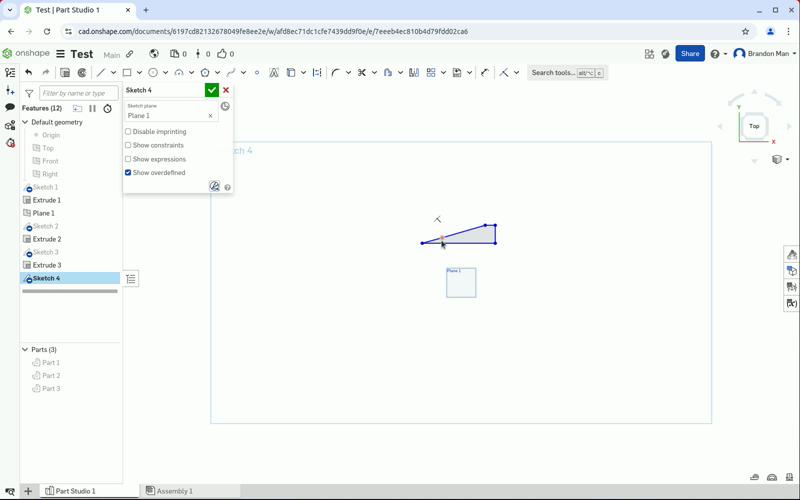
scroll(6)
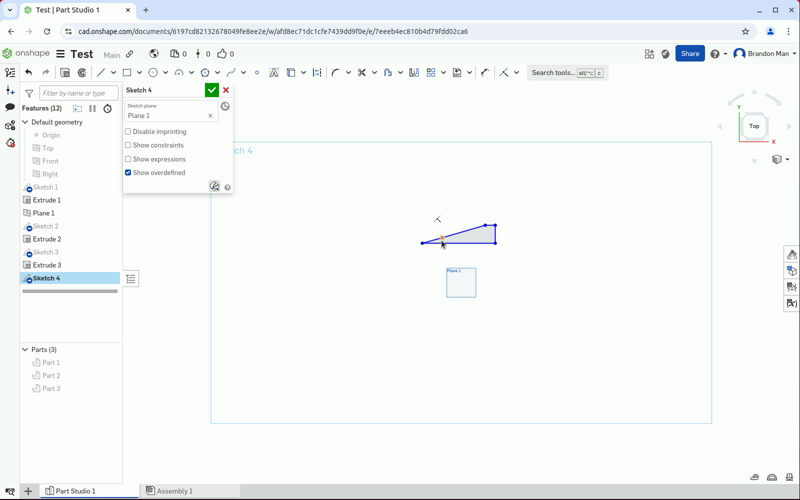
scroll(6)
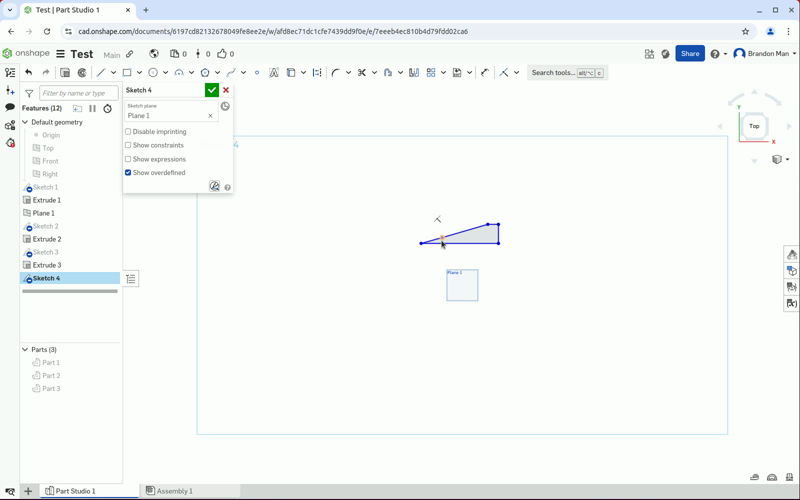
scroll(6)
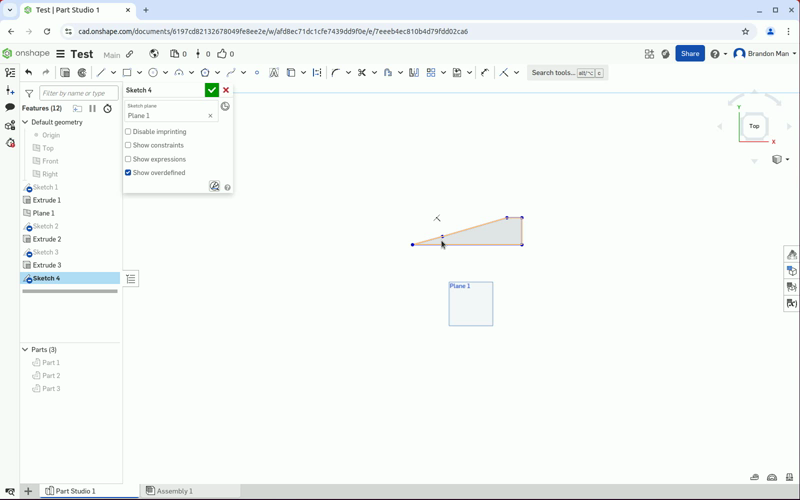
scroll(6)
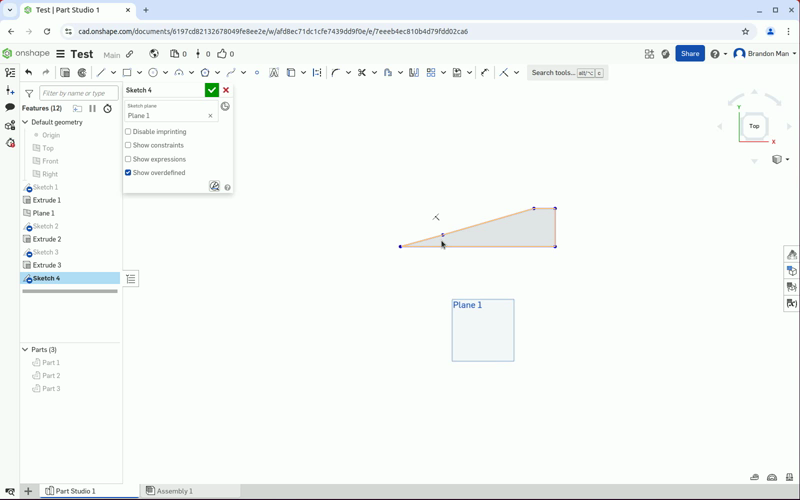
scroll(6)
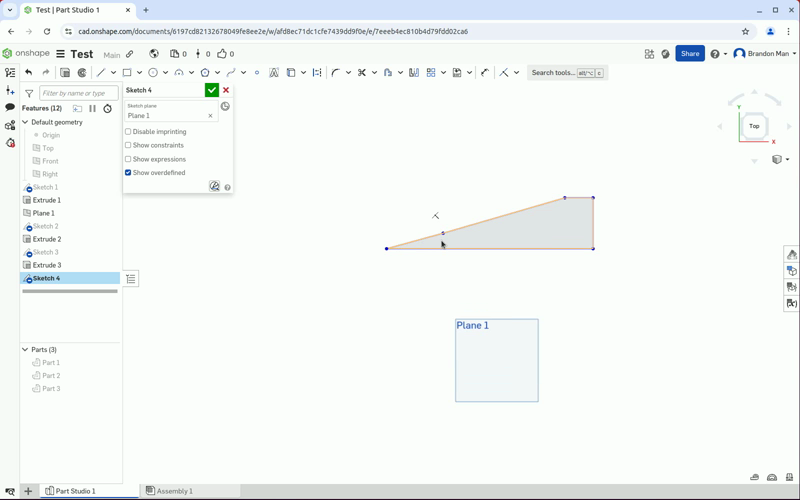
scroll(6)
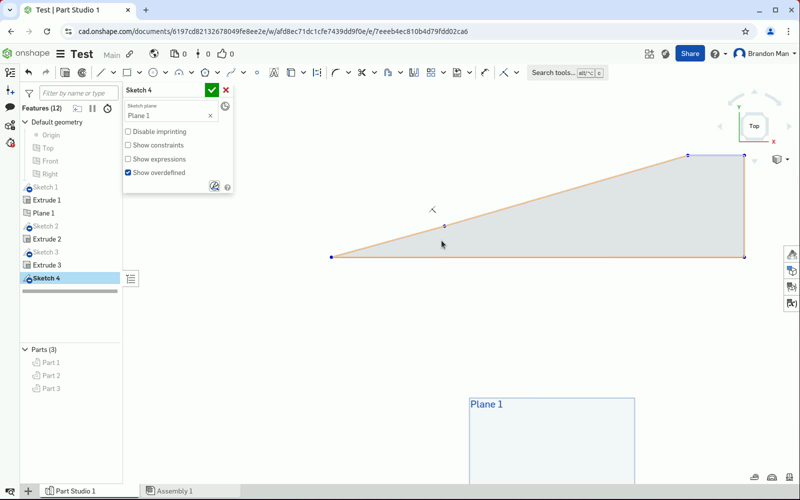
scroll(6)
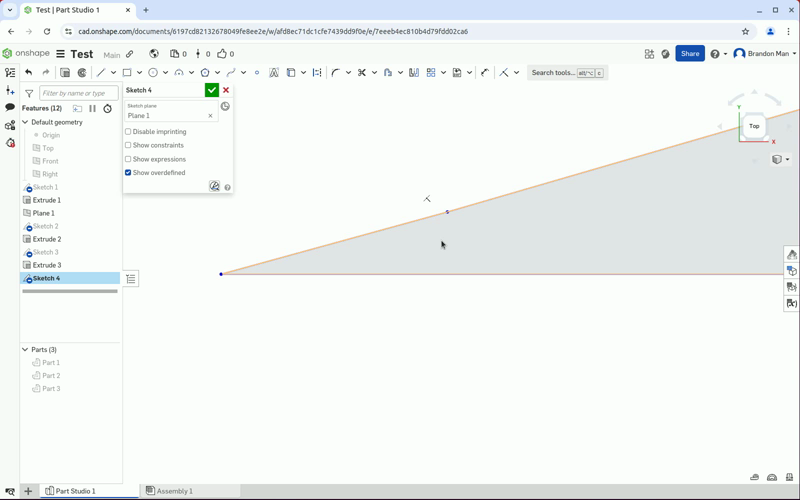
click(441, 240)
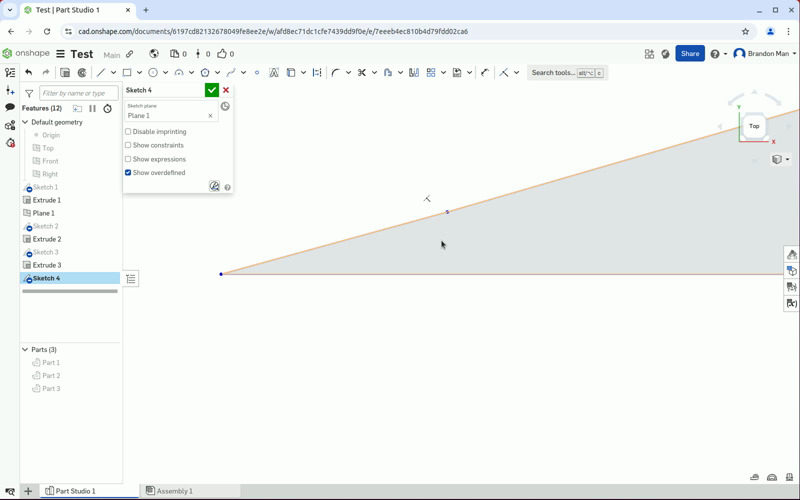
scroll(-6)
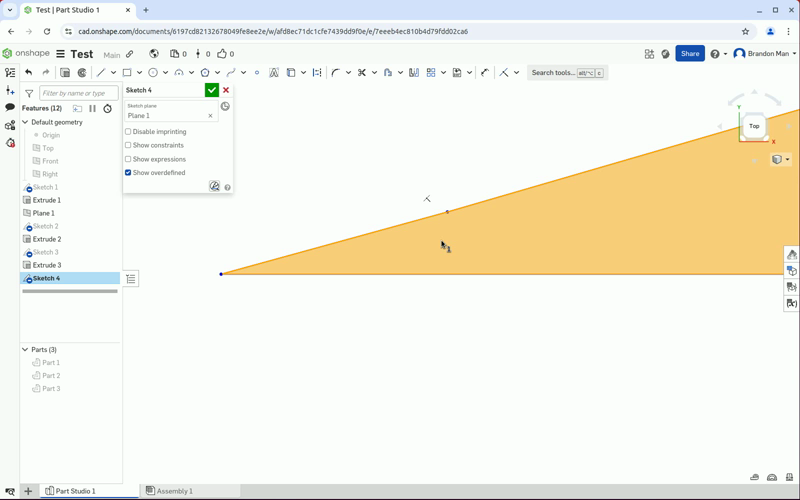
scroll(-6)
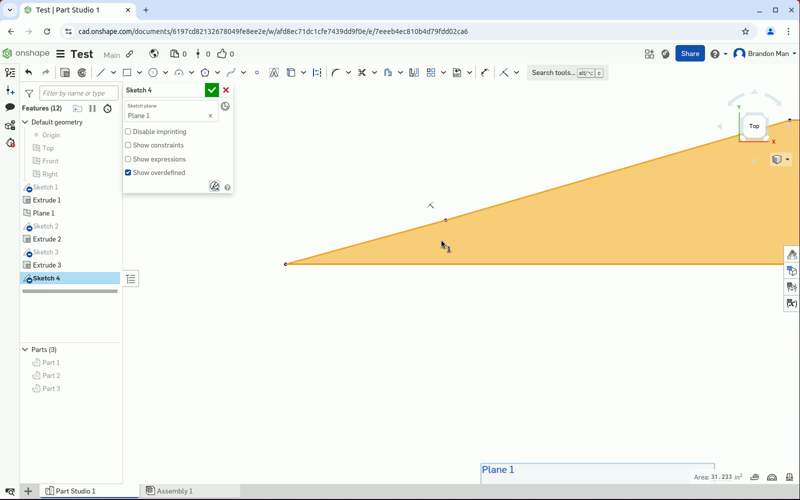
scroll(-6)
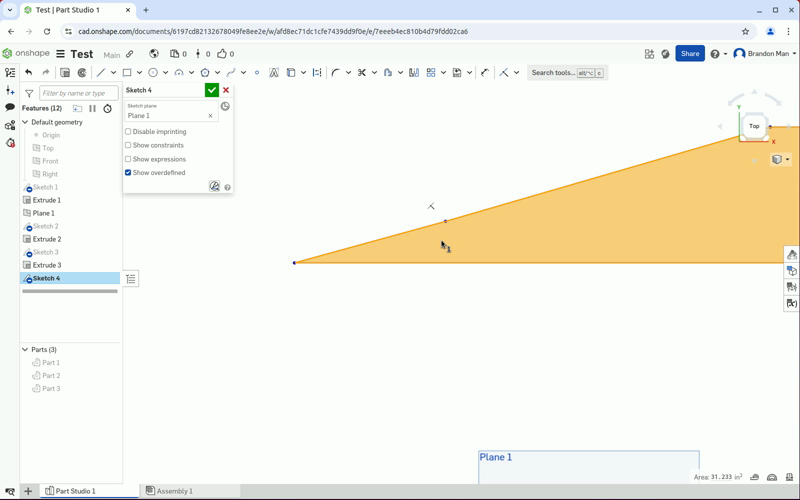
scroll(-6)
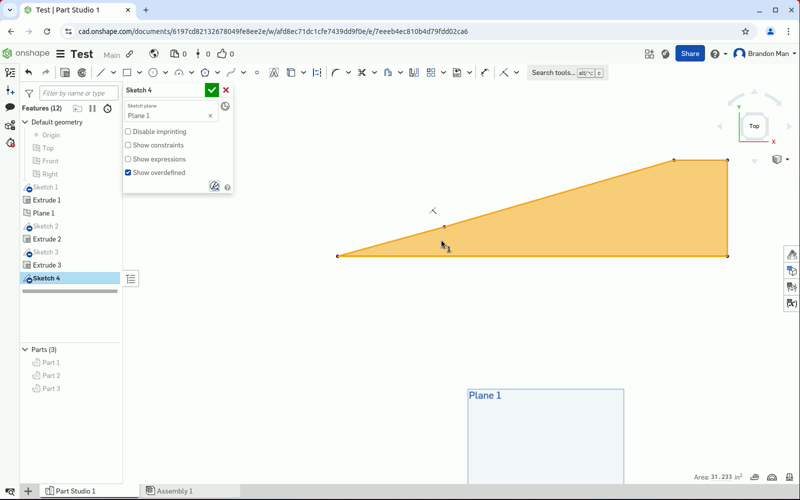
scroll(-6)
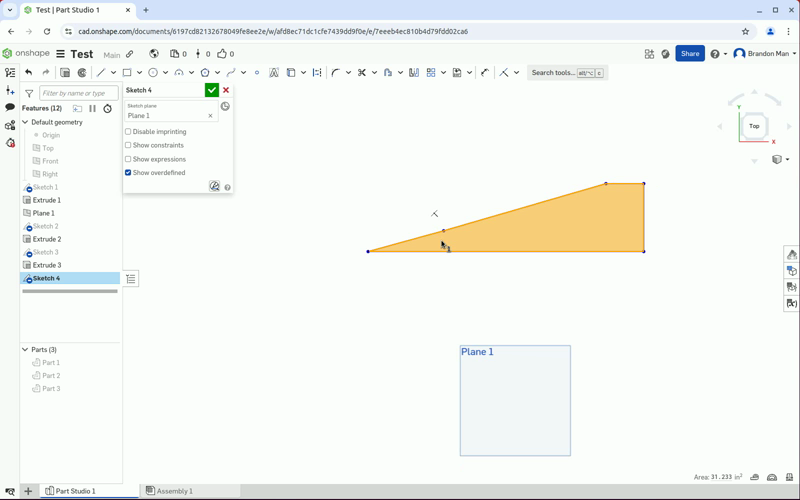
scroll(-6)
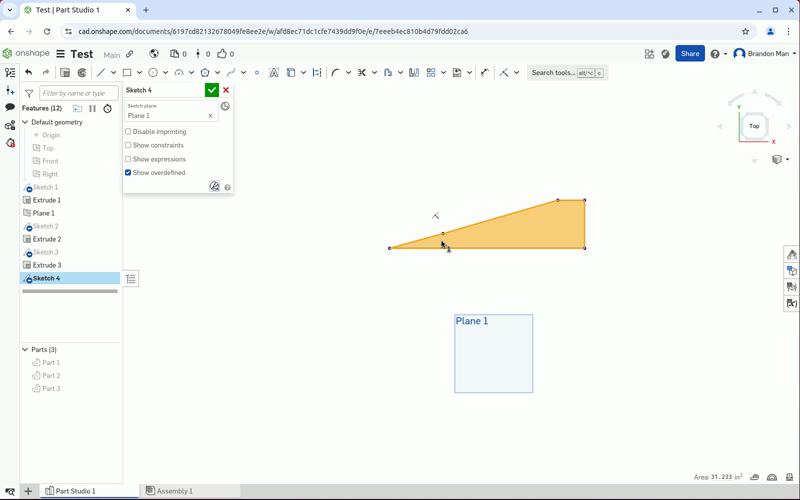
scroll(-6)
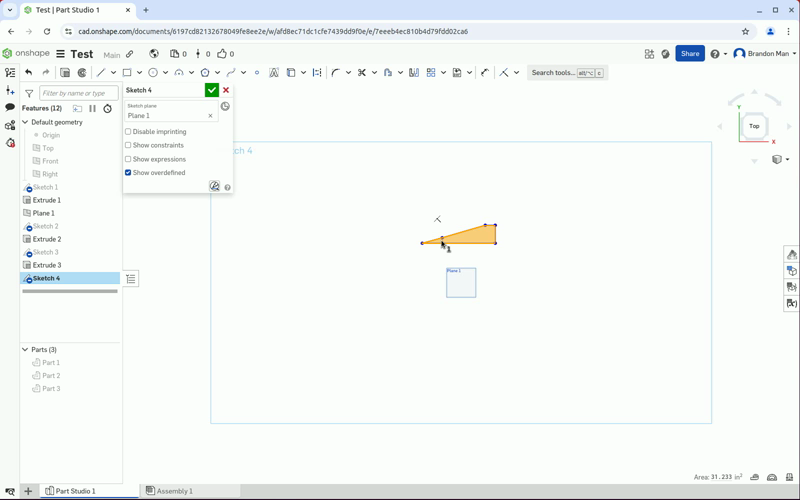
mouse_move(73, 352)
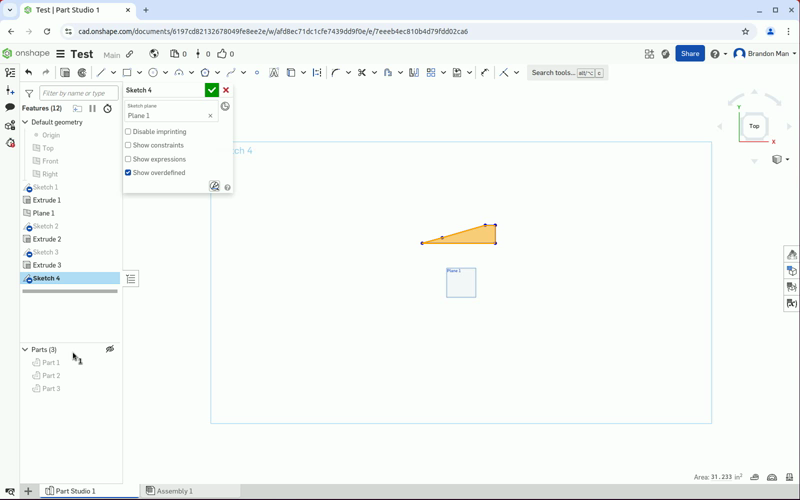
key(shift+y)
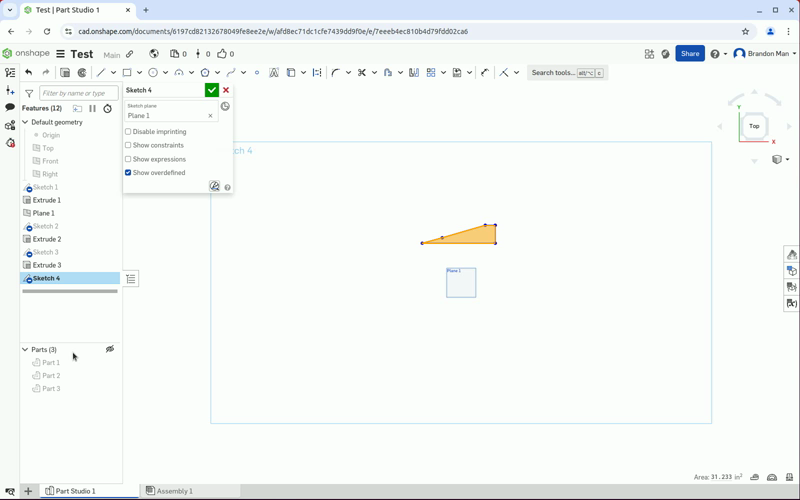
key(shift+e)
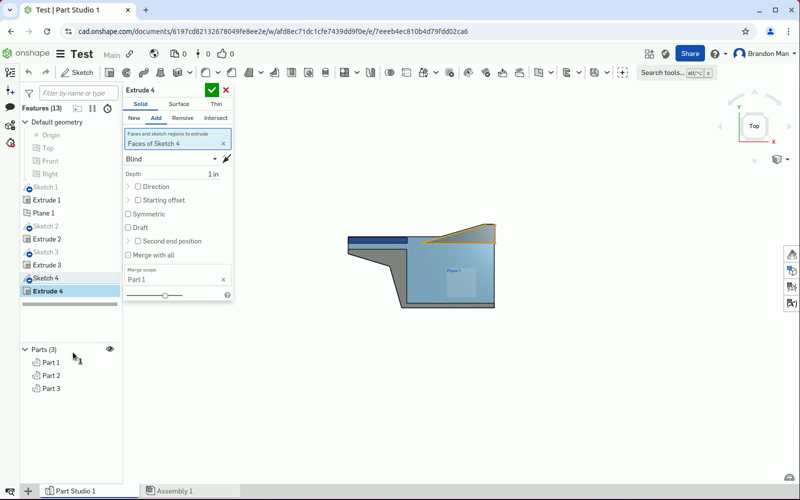
mouse_move(143, 106)
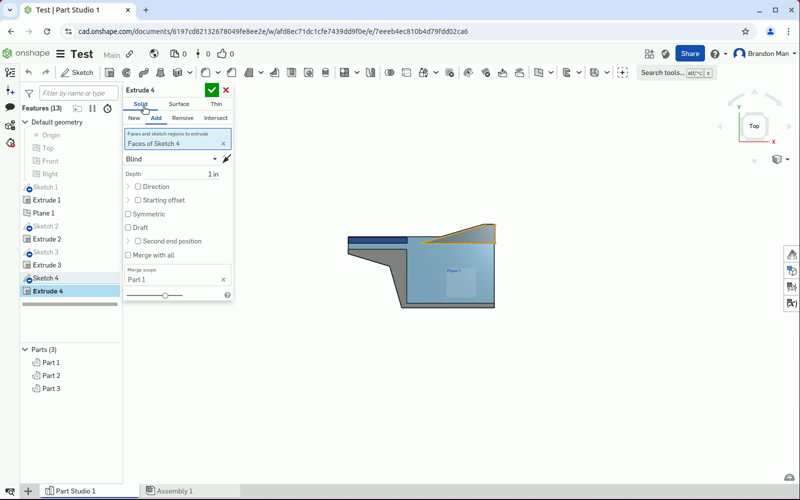
click(143, 106)
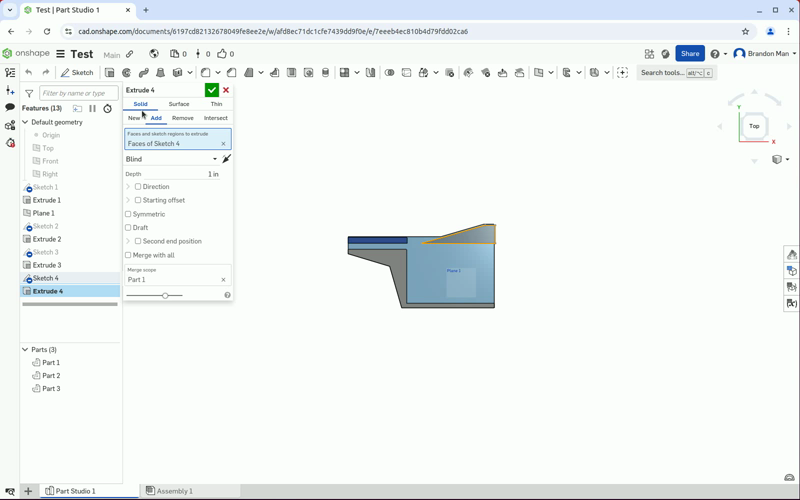
mouse_move(137, 120)
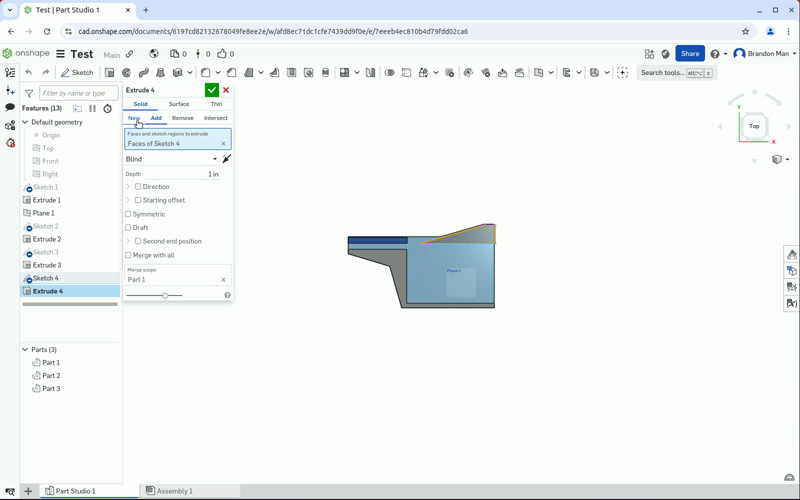
click(137, 120)
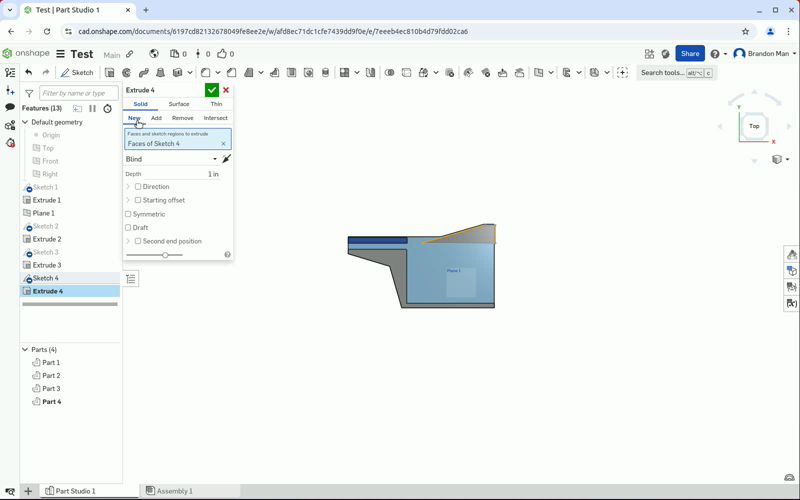
key(tab, 4)
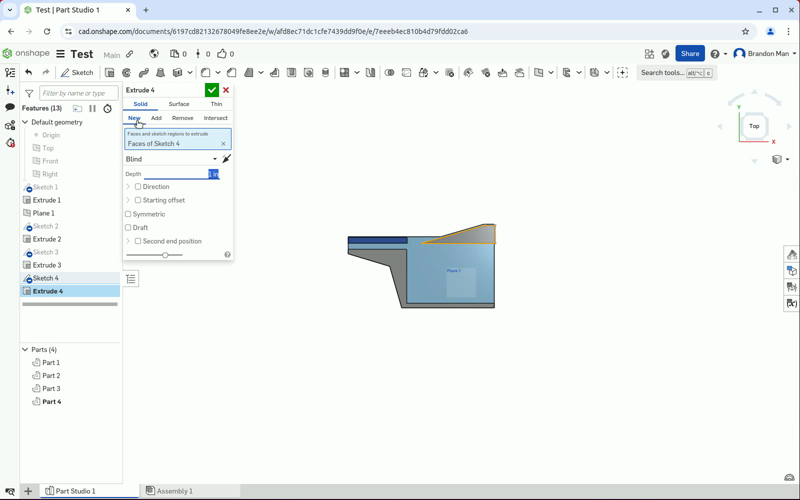
text(9.147)
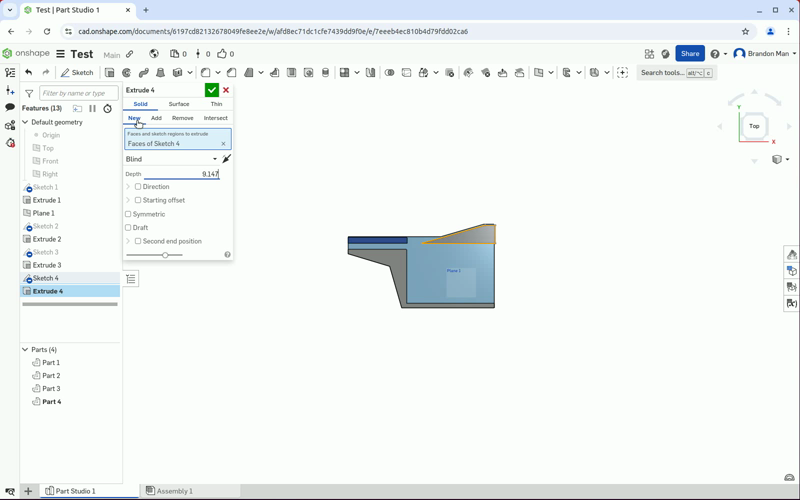
key(enter)
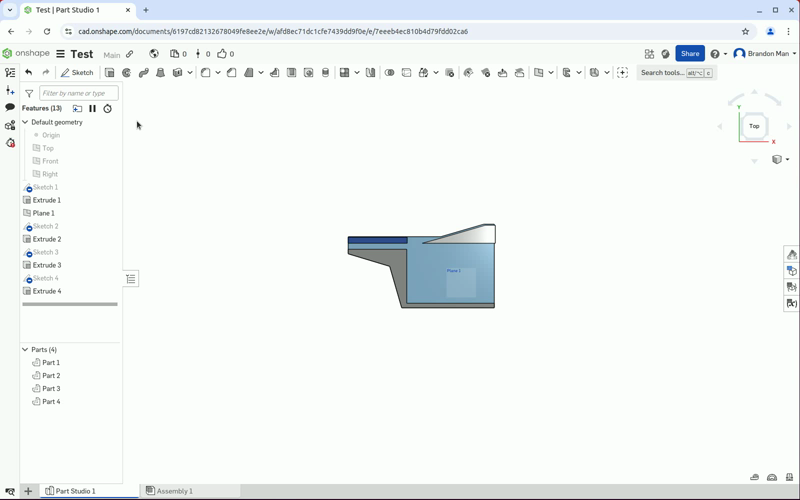
key(shift+h)
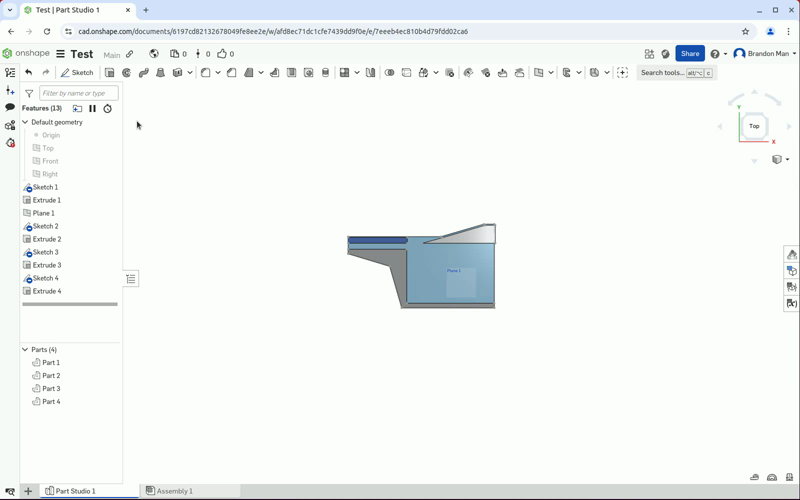
key(shift+h)
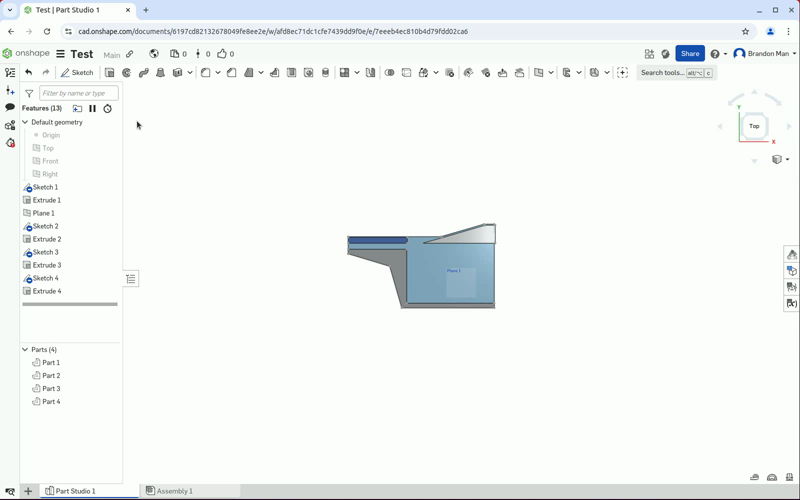
key(shift+7)
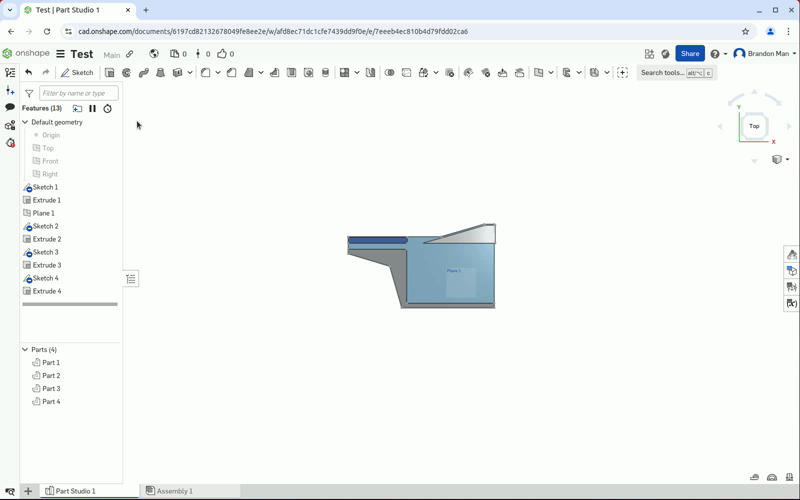
key(up, 3)
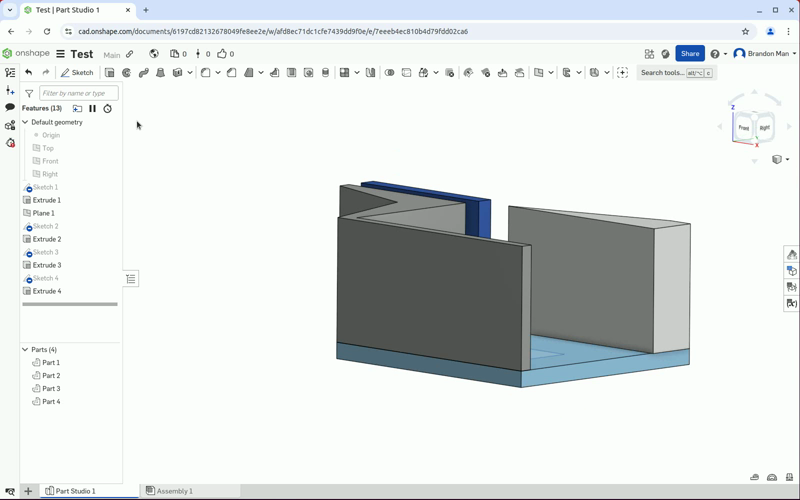
key(left, 3)
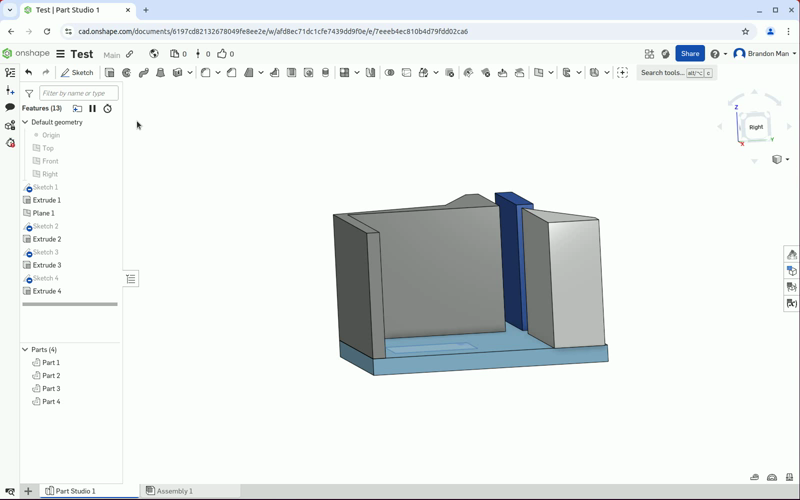
key(right, 3)
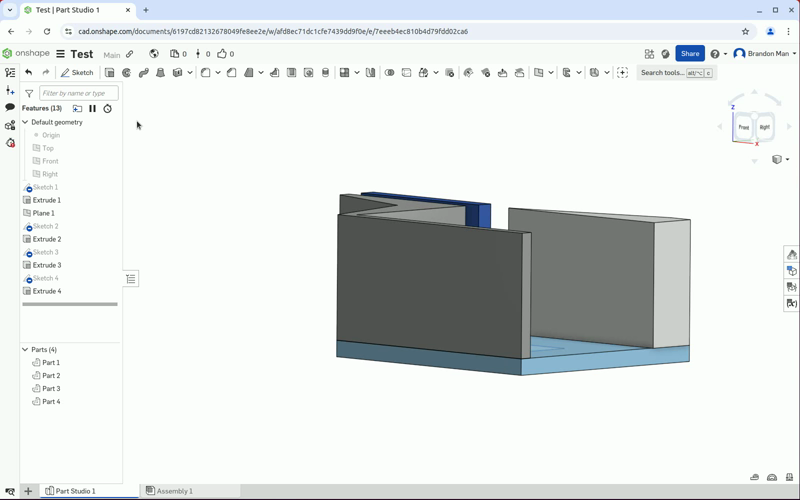
key(down, 3)
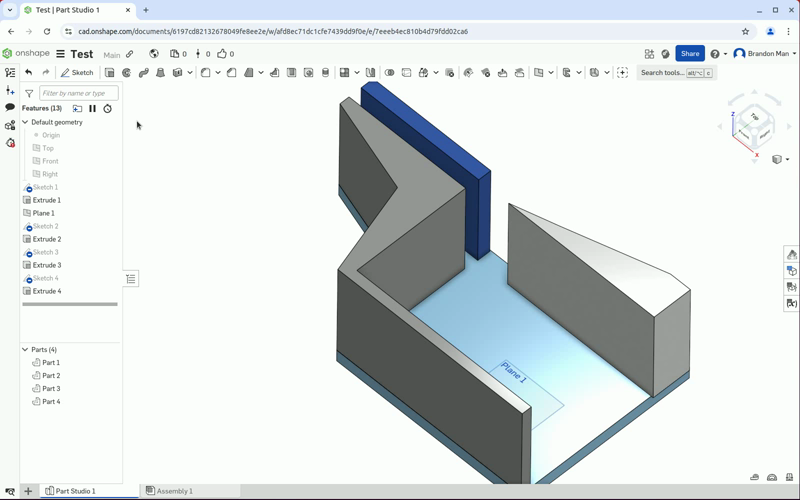
mouse_move(73, 189)
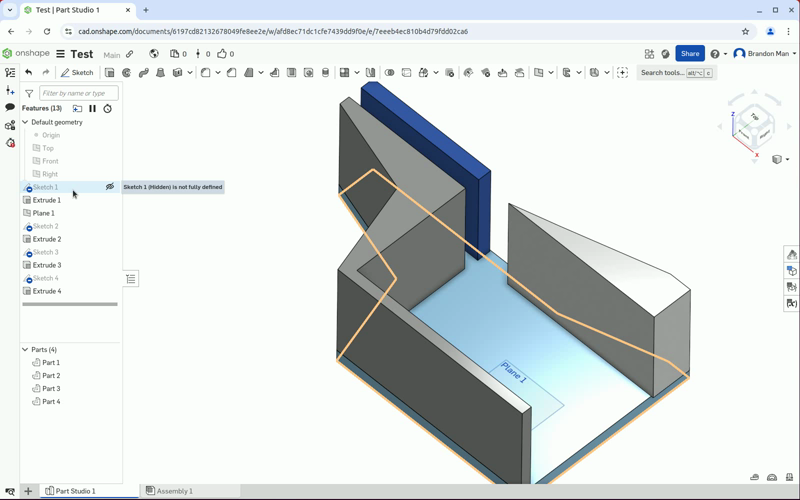
click(73, 189)